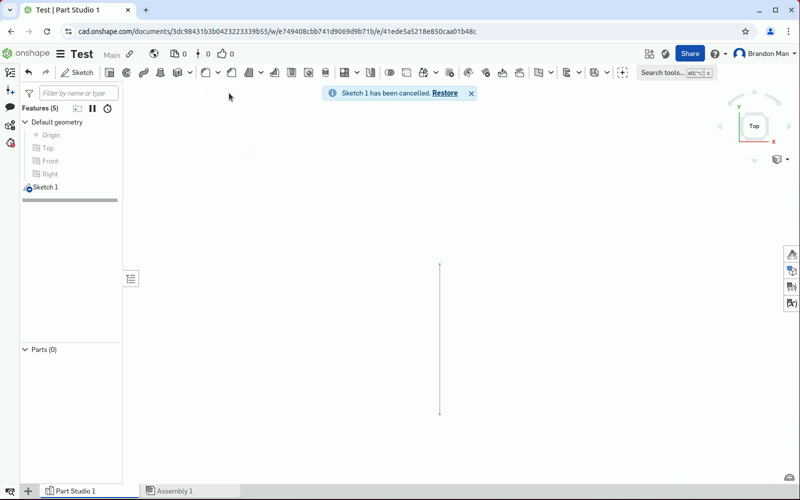
key(shift+h)
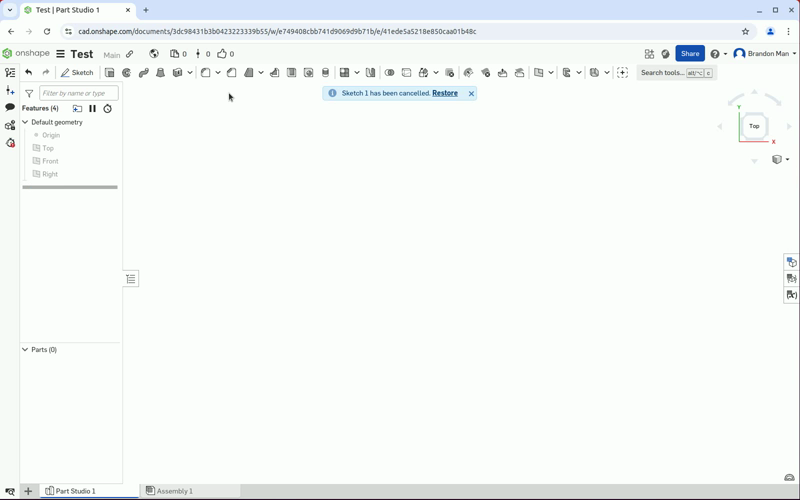
mouse_move(73, 352)
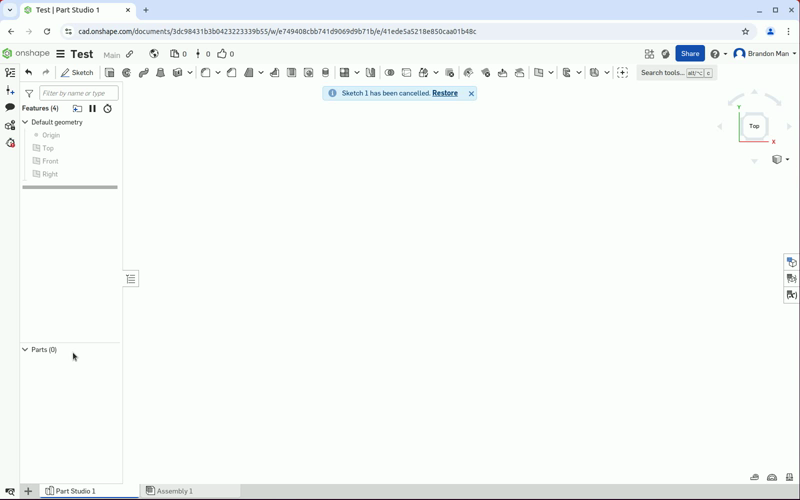
key(y)
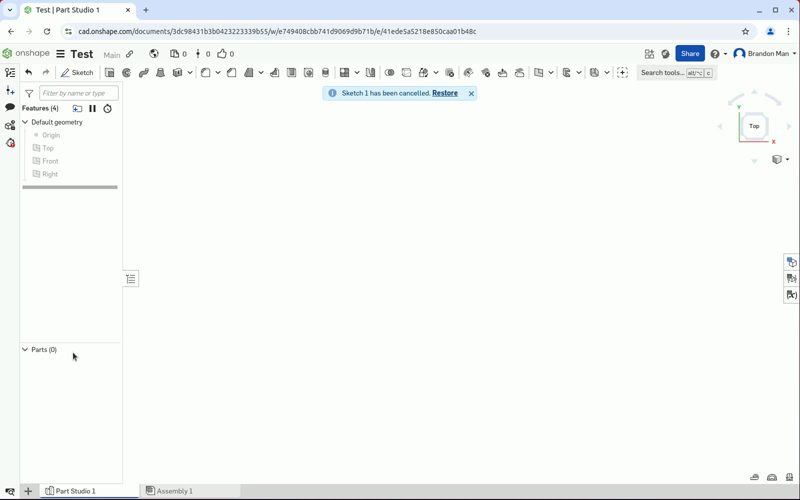
key(shift+p)
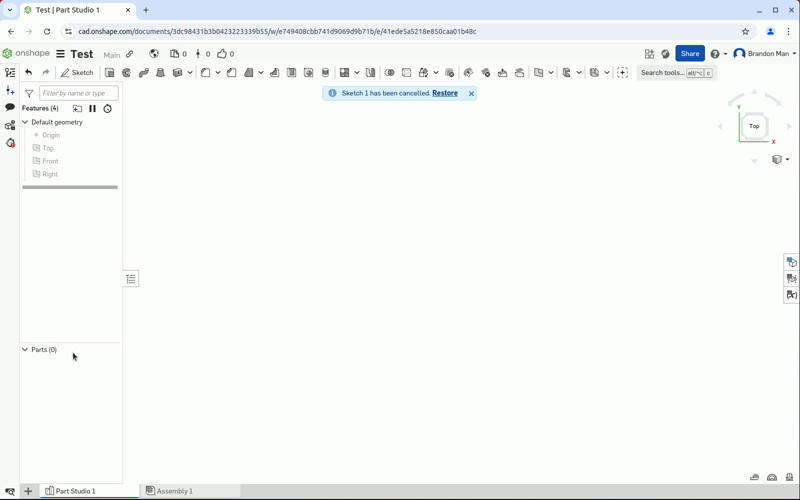
key(space)
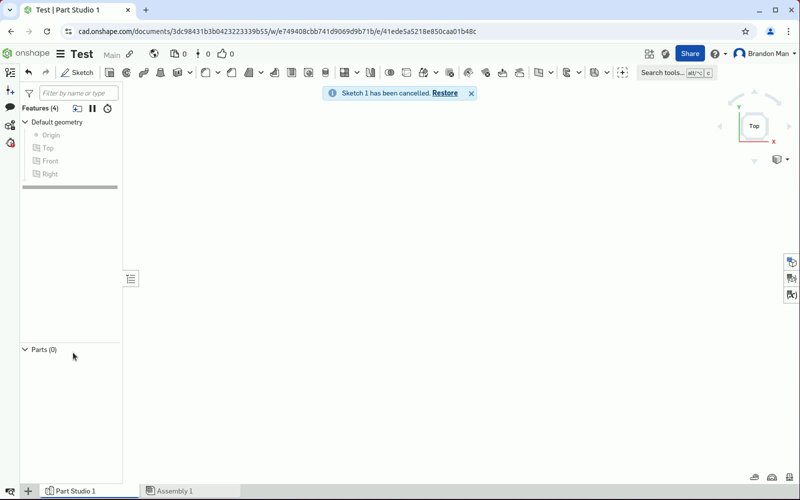
key_down(shift)
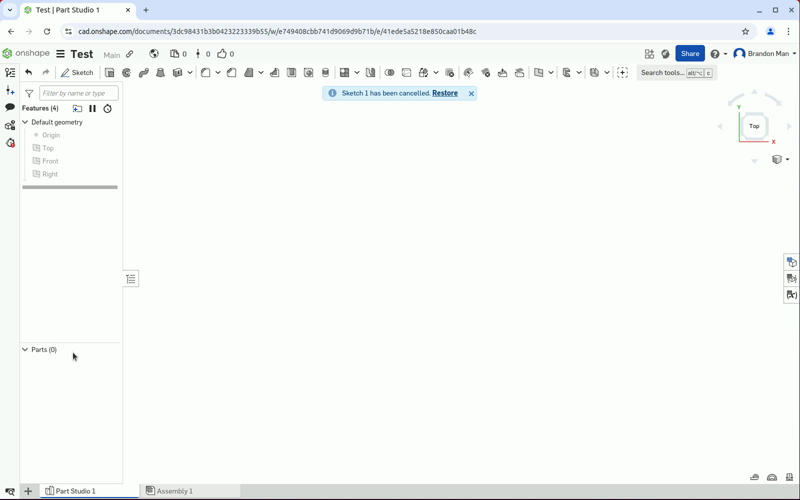
key(up)
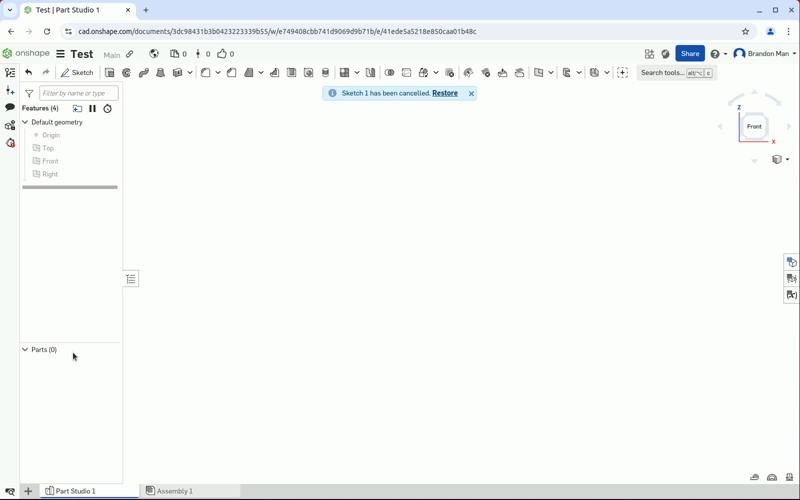
key_up(shift)
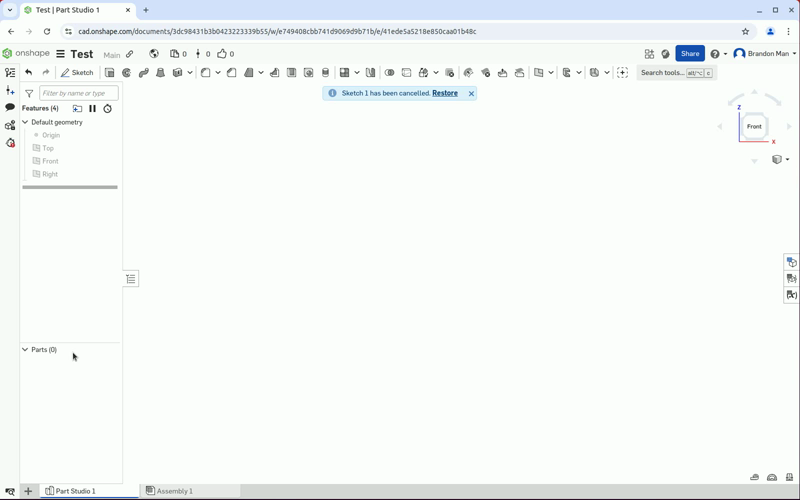
key(space)
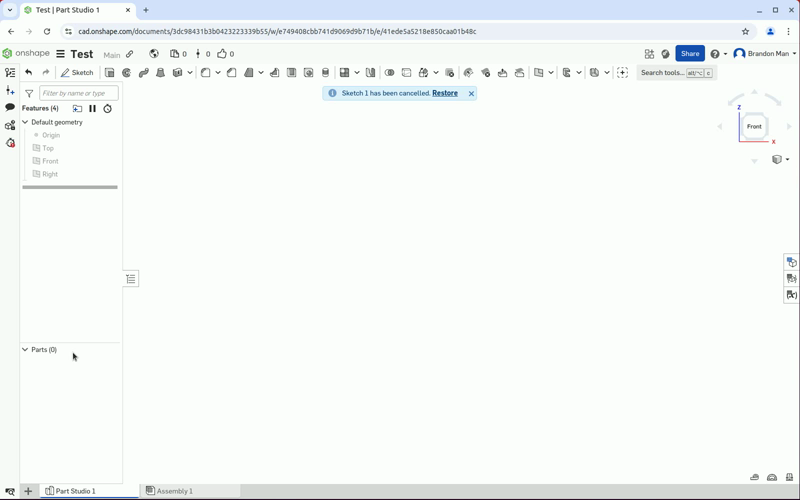
key_down(shift)
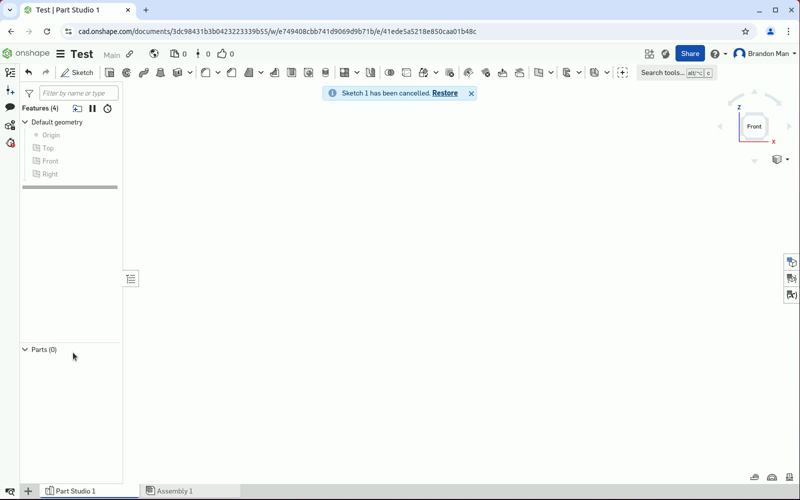
key(left)
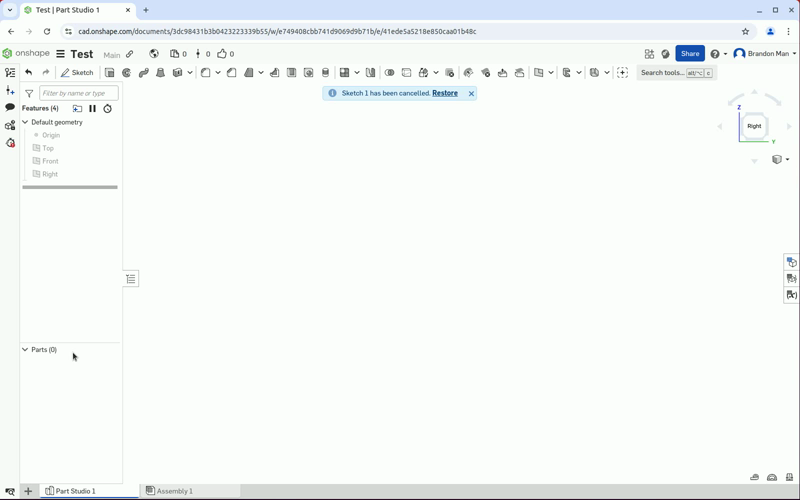
key_up(shift)
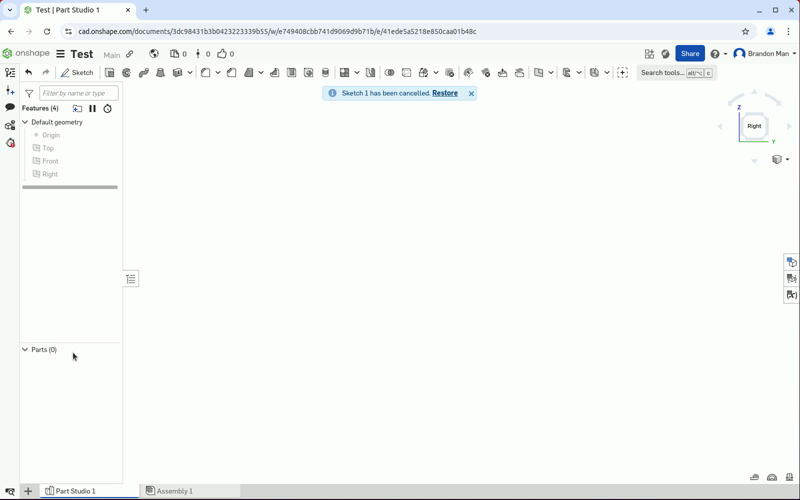
mouse_move(73, 352)
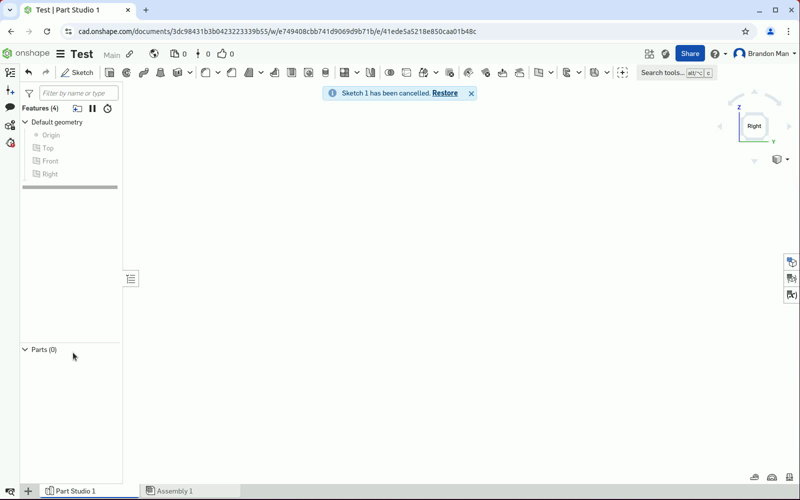
key(shift+y)
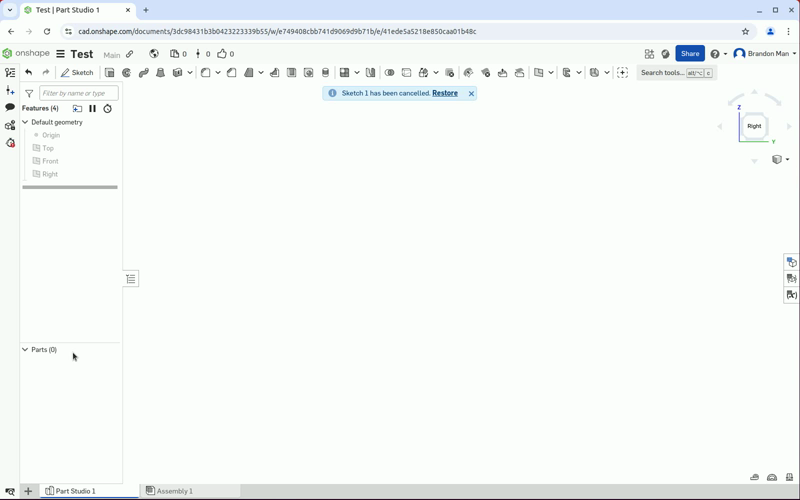
key(shift+s)
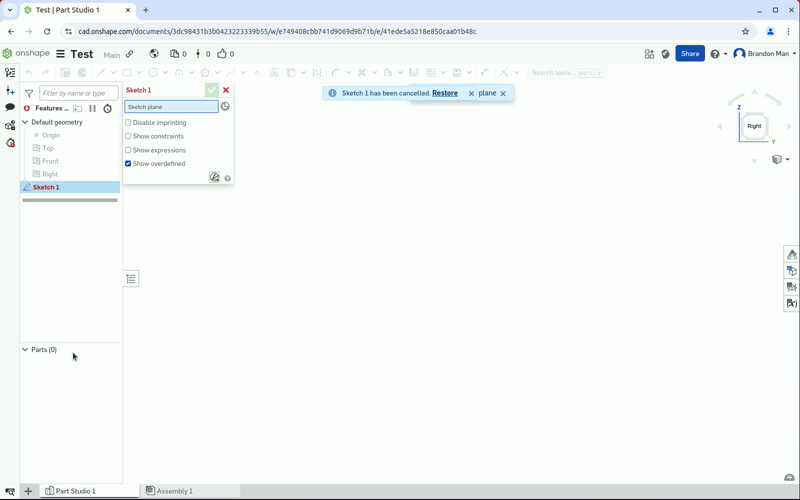
mouse_move(73, 176)
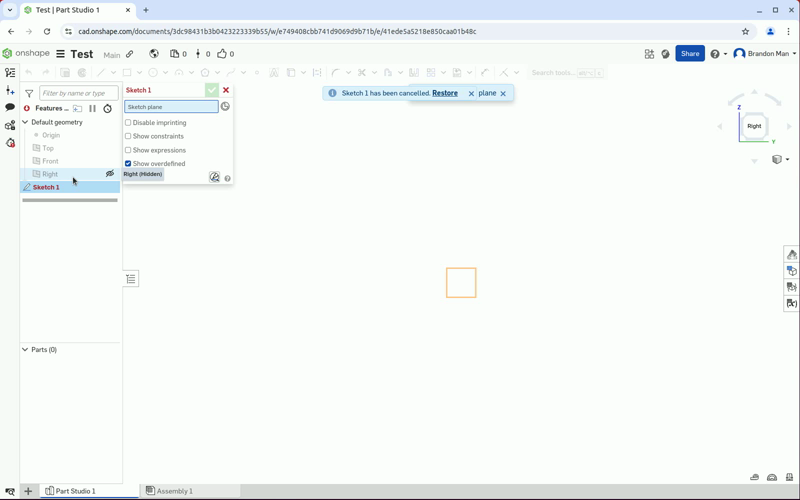
click(73, 176)
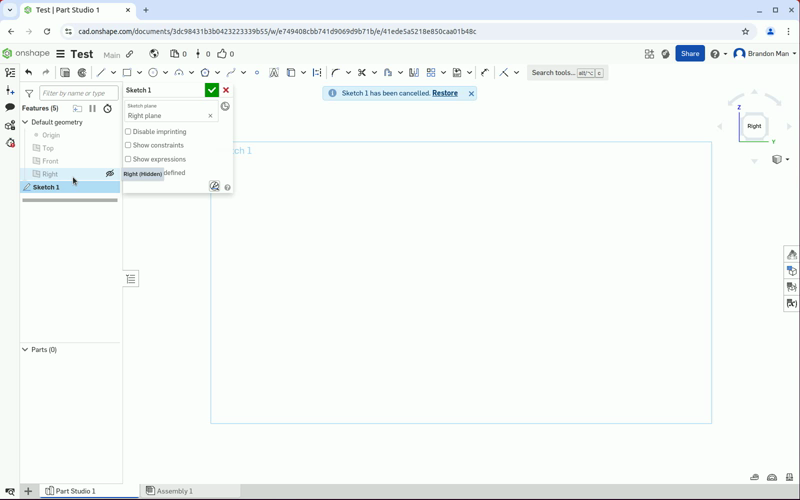
mouse_move(73, 352)
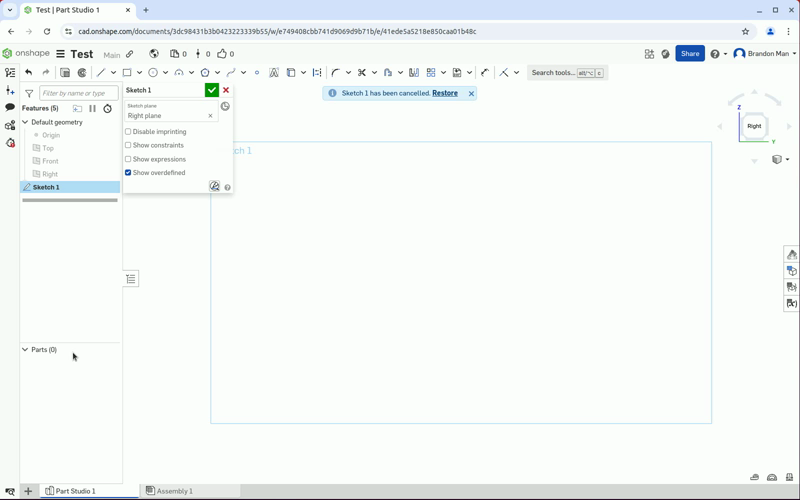
key(y)
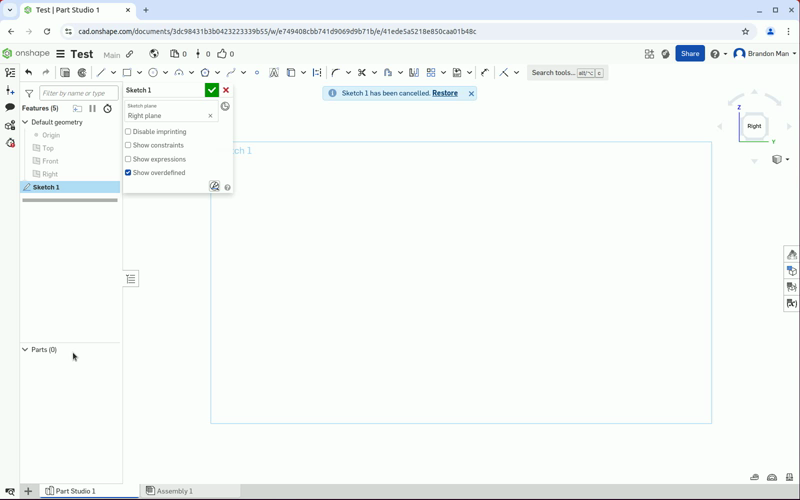
key(l)
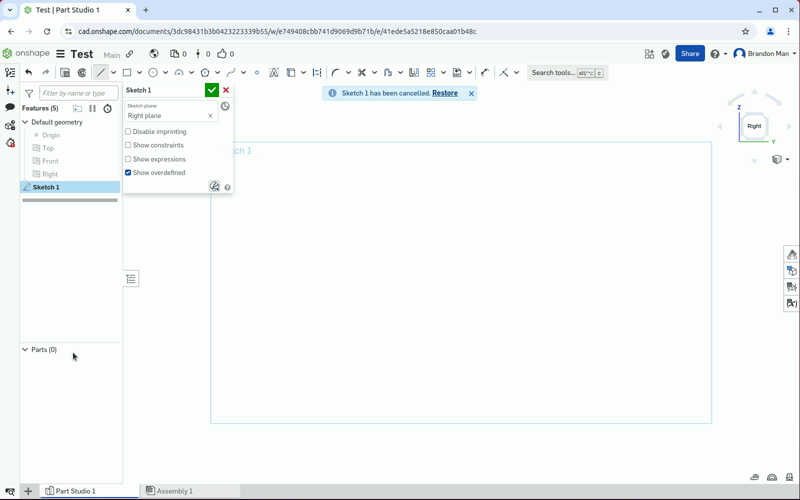
key_down(shift)
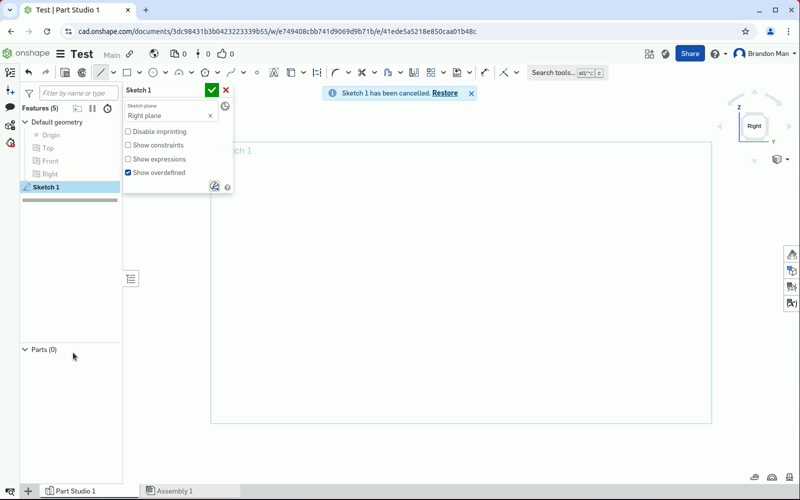
mouse_move(460, 282)
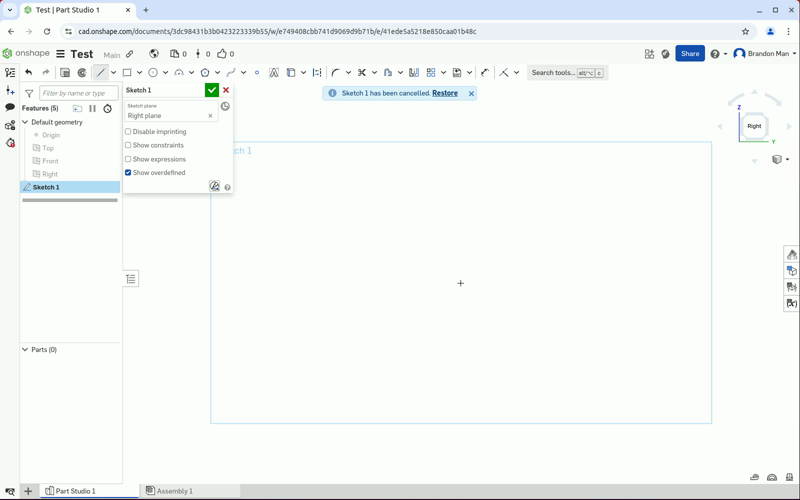
click(460, 282)
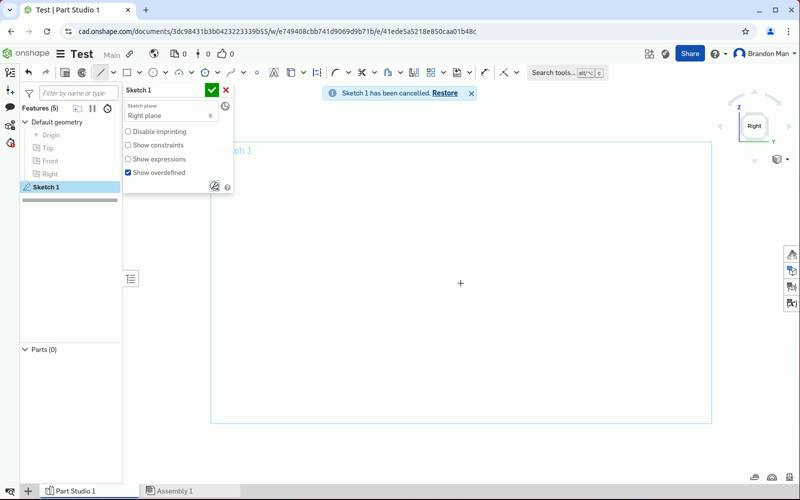
key_up(shift)
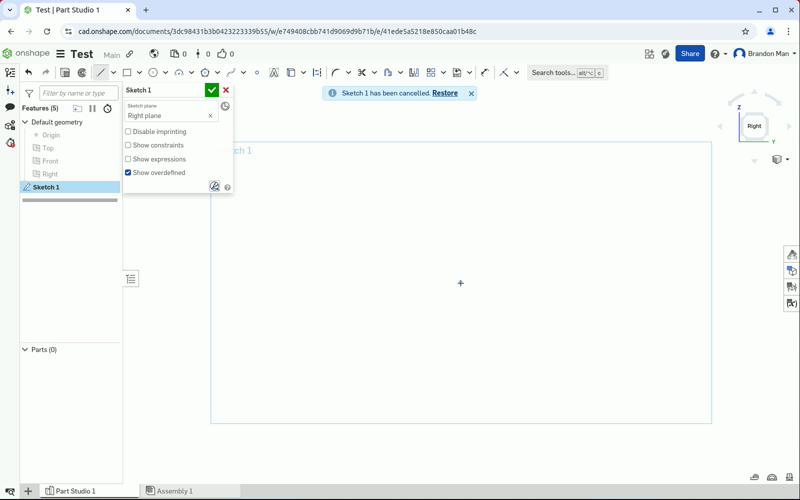
key_down(shift)
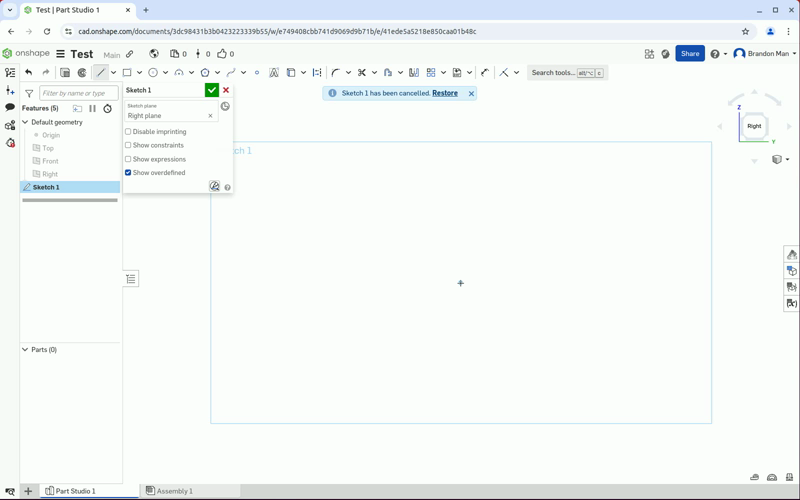
mouse_move(490, 282)
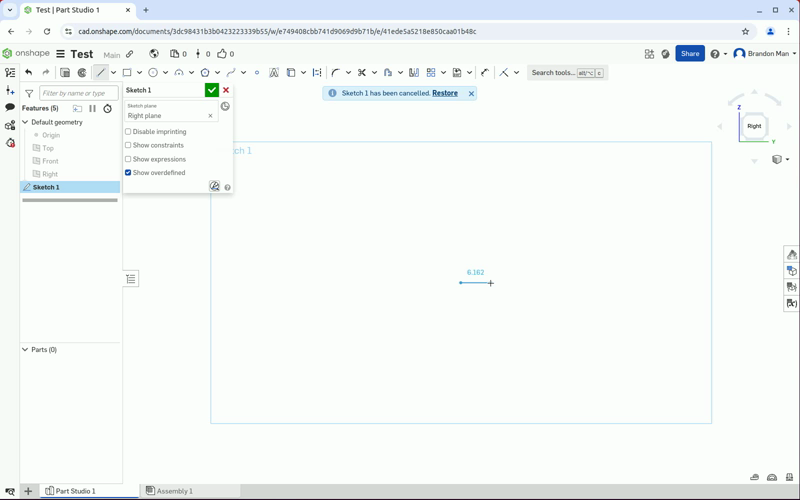
mouse_move(473, 282)
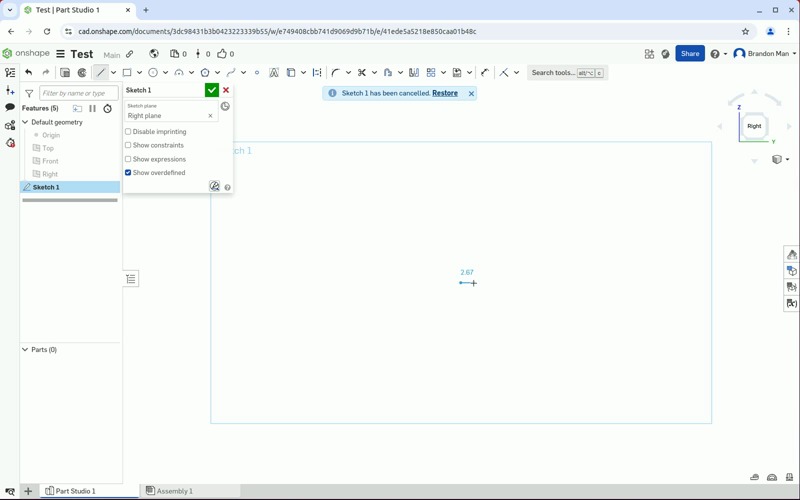
click(473, 282)
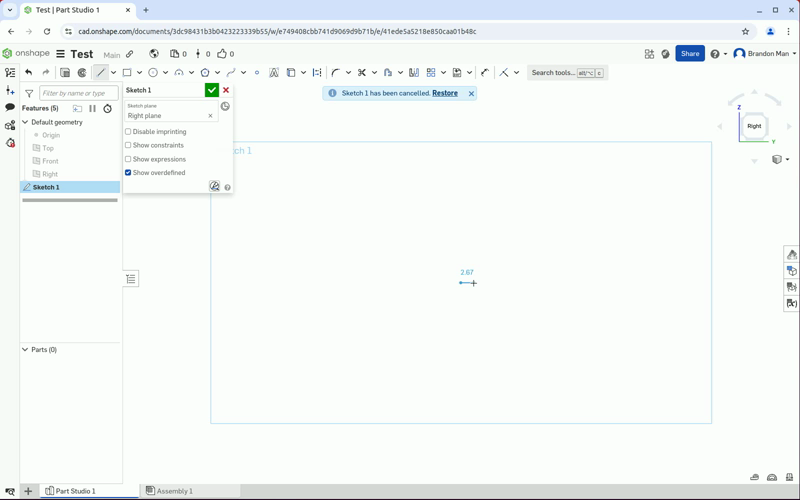
key_up(shift)
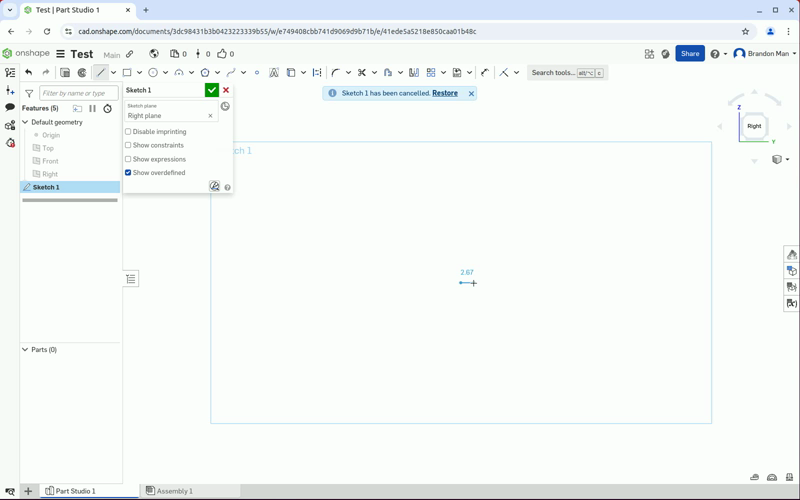
key_down(shift)
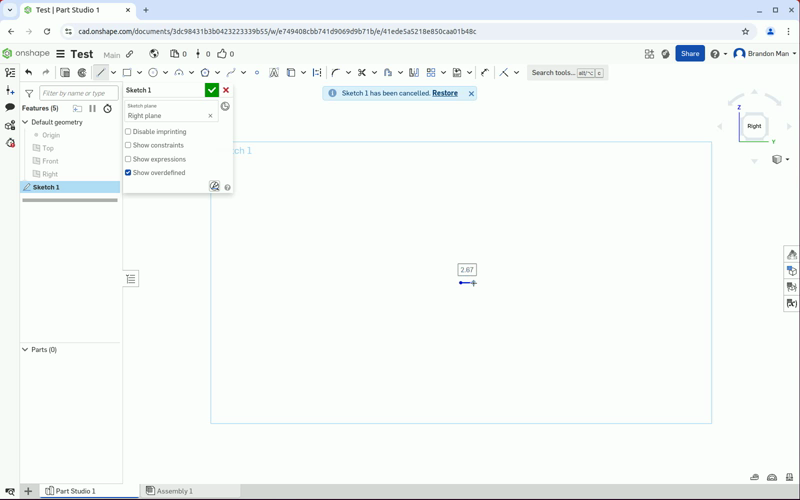
mouse_move(503, 282)
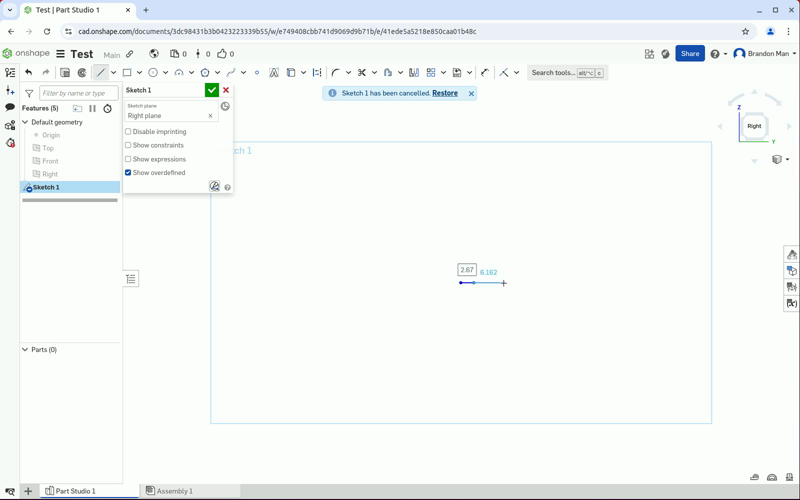
mouse_move(473, 245)
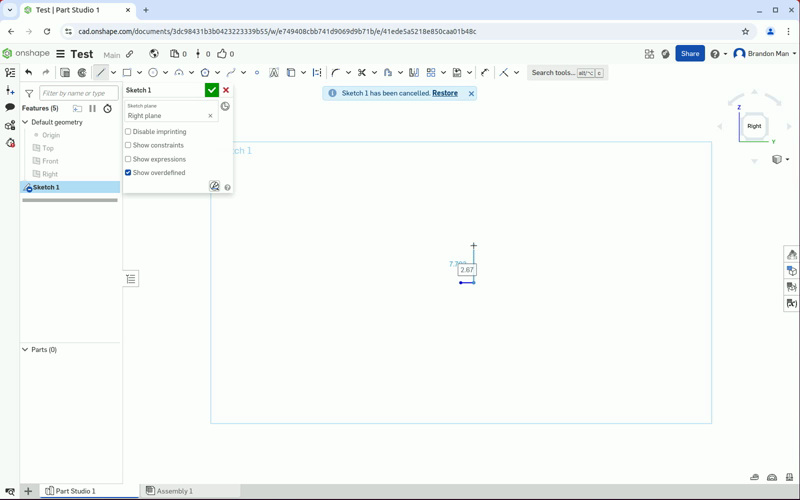
click(473, 245)
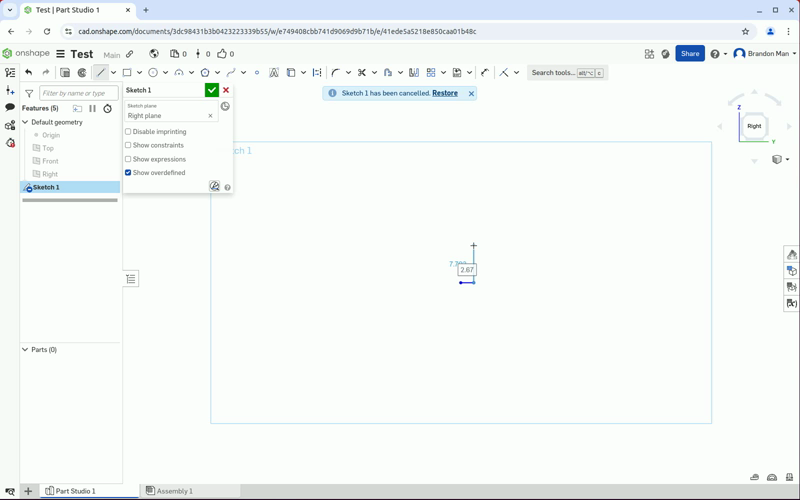
key_up(shift)
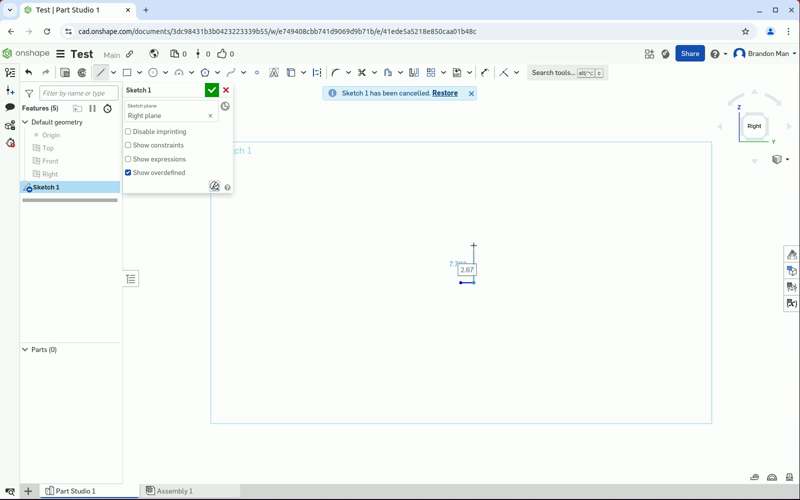
key(esc)
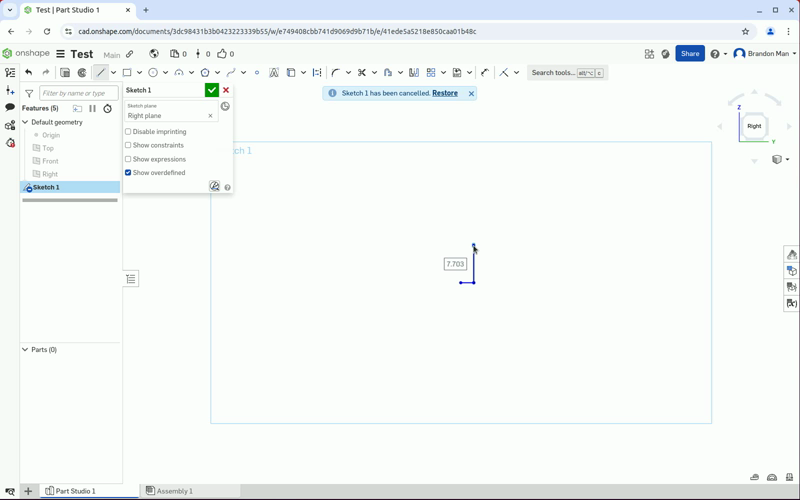
key(a)
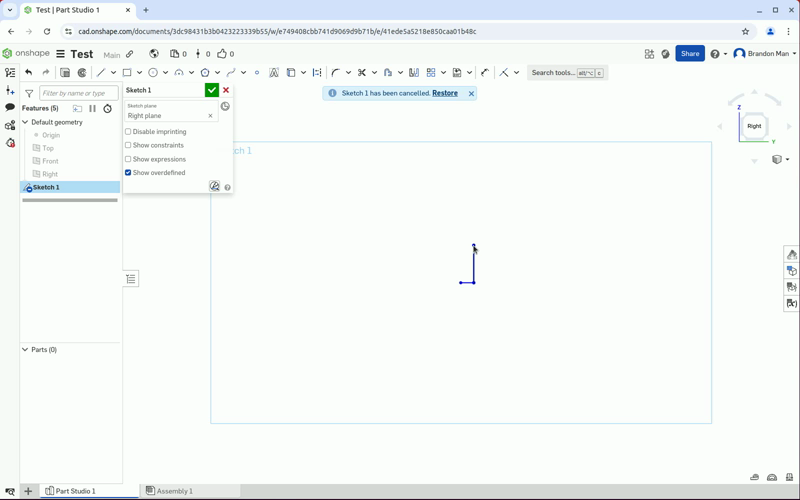
mouse_move(473, 245)
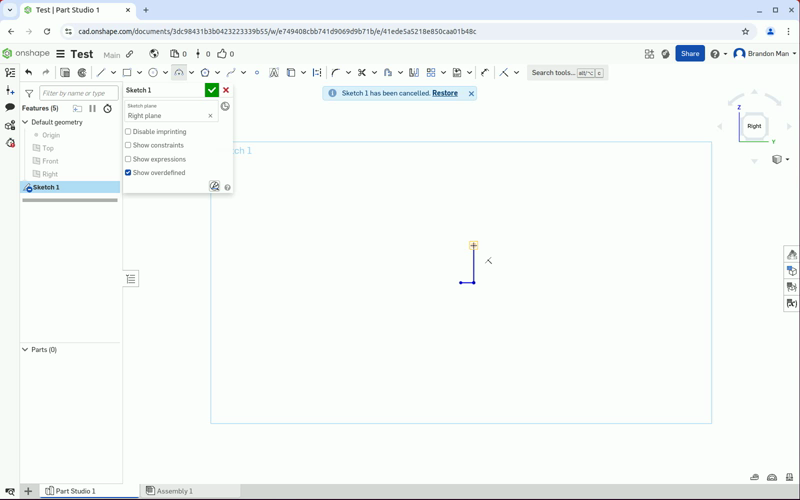
click(473, 245)
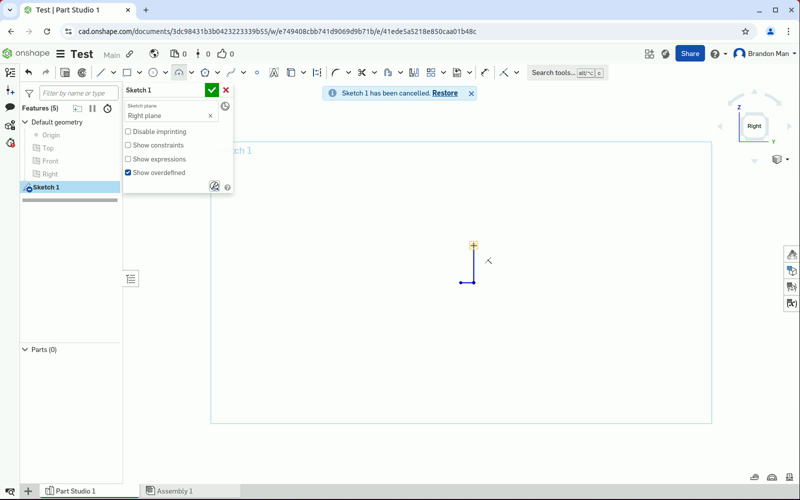
key_down(shift)
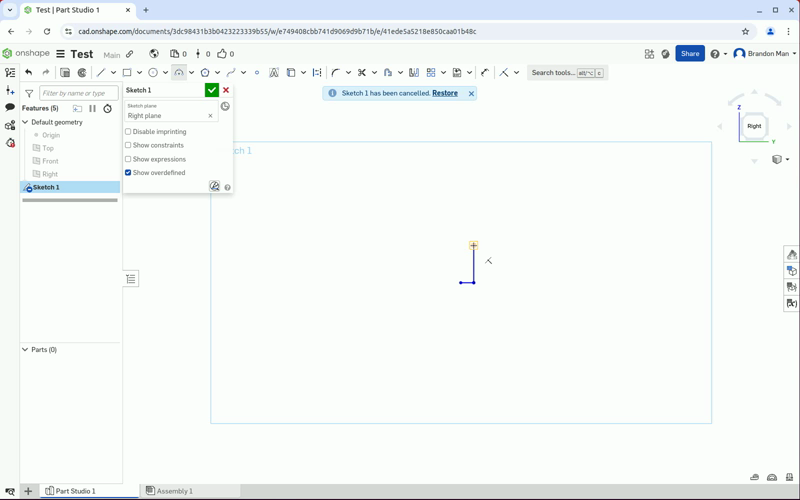
mouse_move(479, 237)
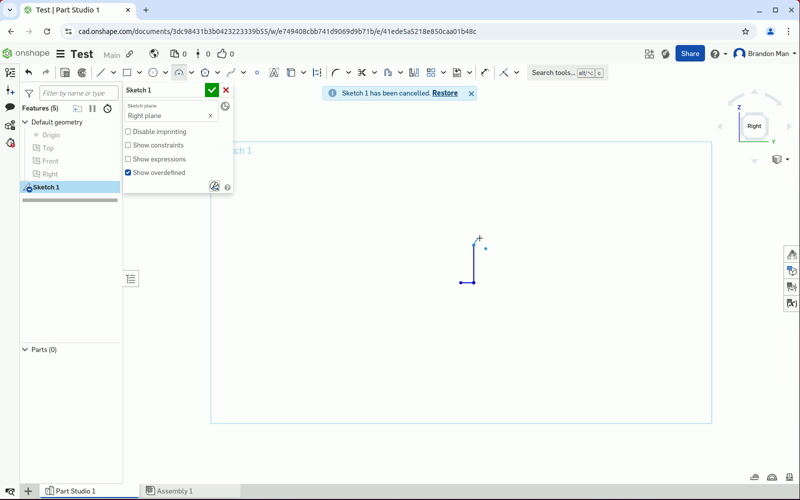
click(479, 237)
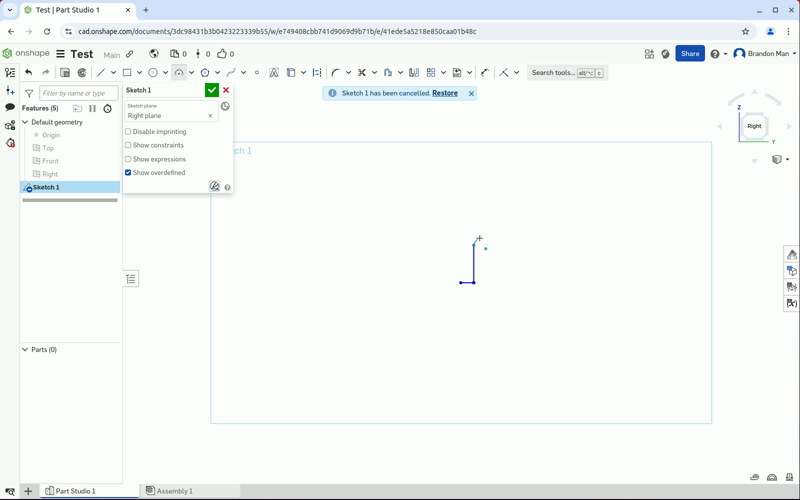
mouse_move(475, 240)
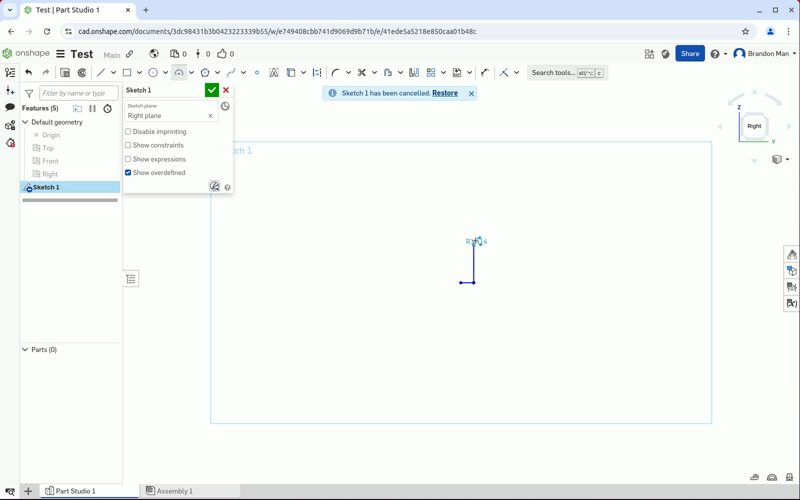
click(475, 240)
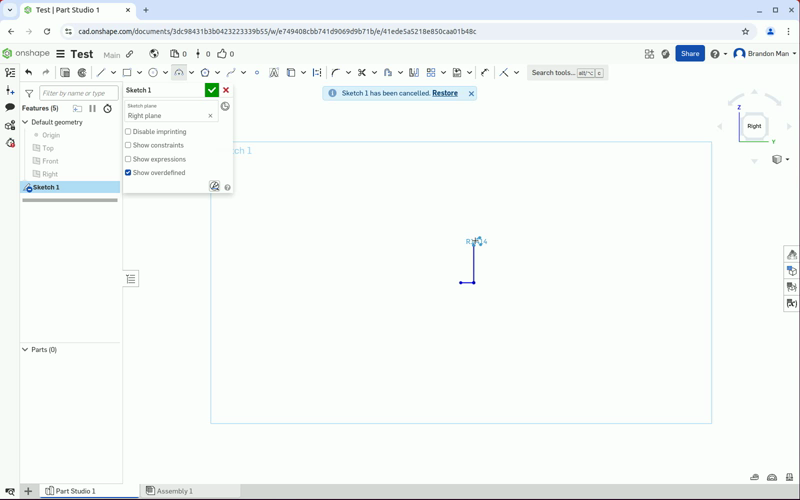
key_up(shift)
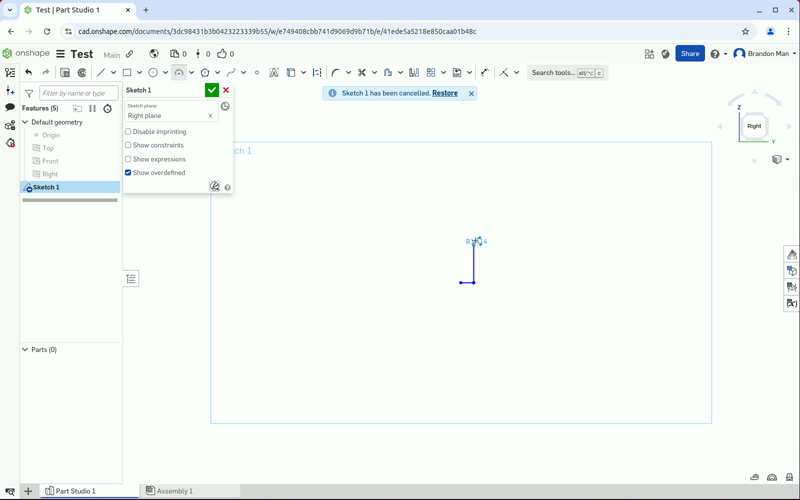
key(esc)
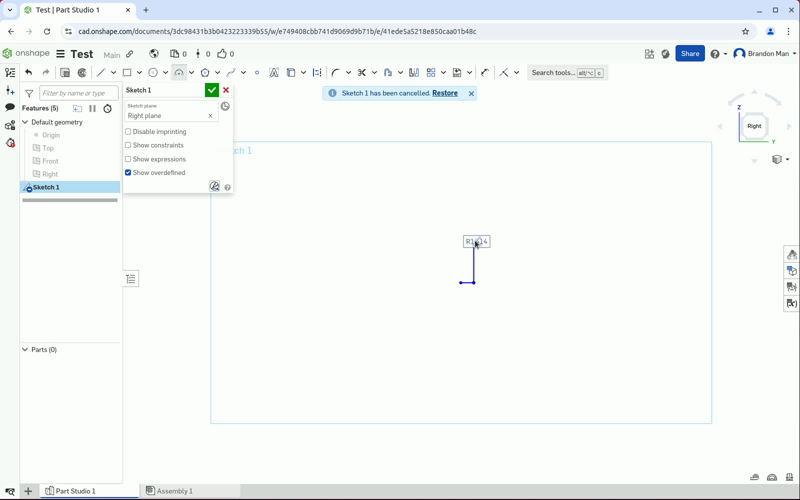
key(l)
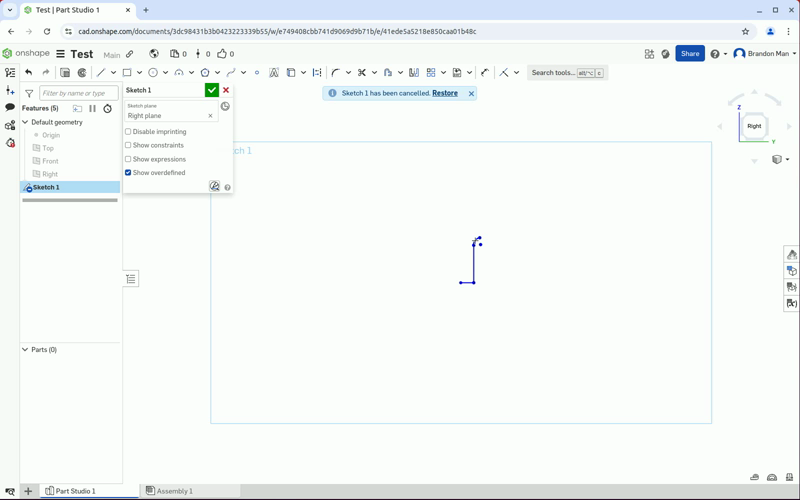
mouse_move(479, 237)
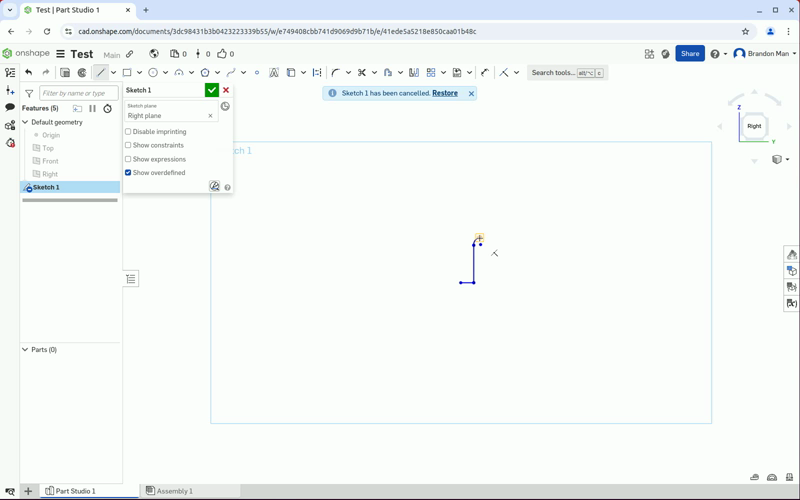
click(479, 237)
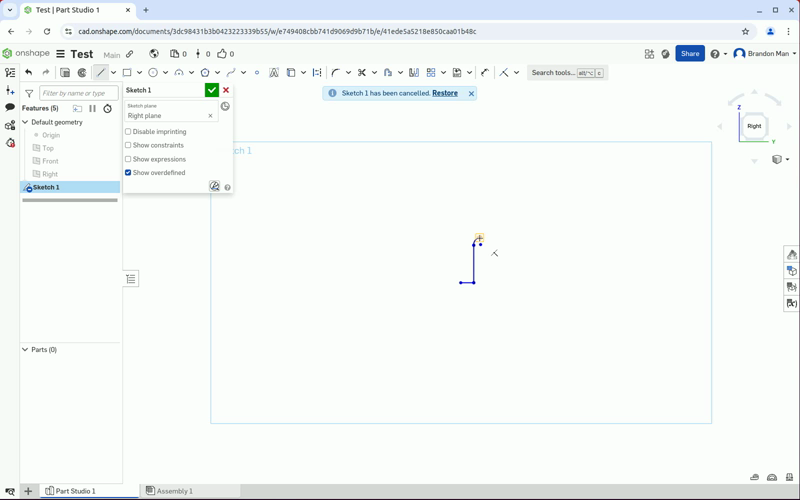
key_down(shift)
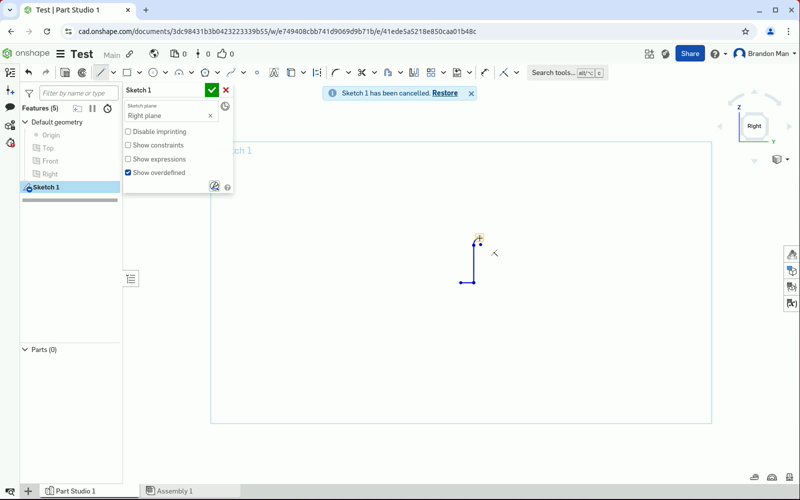
mouse_move(573, 237)
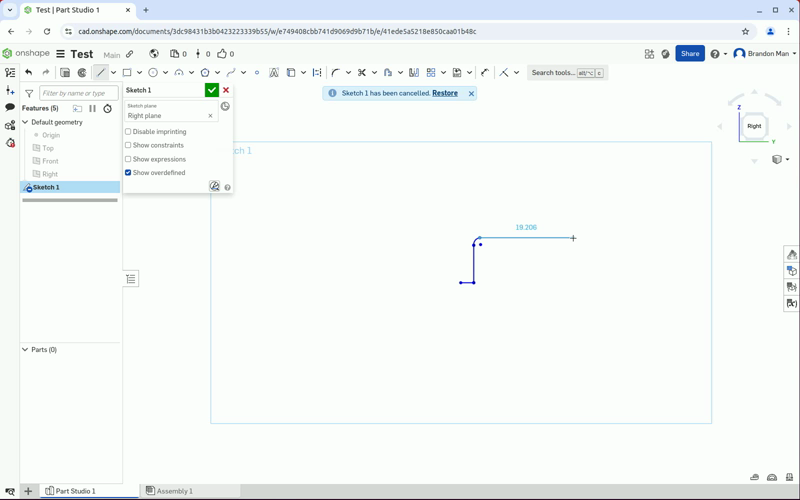
click(573, 237)
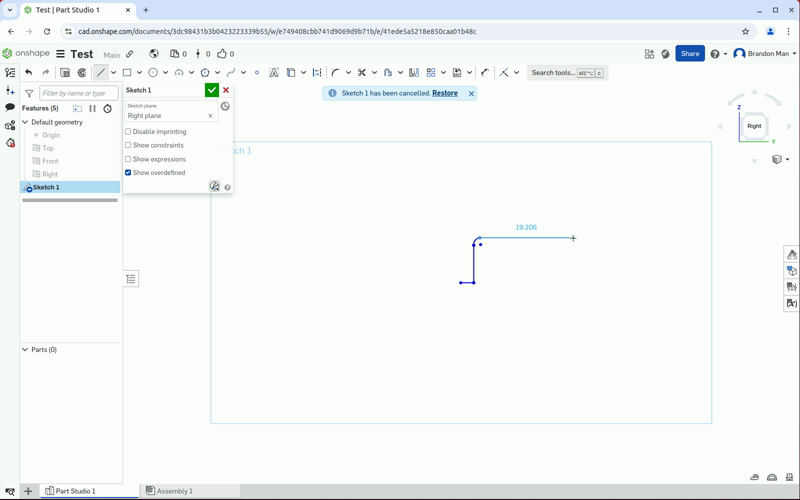
key_up(shift)
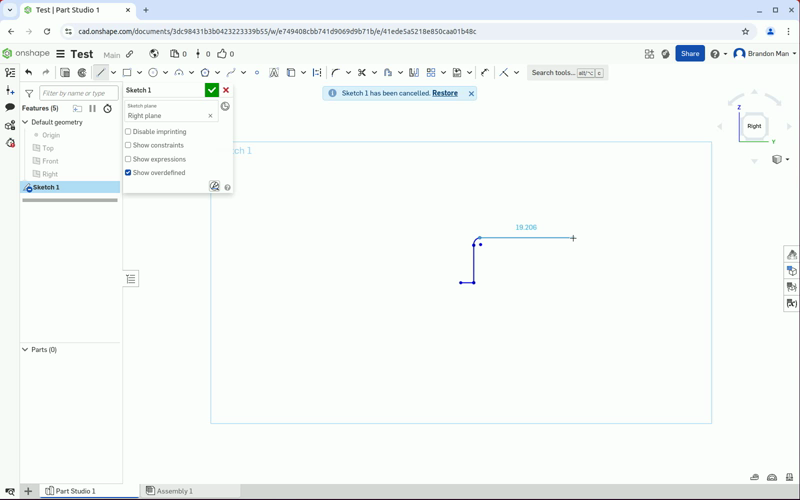
key_down(shift)
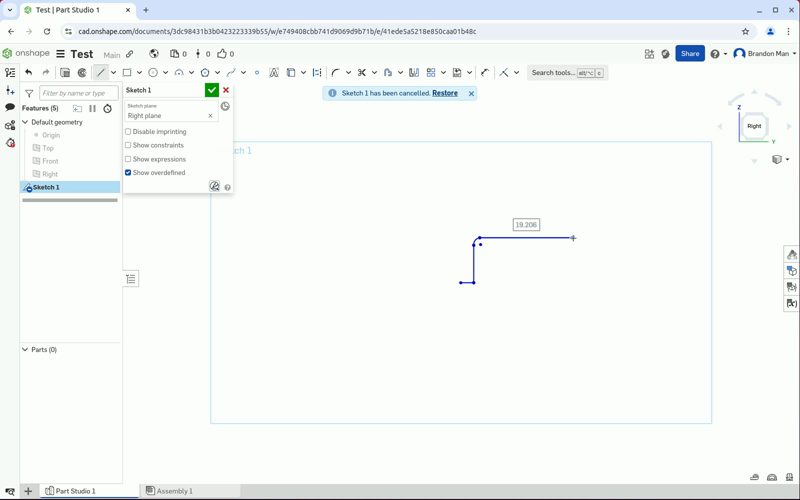
mouse_move(589, 237)
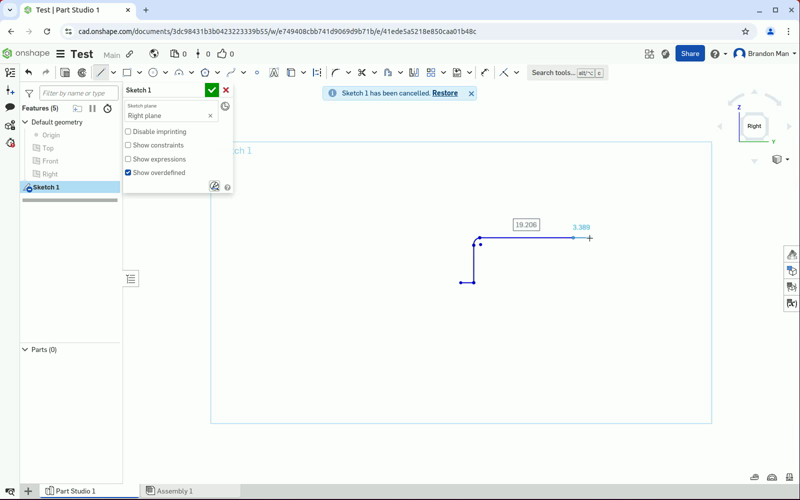
mouse_move(573, 186)
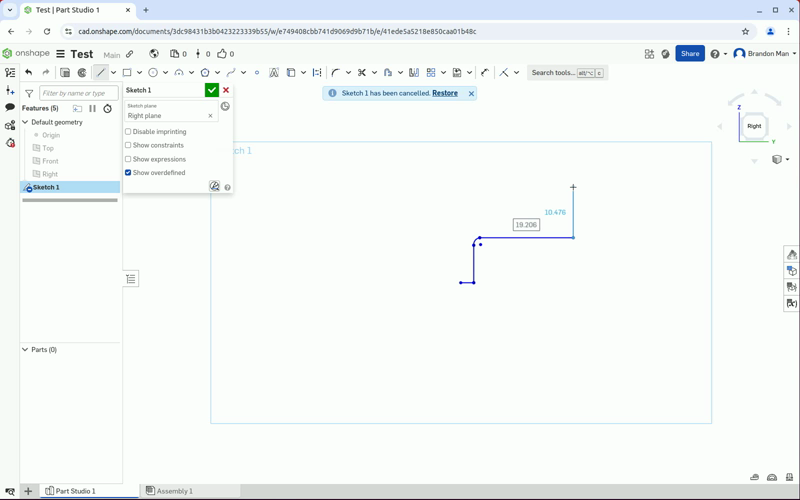
click(573, 186)
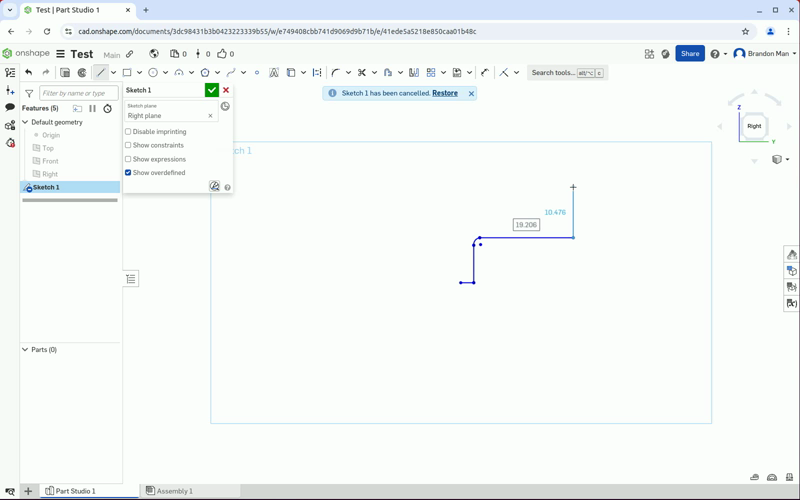
key_up(shift)
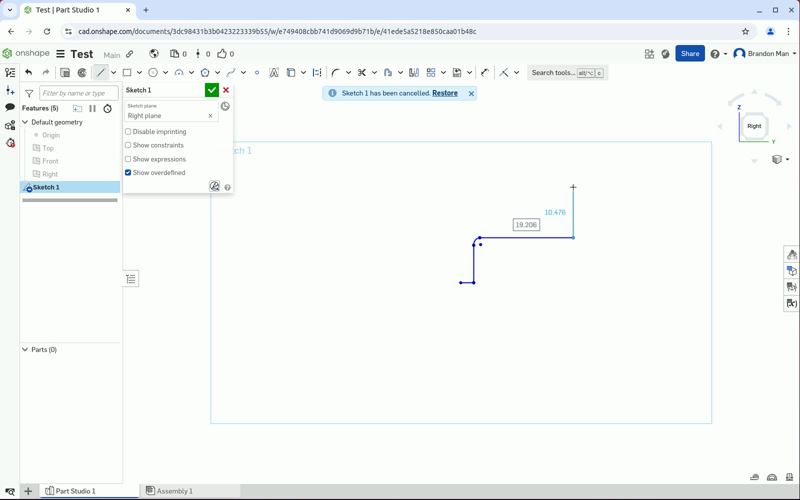
key_down(shift)
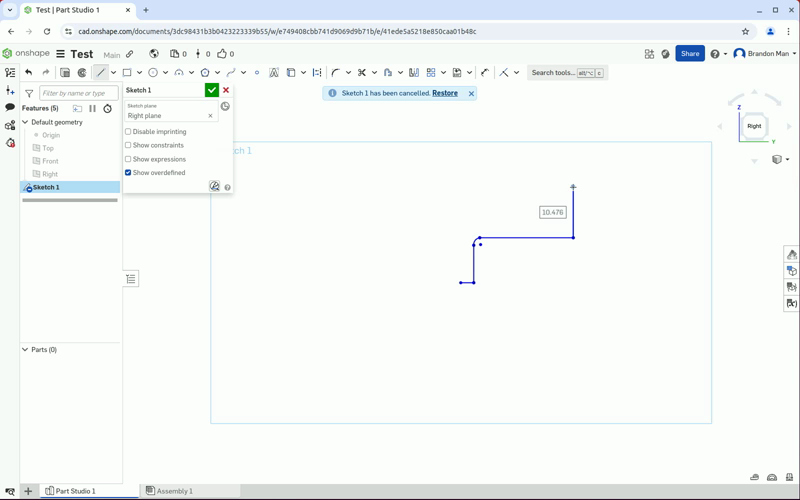
mouse_move(589, 186)
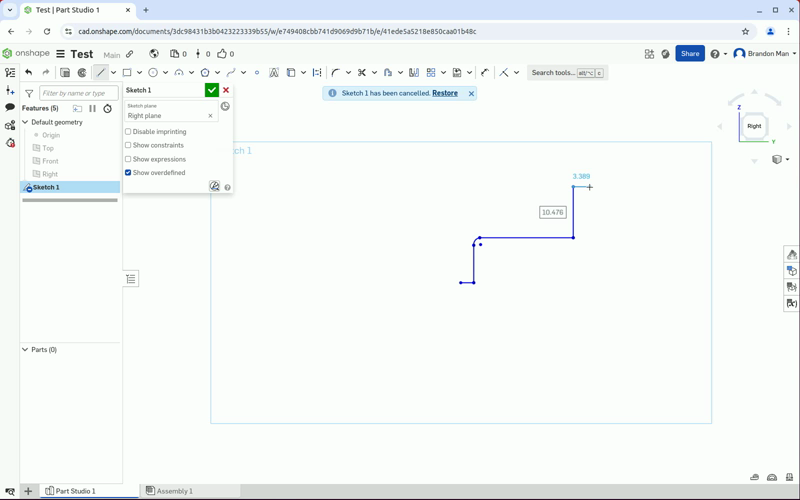
mouse_move(560, 186)
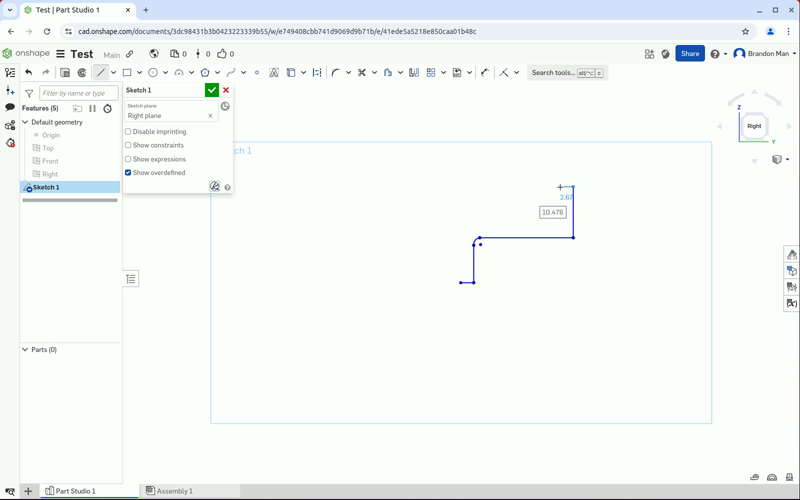
click(560, 186)
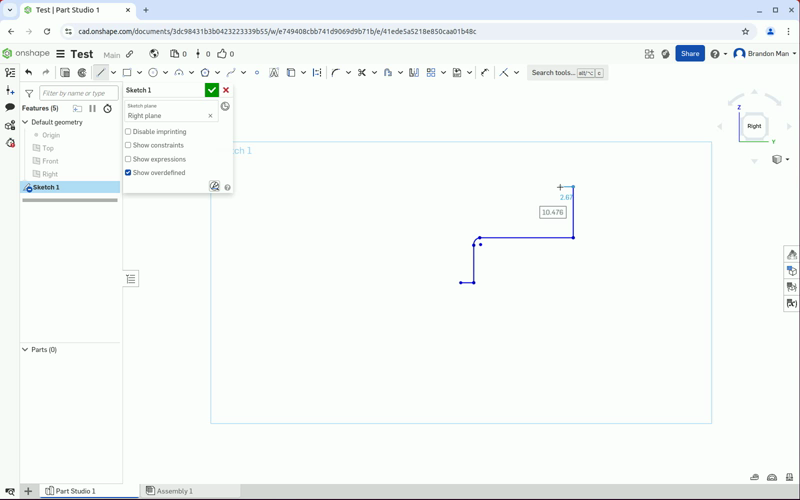
key_up(shift)
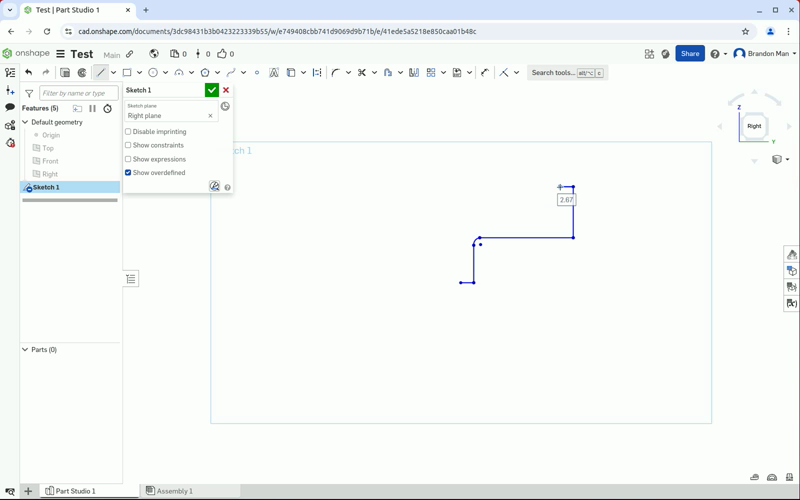
key_down(shift)
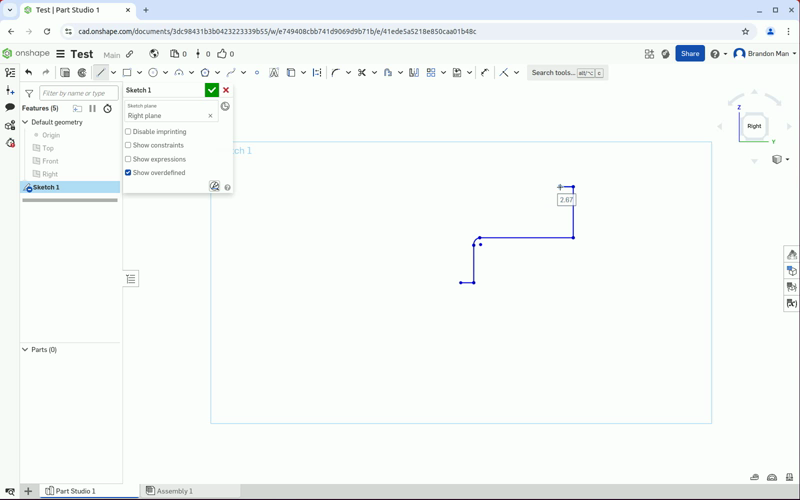
mouse_move(589, 186)
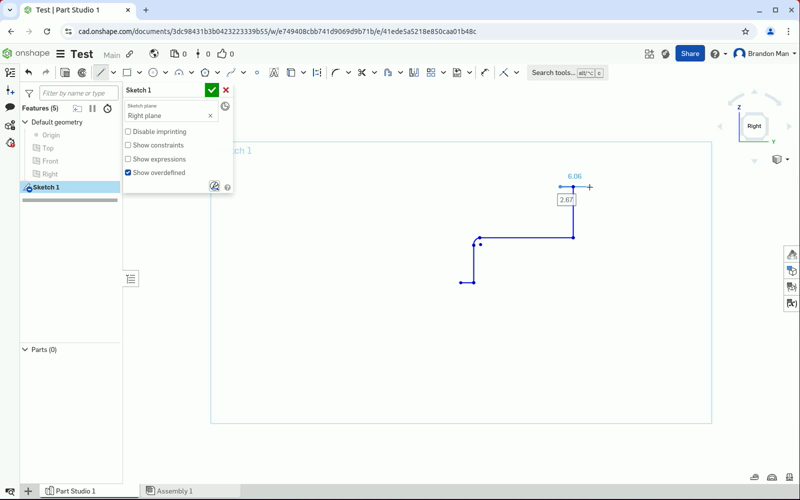
mouse_move(560, 225)
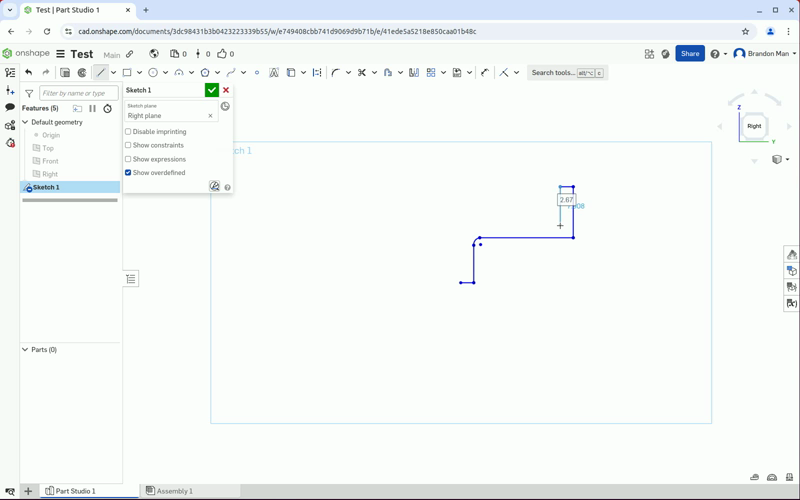
click(560, 225)
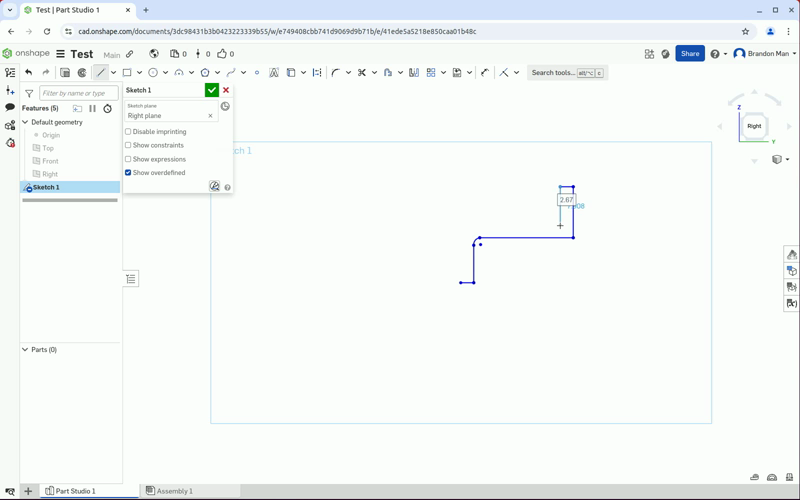
key_up(shift)
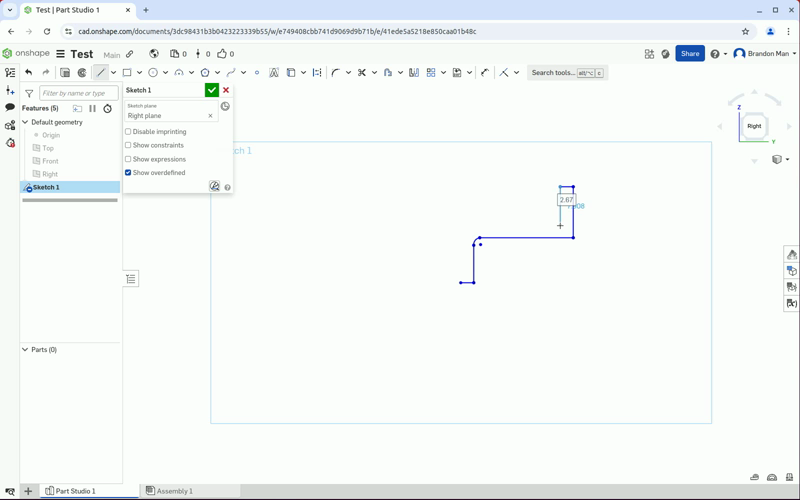
key_down(shift)
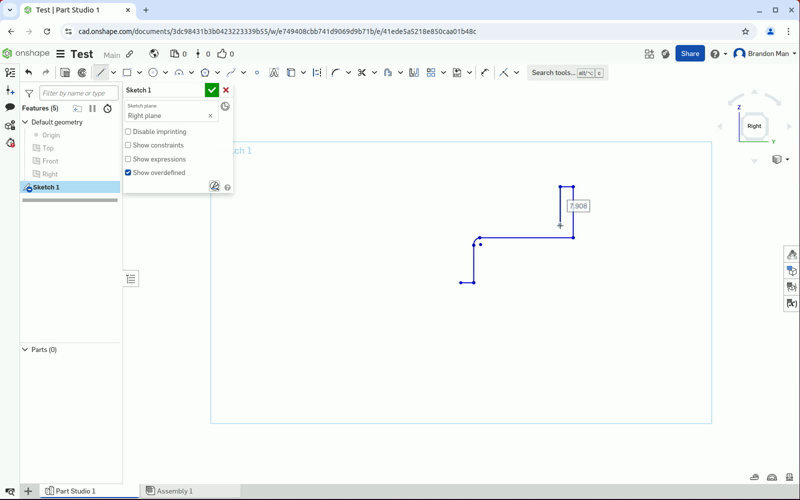
mouse_move(479, 225)
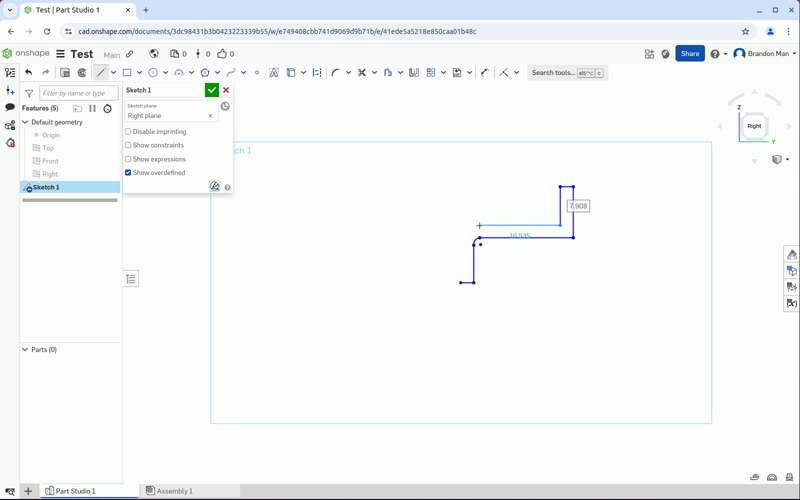
click(479, 225)
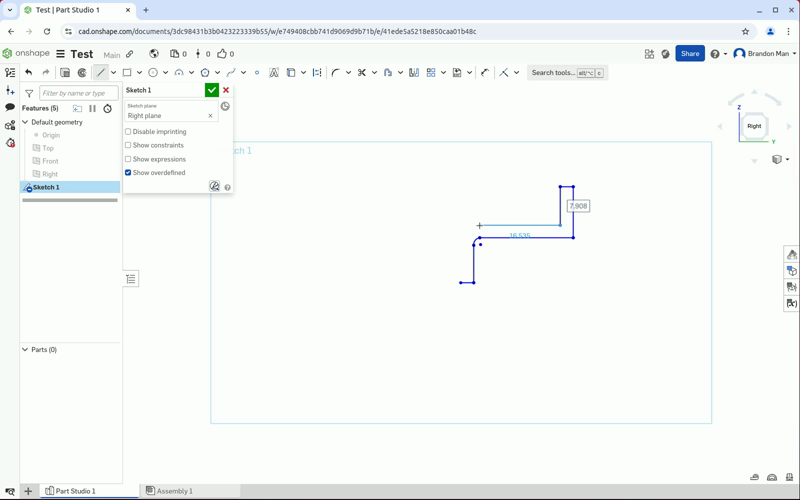
key_up(shift)
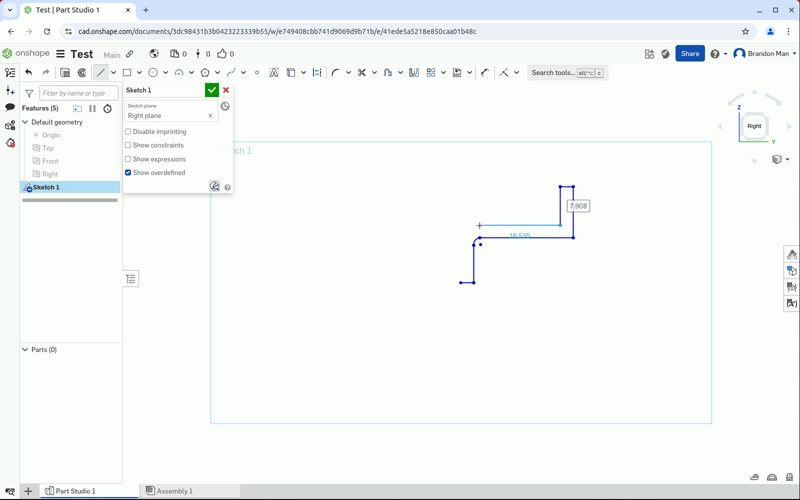
key(esc)
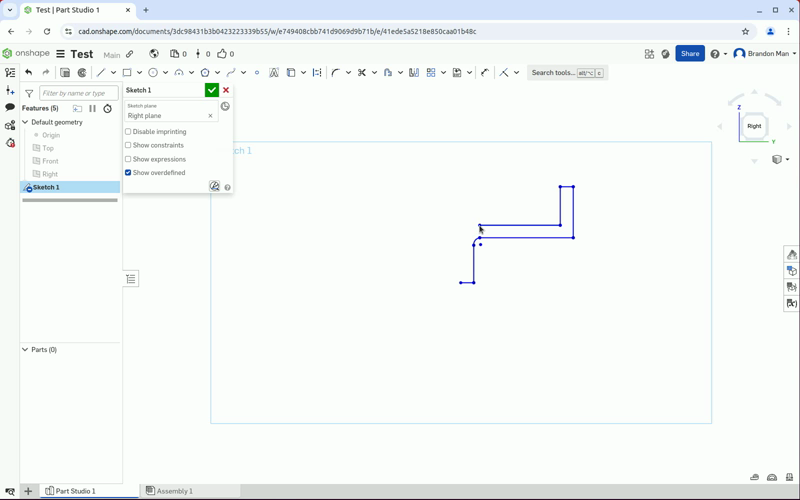
key(a)
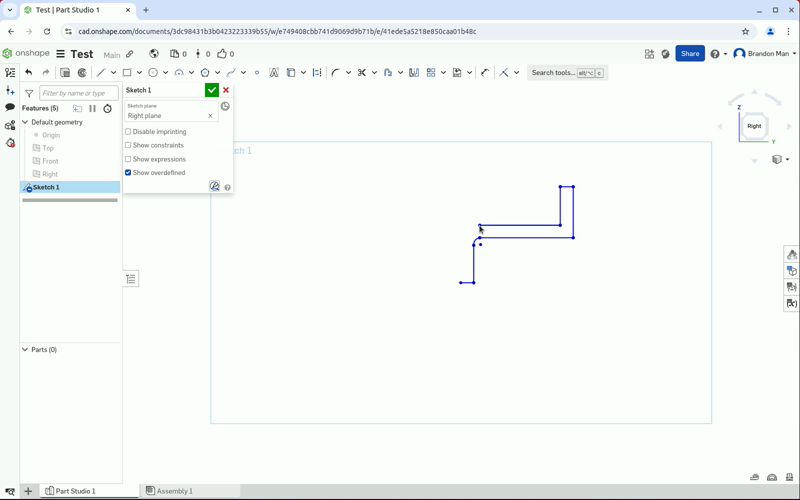
mouse_move(479, 225)
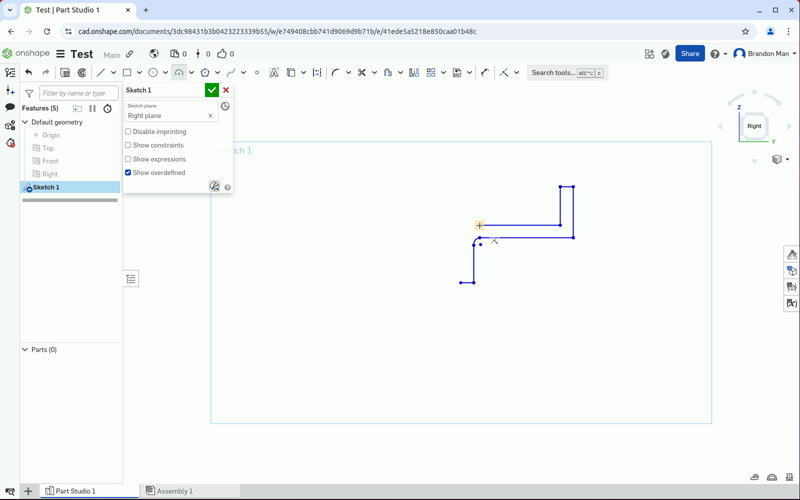
click(479, 225)
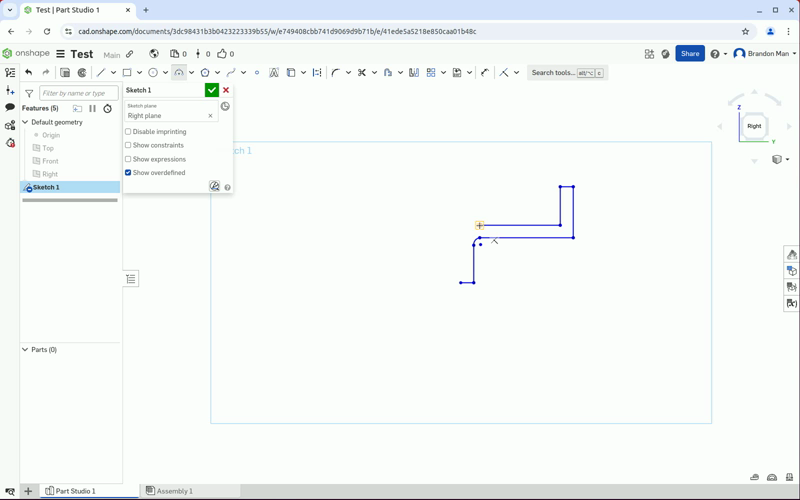
key_down(shift)
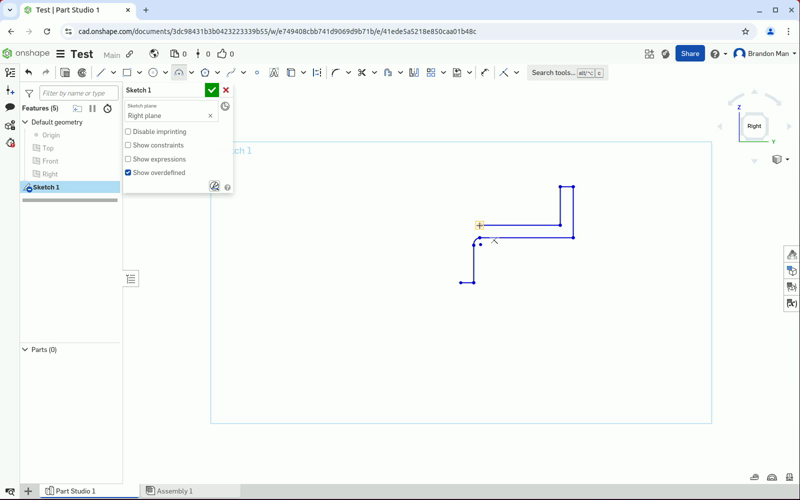
mouse_move(460, 245)
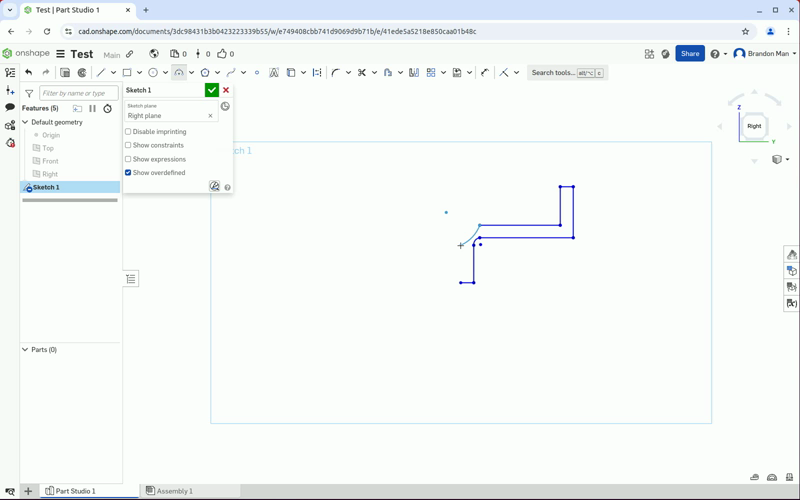
click(460, 245)
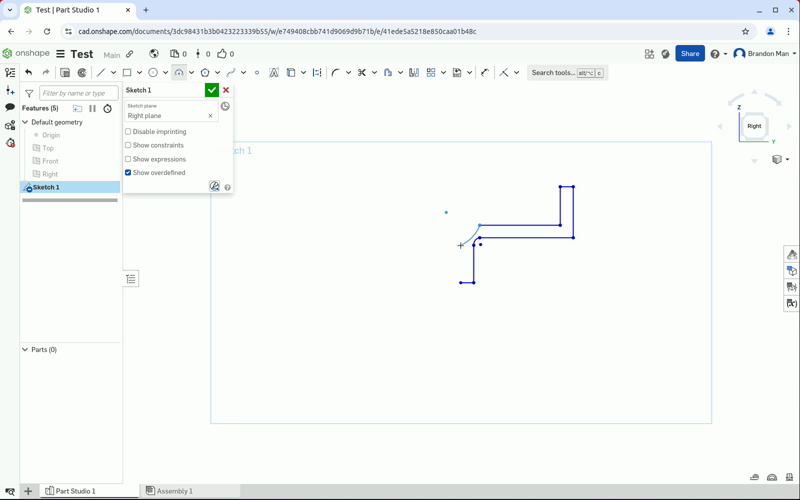
mouse_move(466, 231)
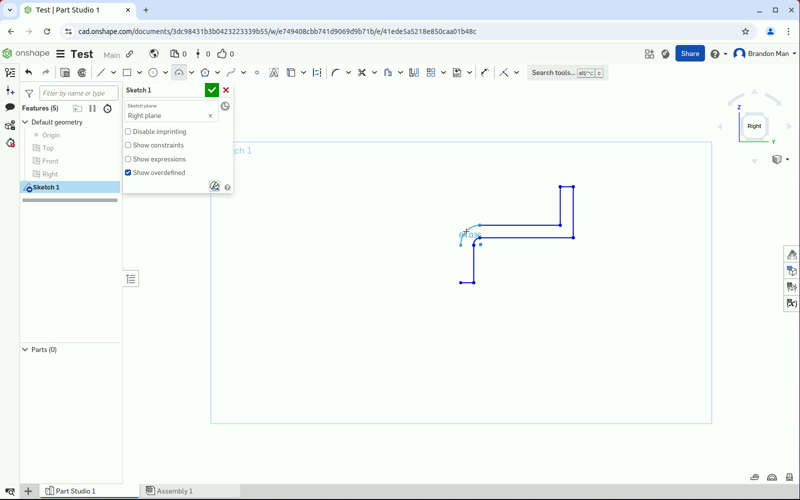
click(466, 231)
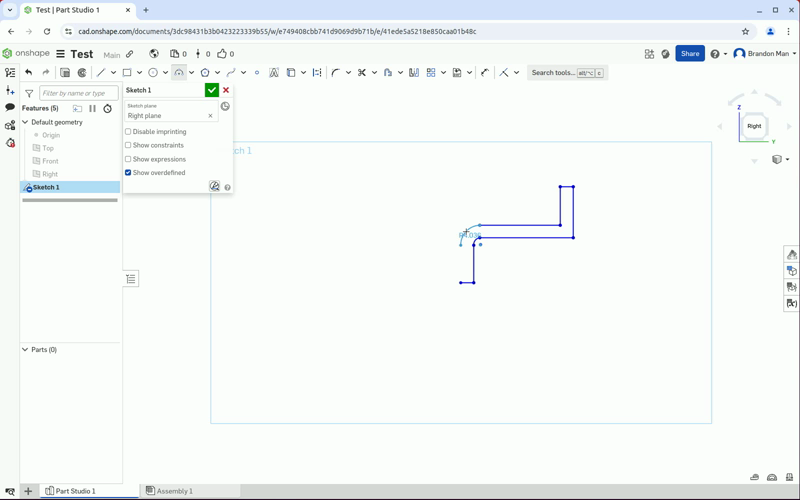
key_up(shift)
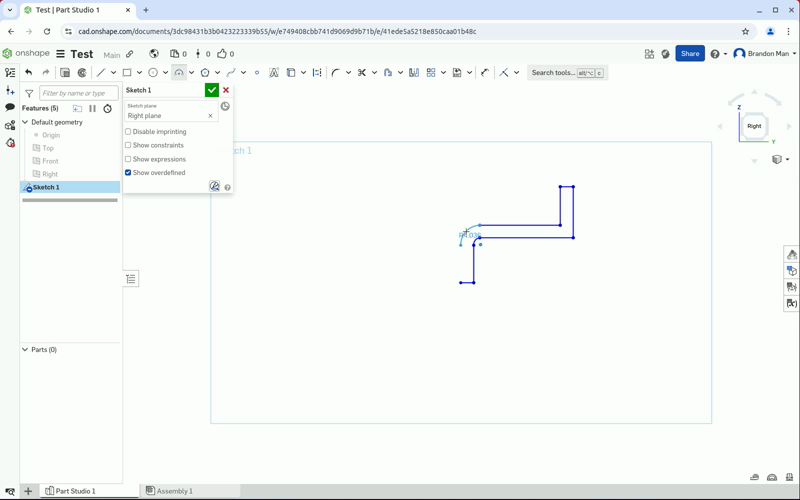
key(esc)
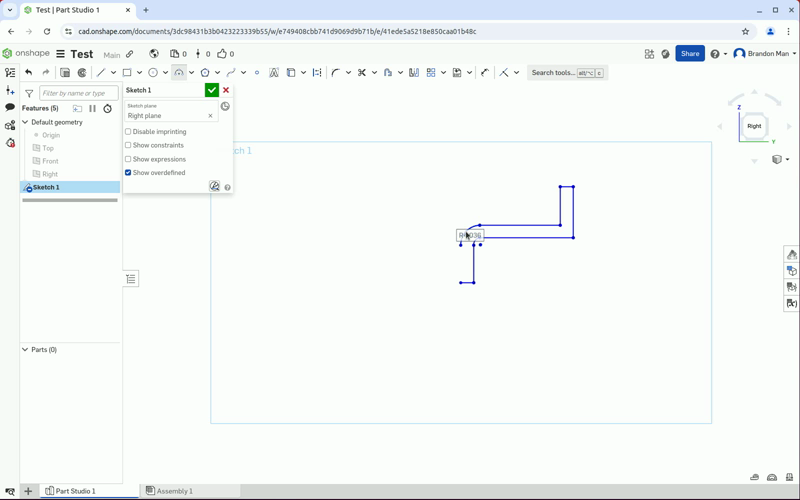
key(l)
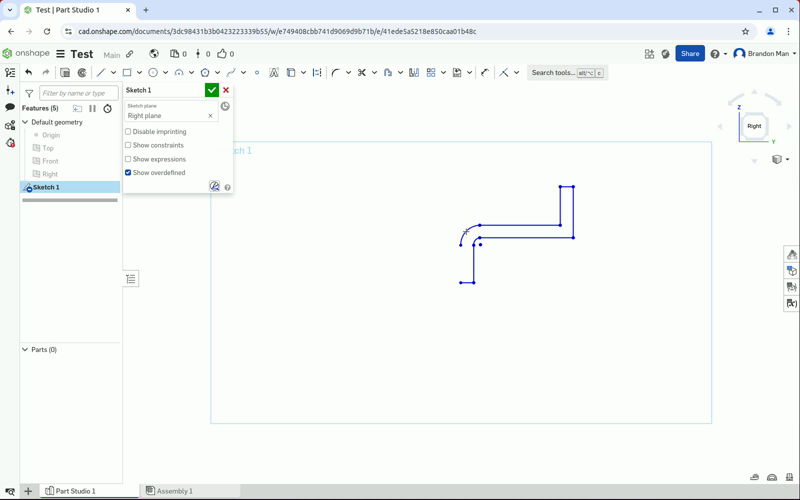
mouse_move(460, 245)
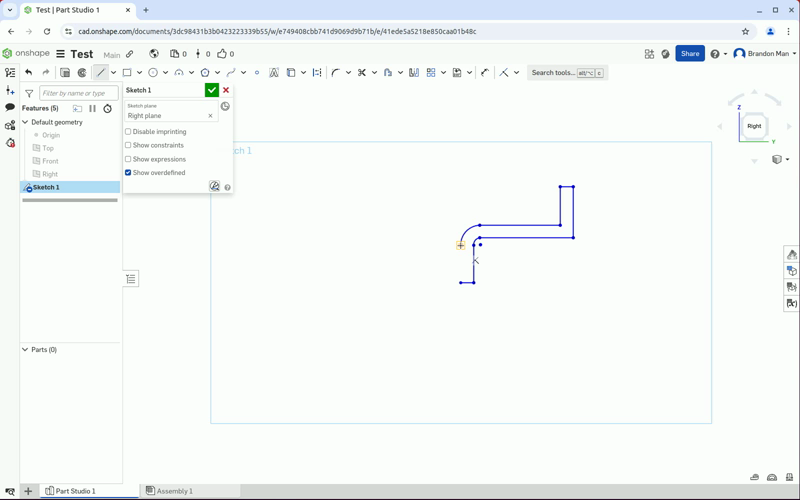
click(460, 245)
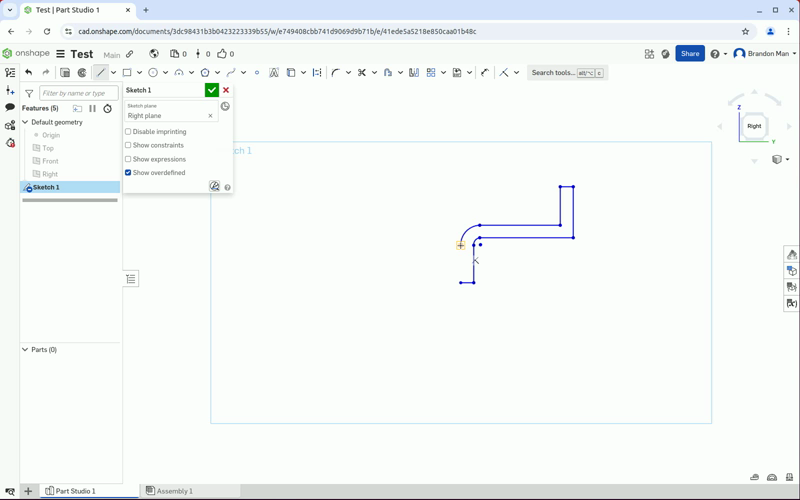
mouse_move(490, 245)
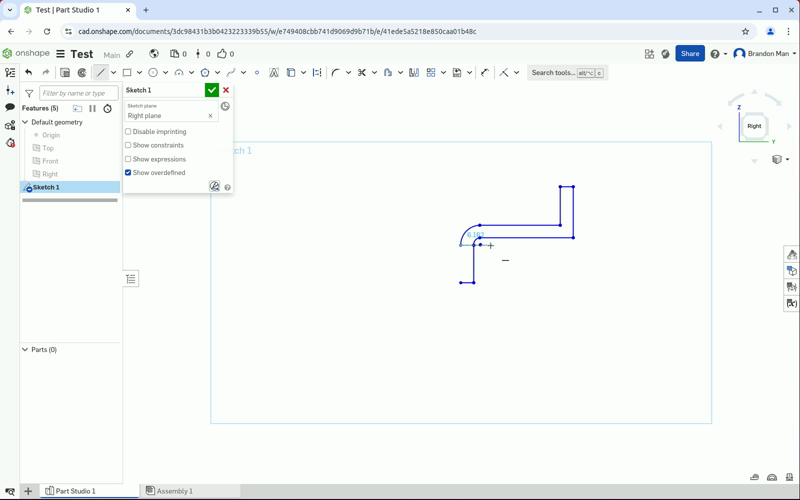
key_down(shift)
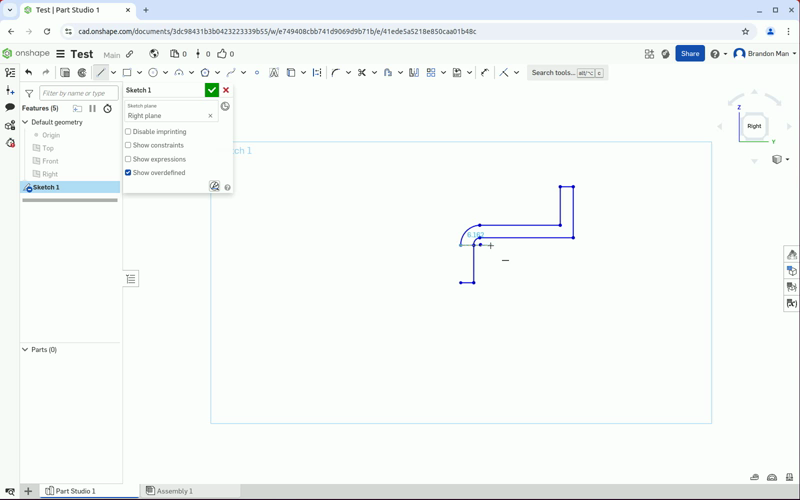
mouse_move(460, 282)
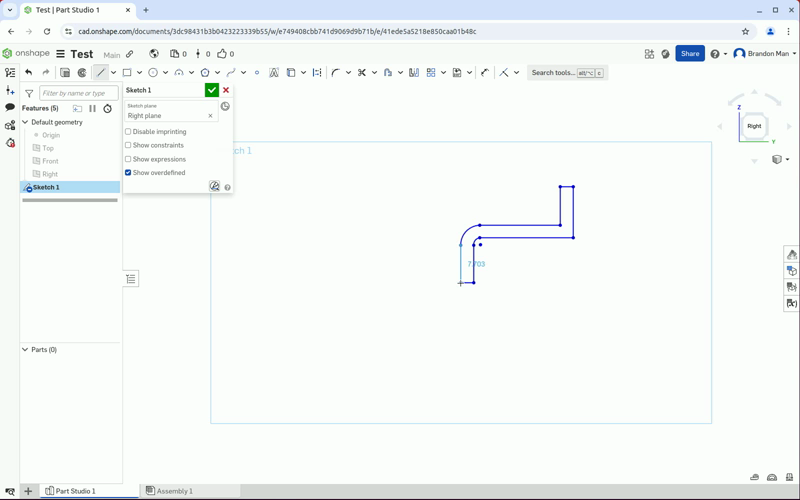
key_up(shift)
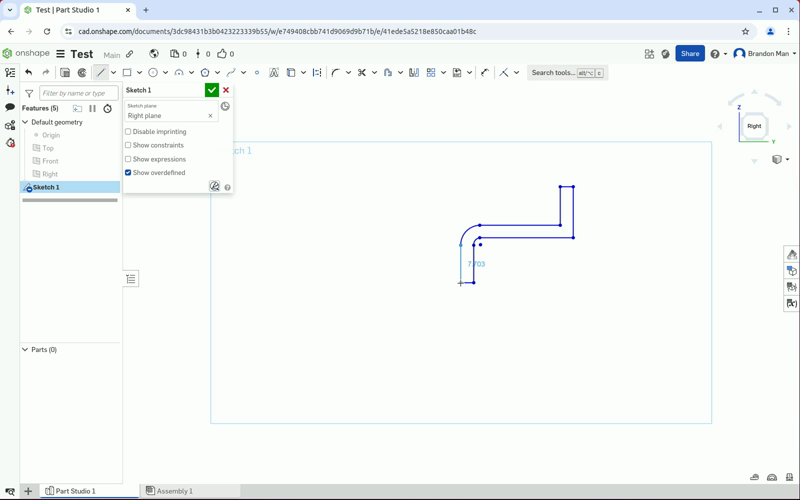
click(460, 282)
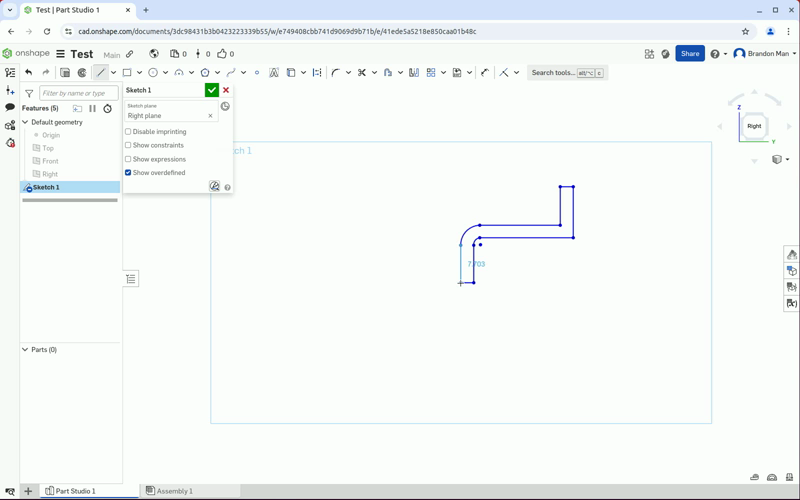
key(esc)
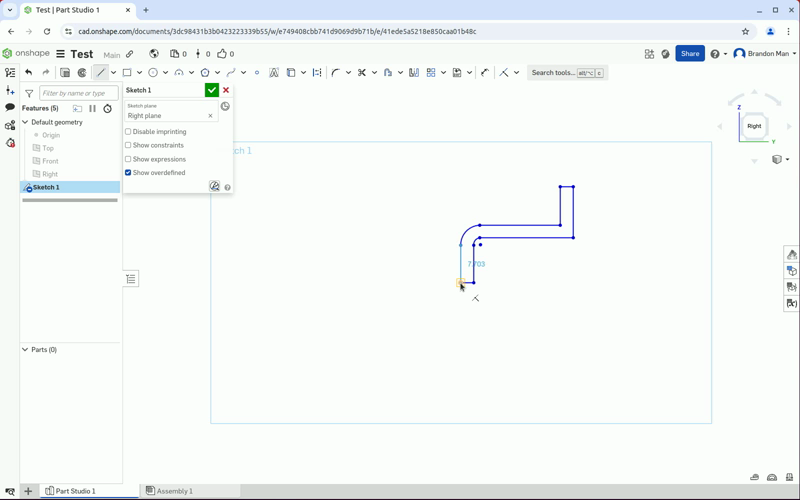
mouse_move(526, 233)
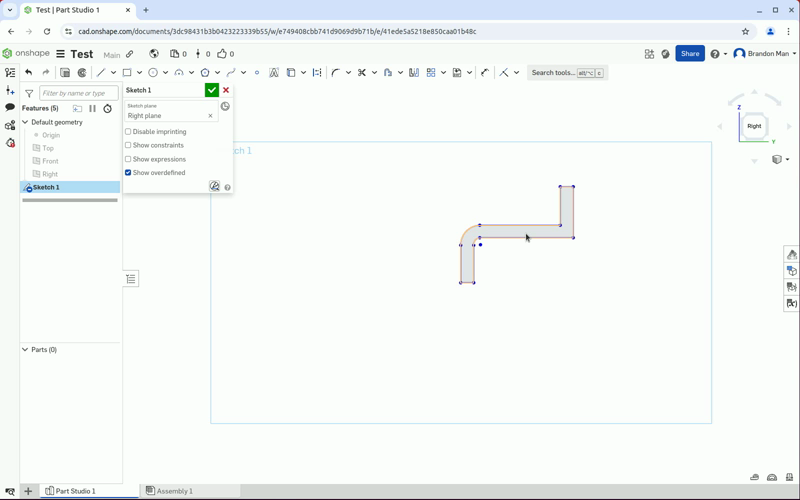
click(526, 233)
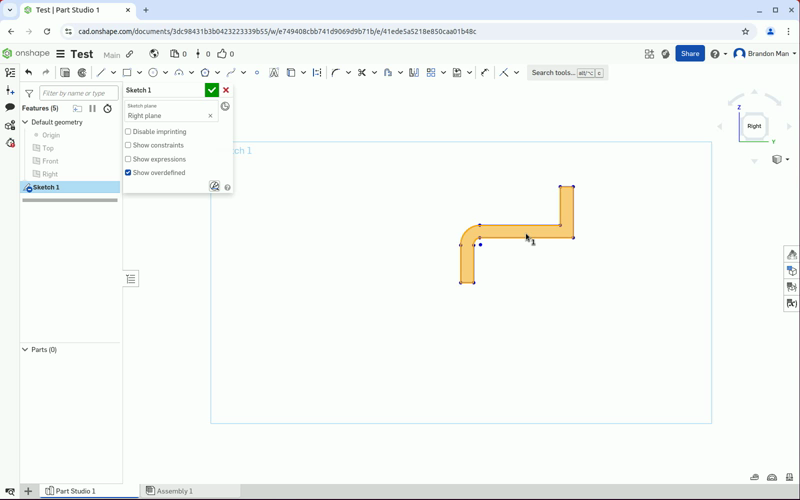
mouse_move(73, 352)
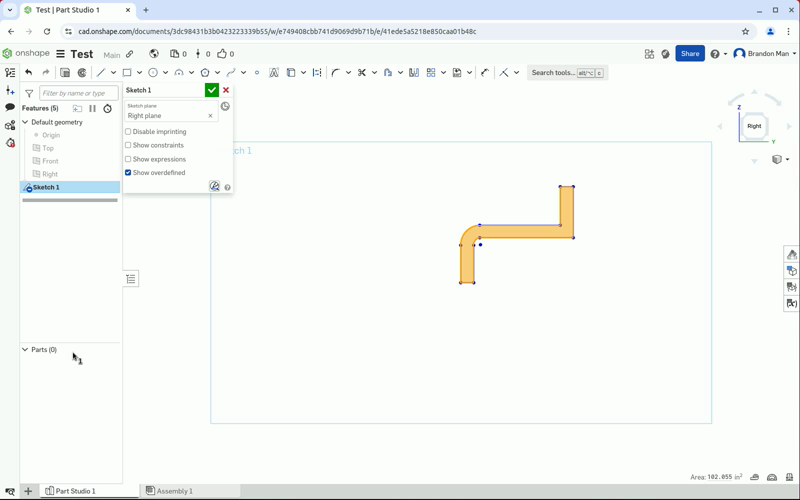
key(shift+y)
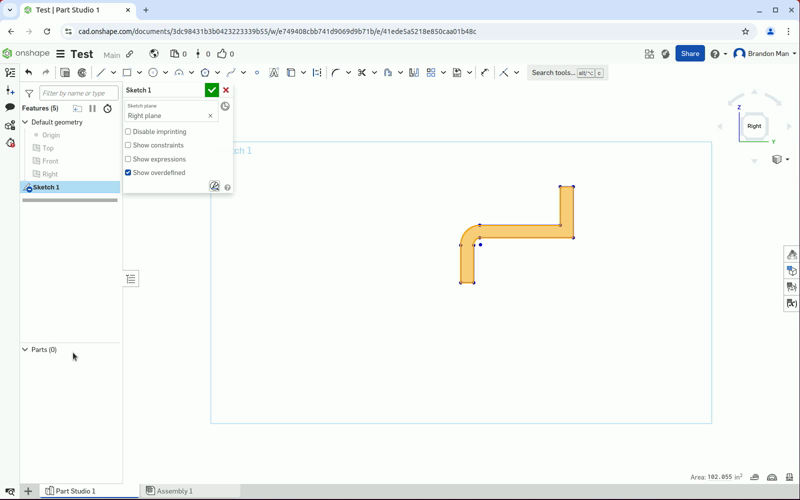
key(shift+e)
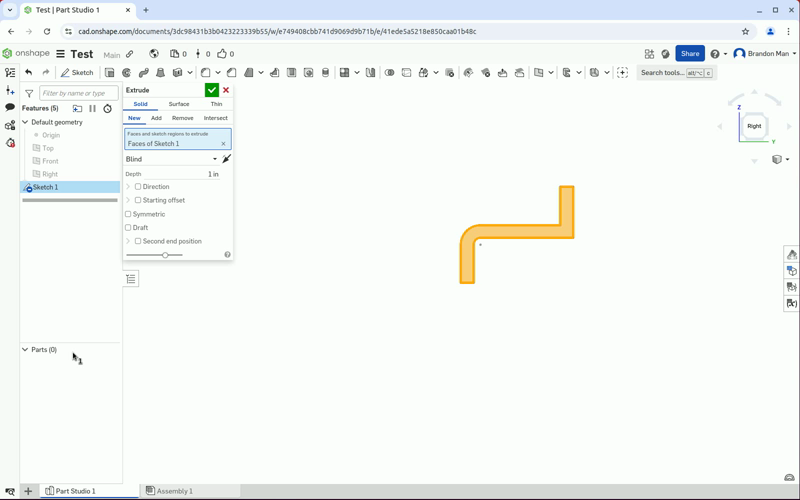
mouse_move(143, 106)
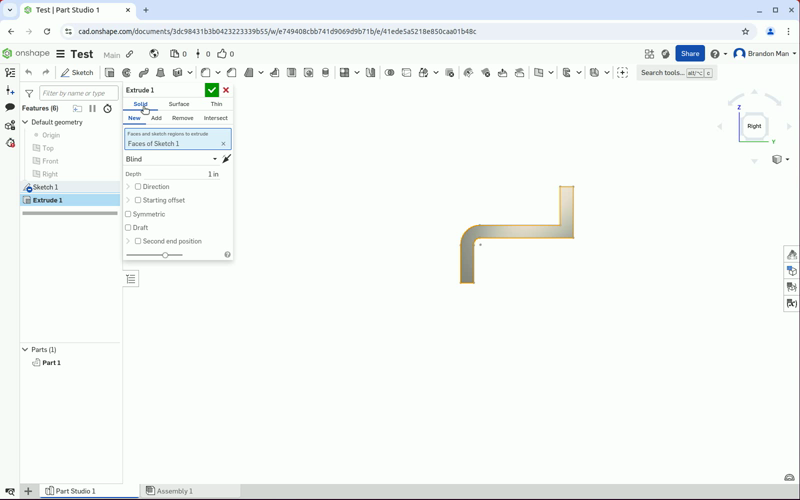
click(143, 106)
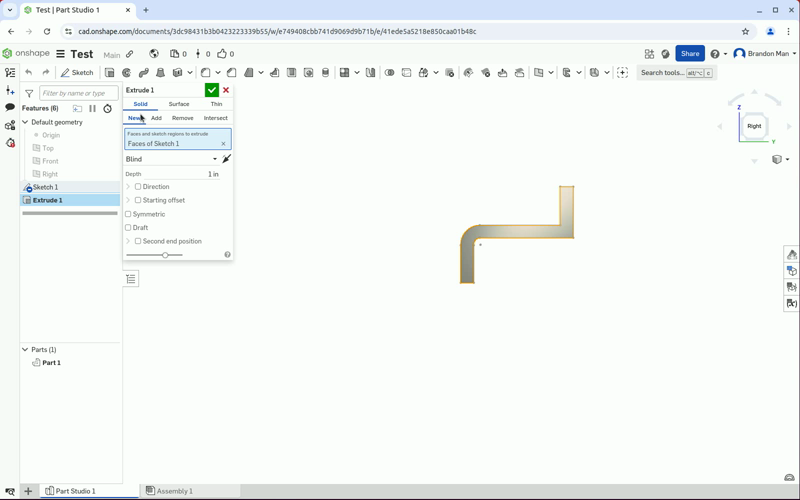
mouse_move(137, 120)
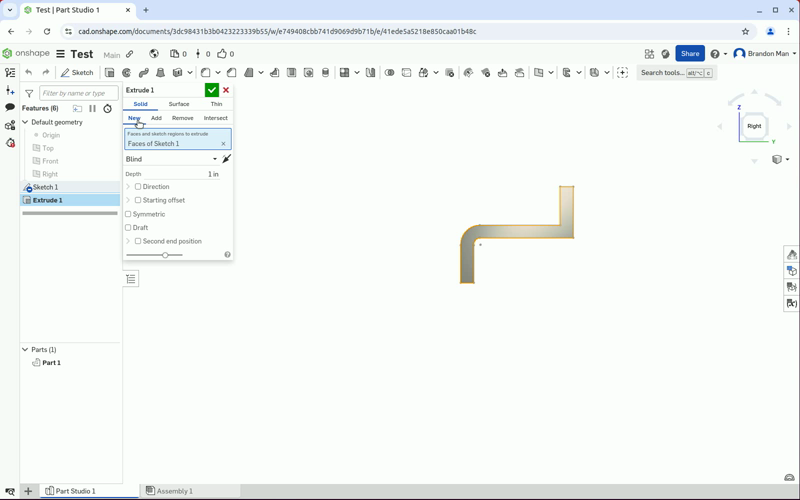
click(137, 120)
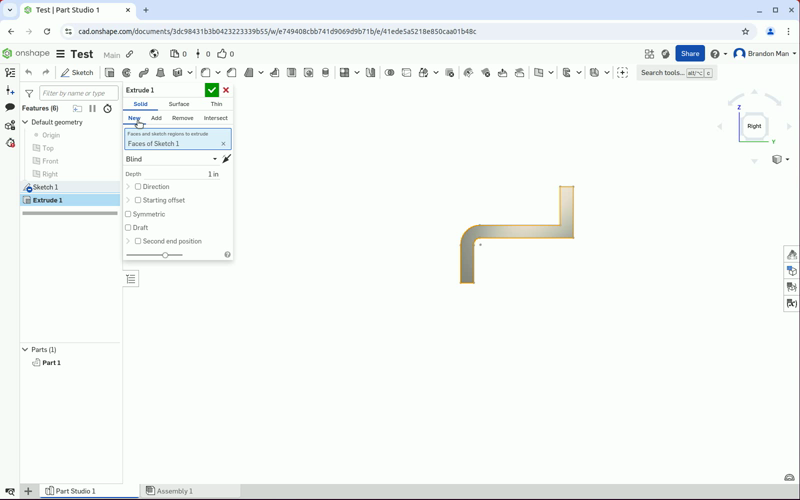
key(tab, 4)
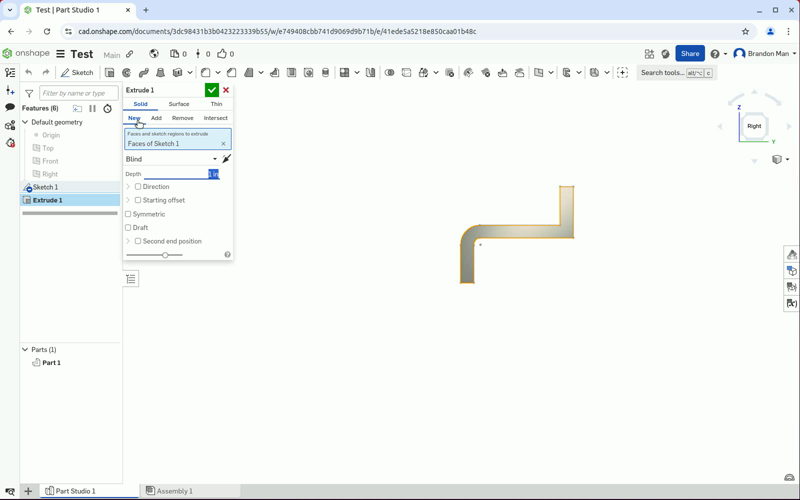
text(10.11)
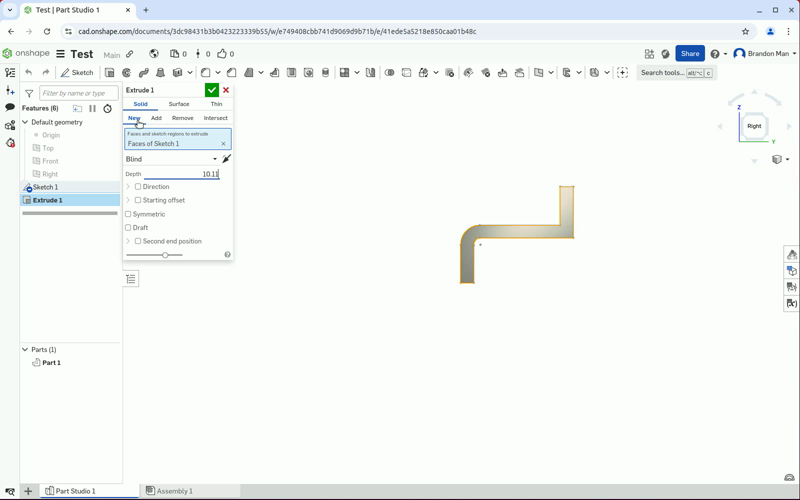
key(tab, 3)
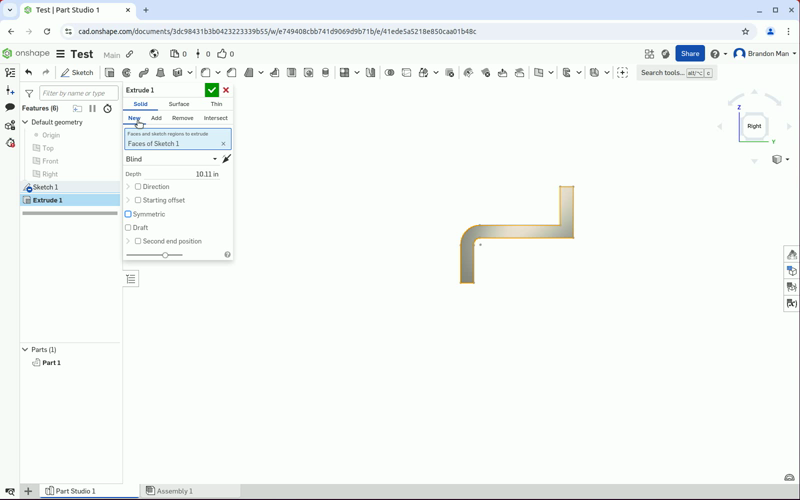
key(space)
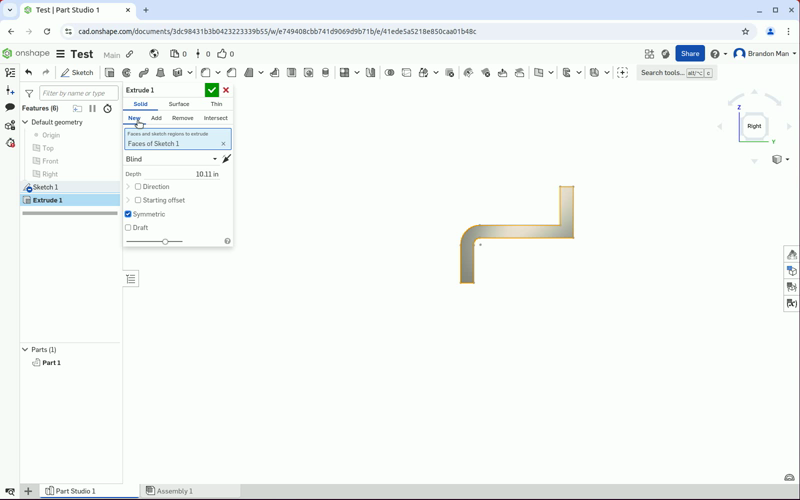
key(enter)
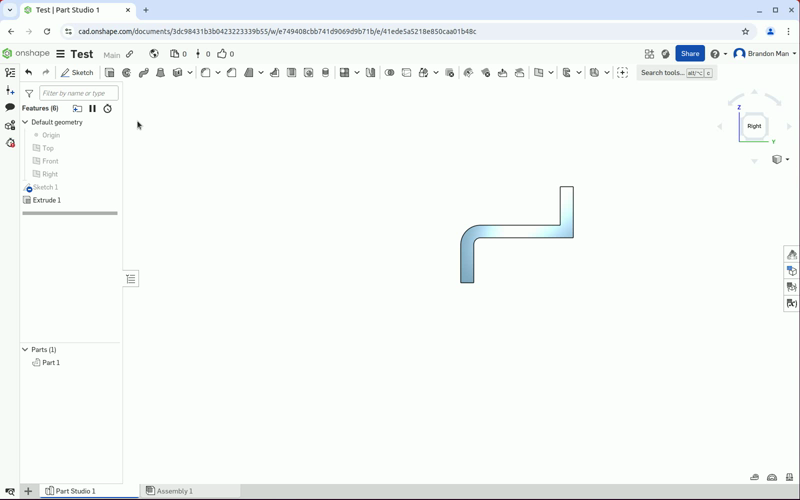
key(shift+h)
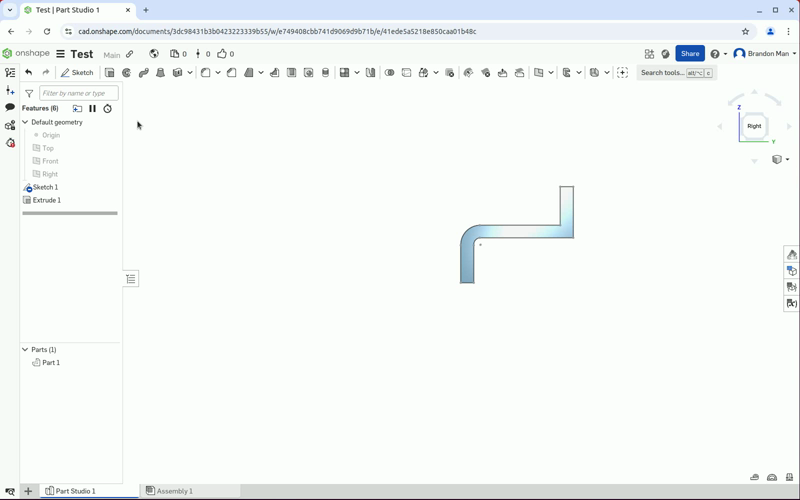
key(shift+h)
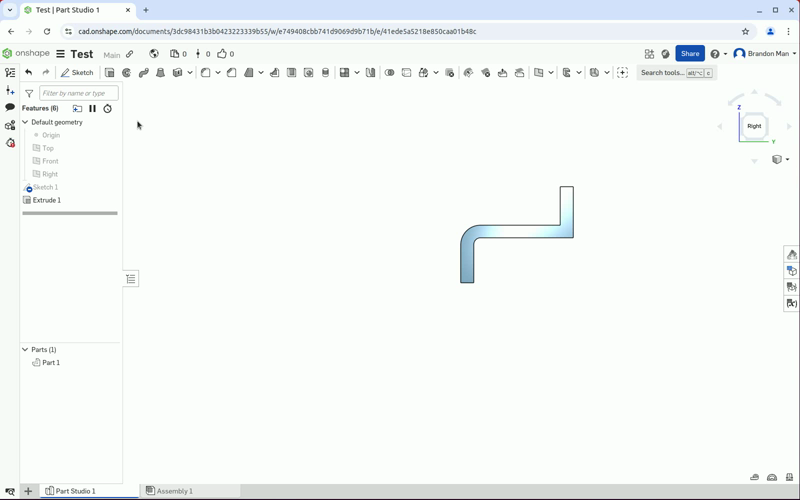
mouse_move(73, 189)
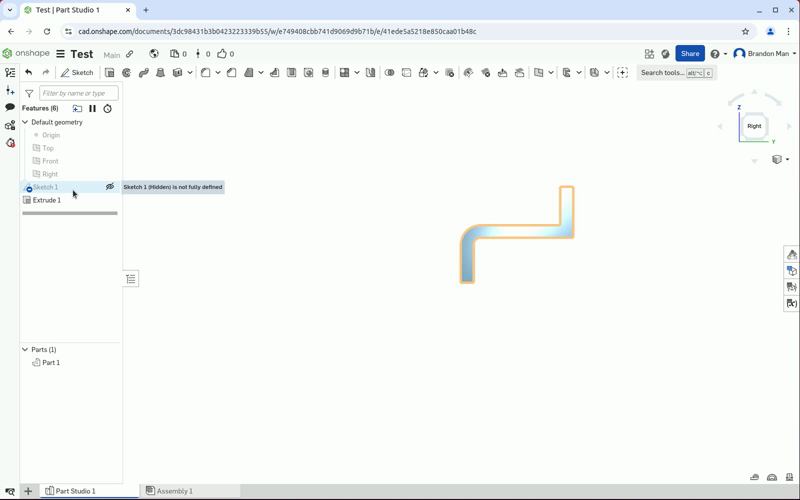
click(73, 189)
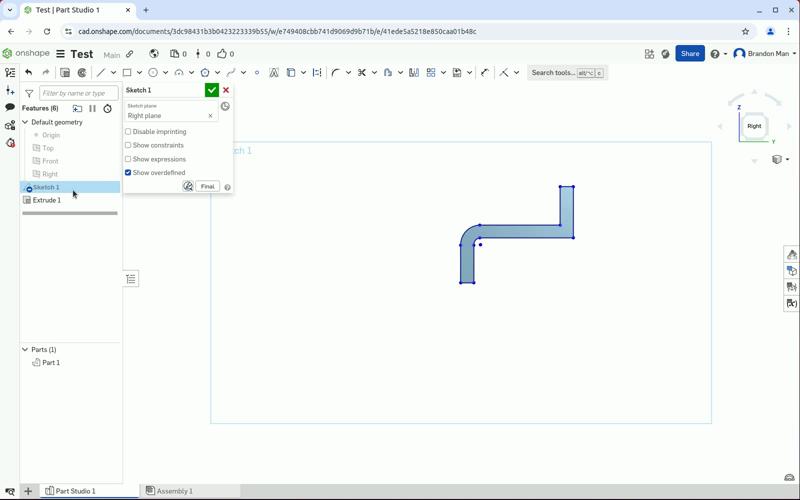
mouse_move(229, 92)
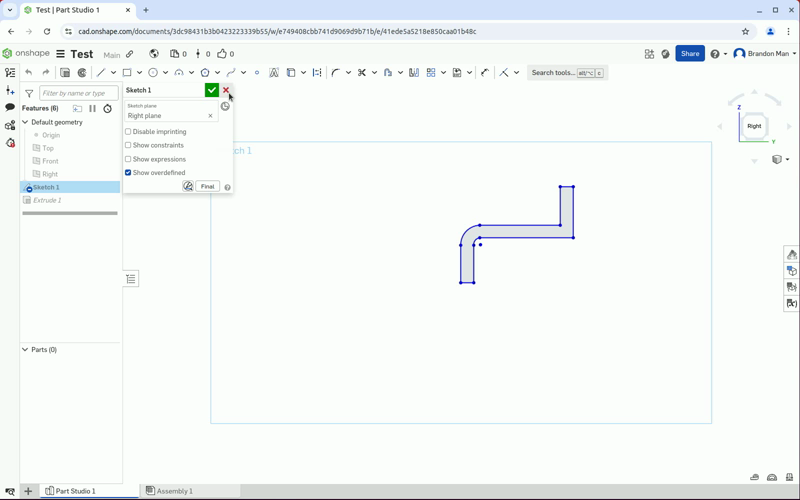
click(229, 92)
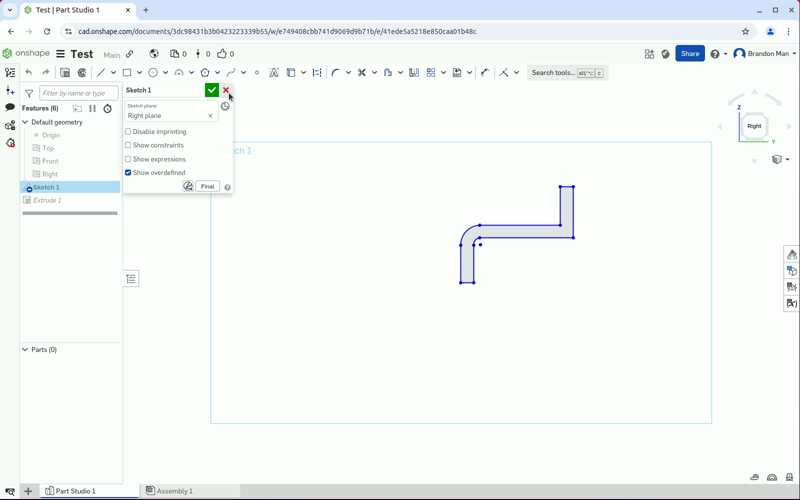
key(shift+s)
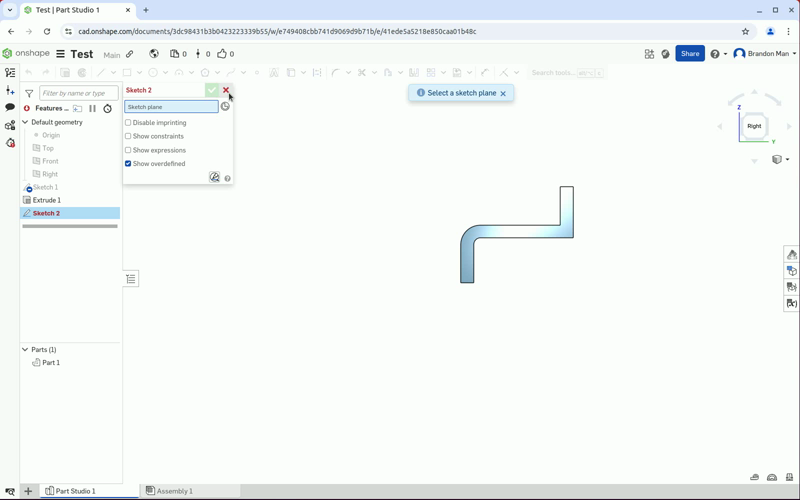
mouse_move(73, 176)
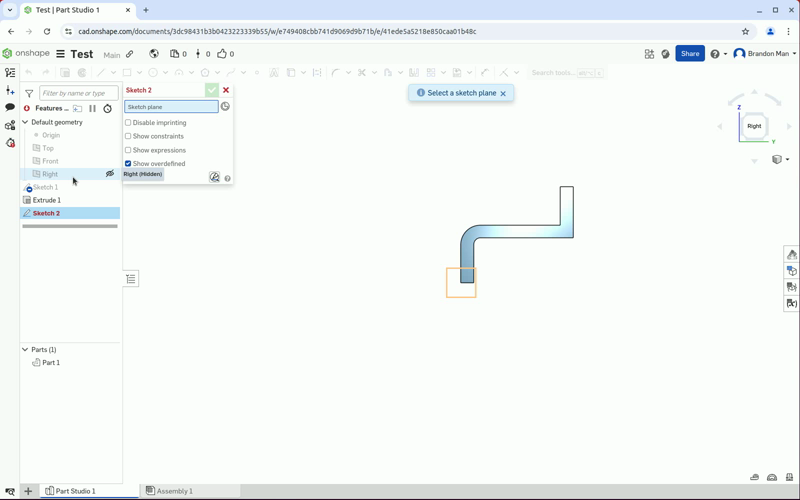
click(73, 176)
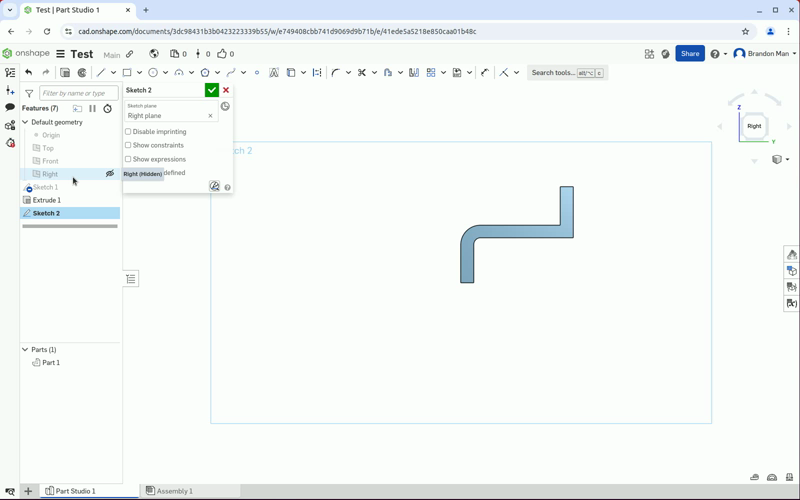
mouse_move(73, 352)
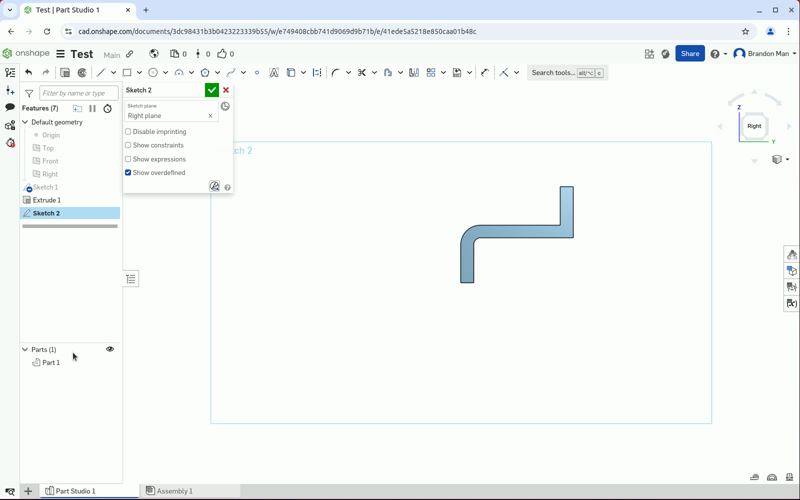
key(y)
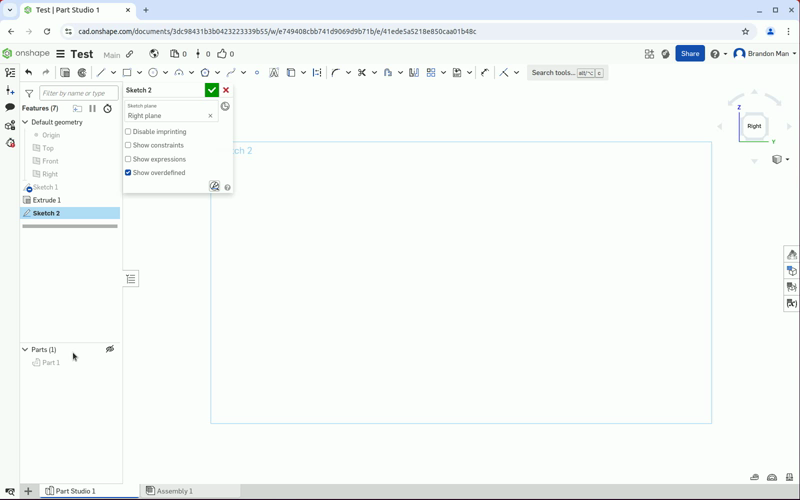
key(l)
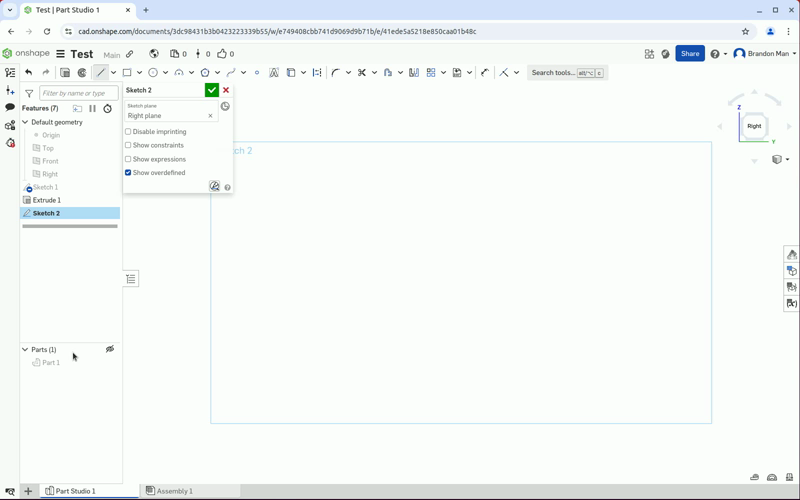
key_down(shift)
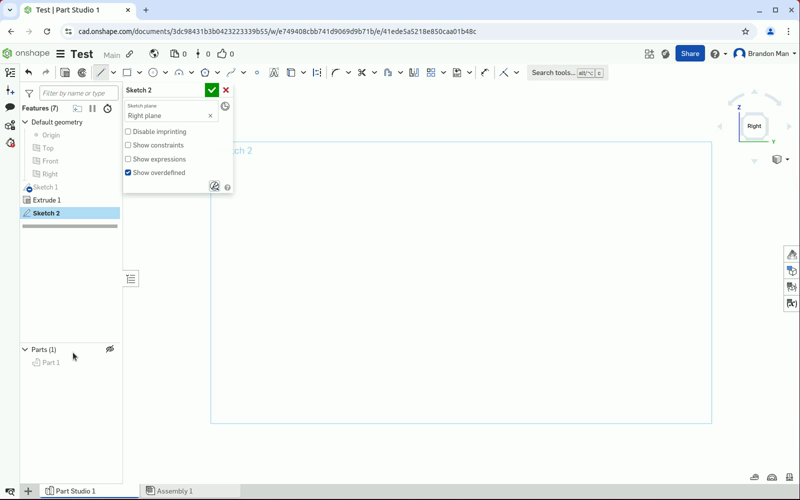
mouse_move(447, 282)
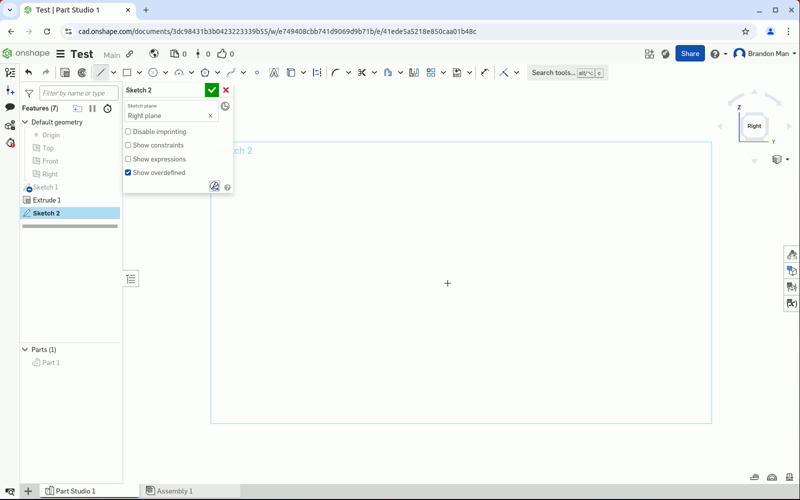
click(447, 282)
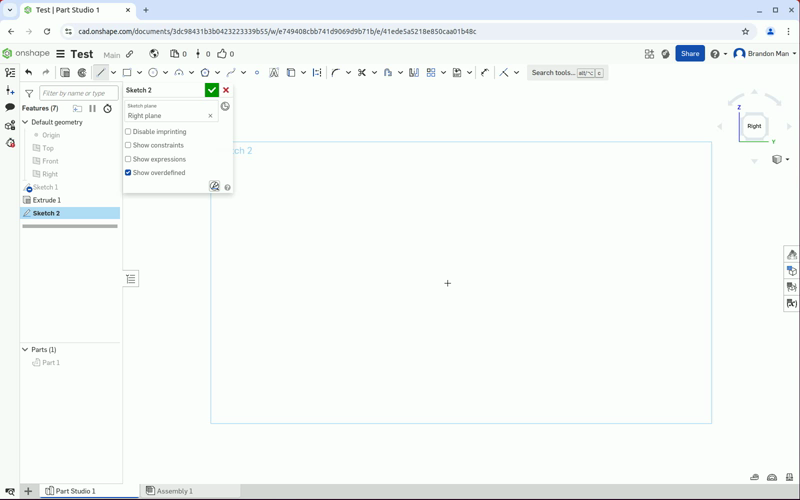
key_up(shift)
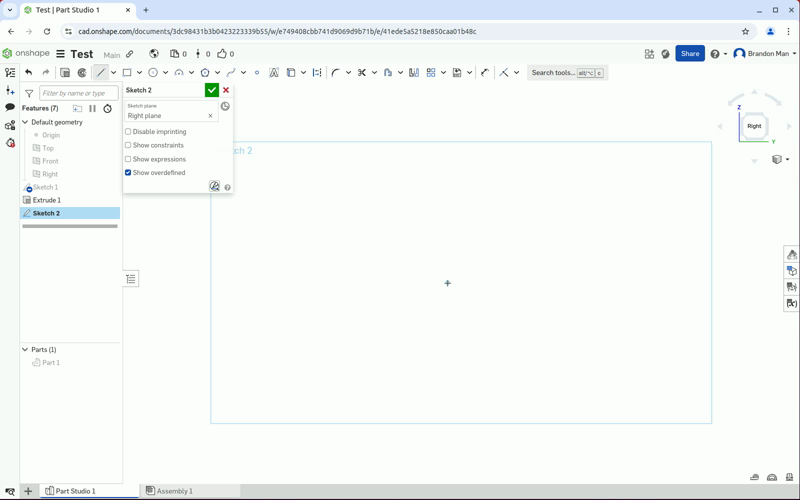
key_down(shift)
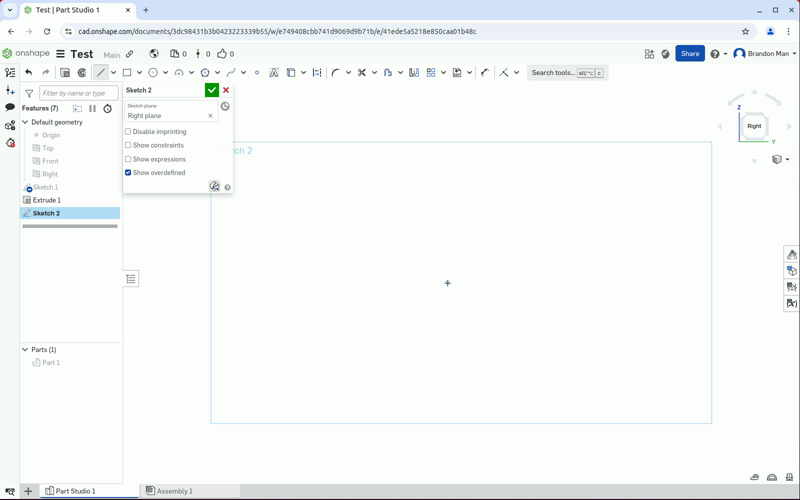
mouse_move(477, 282)
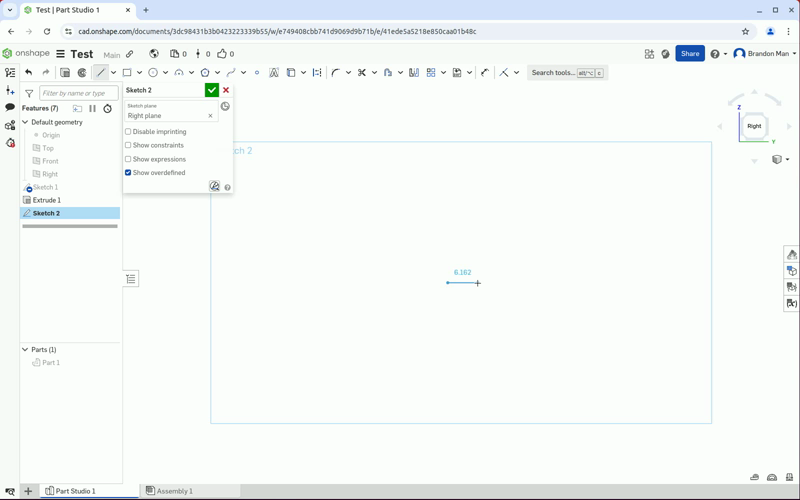
mouse_move(460, 282)
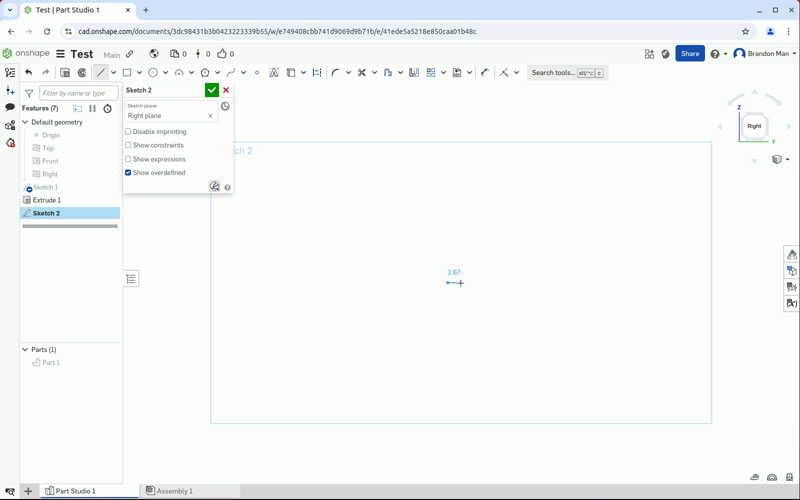
click(460, 282)
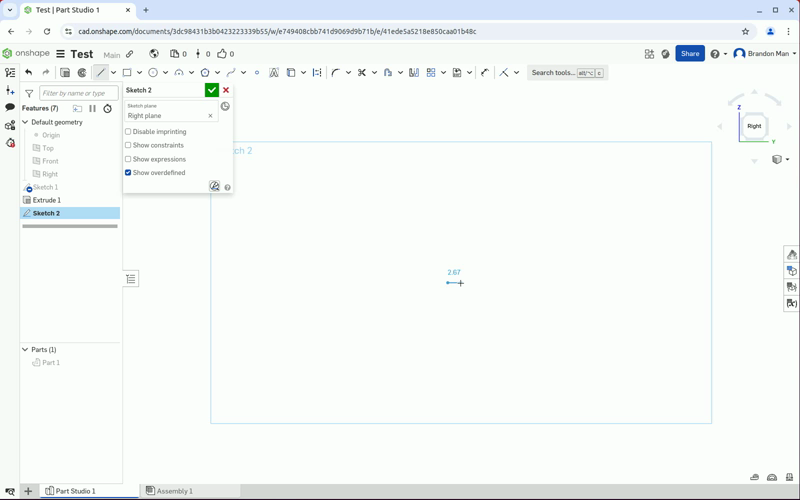
key_up(shift)
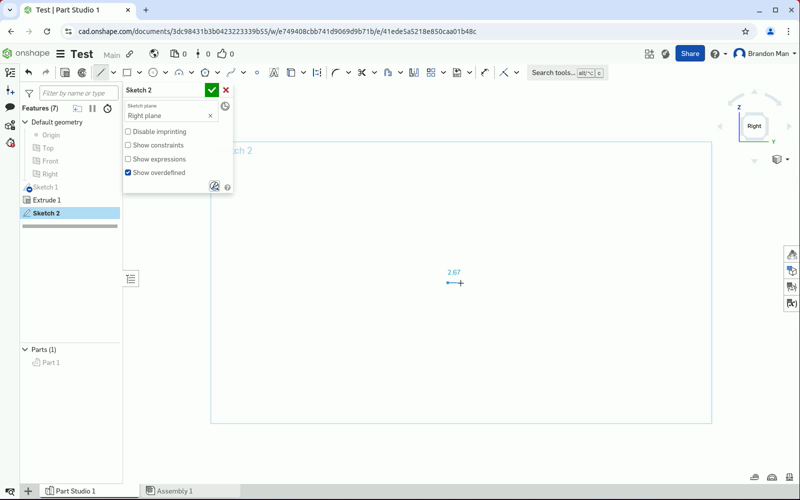
key_down(shift)
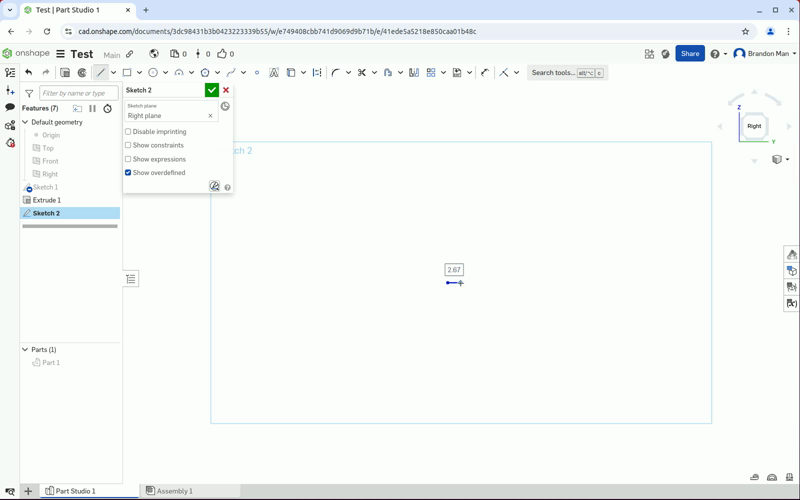
mouse_move(490, 282)
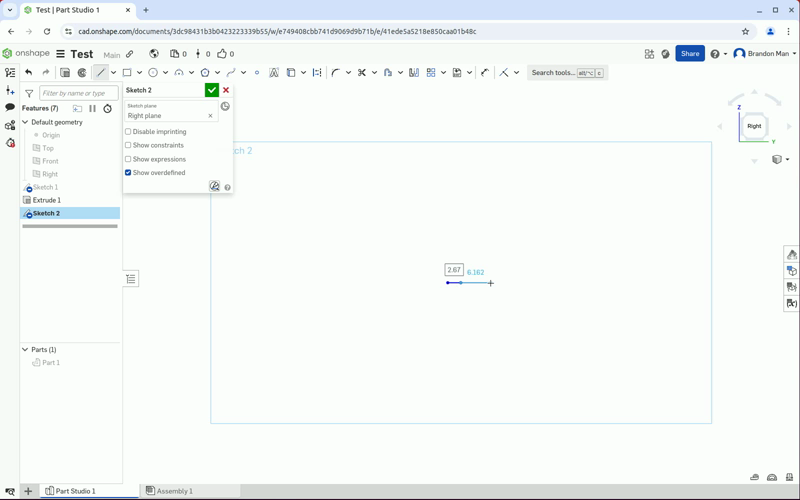
mouse_move(460, 245)
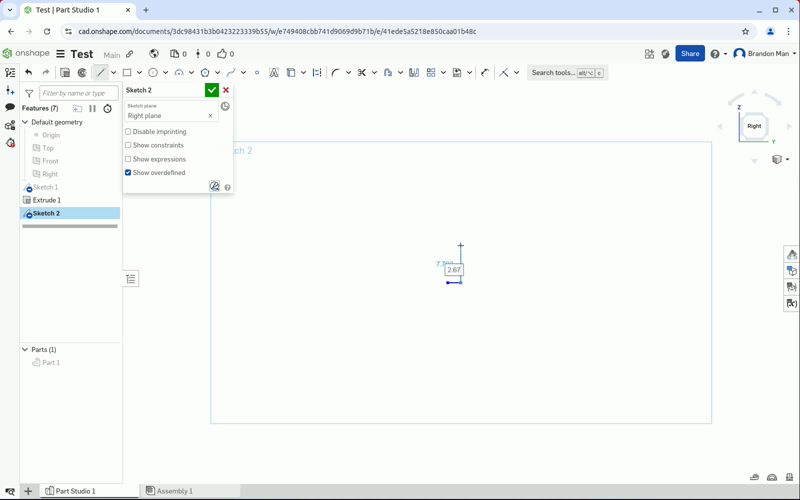
click(460, 245)
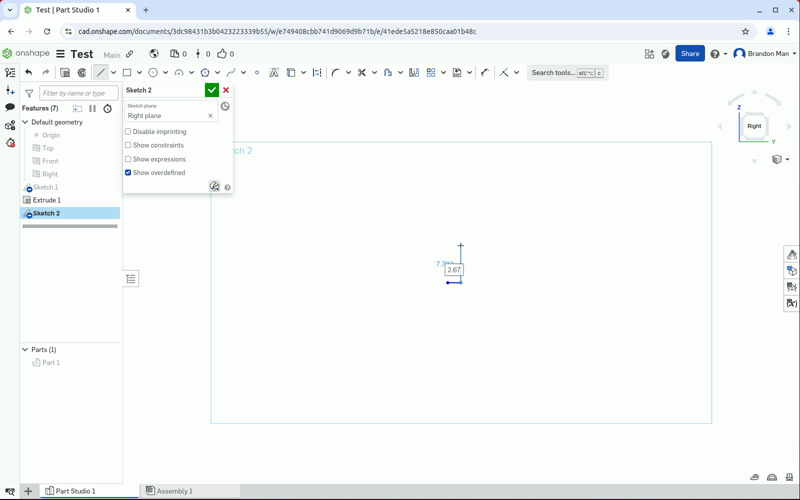
key_up(shift)
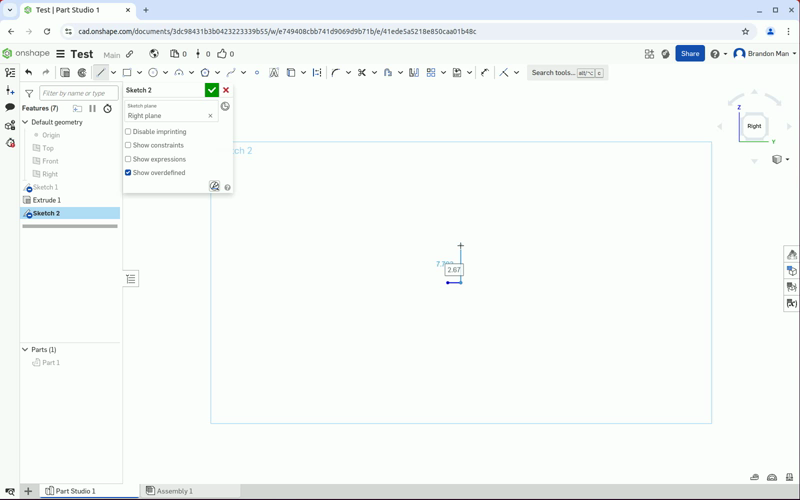
key(esc)
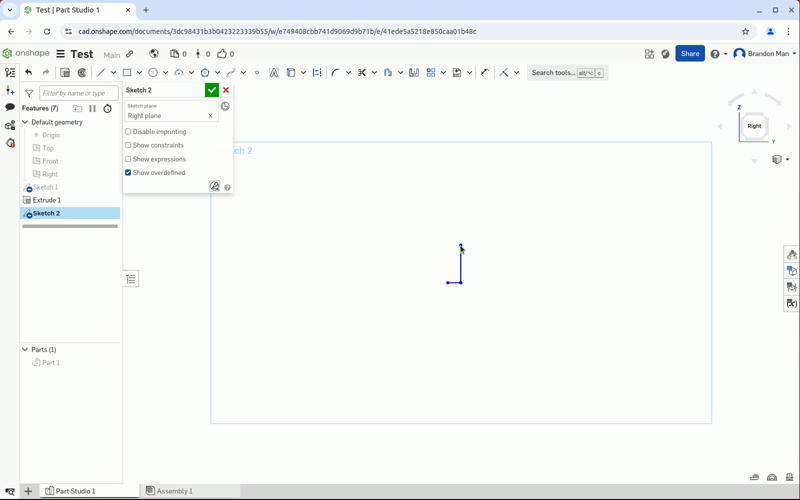
key(a)
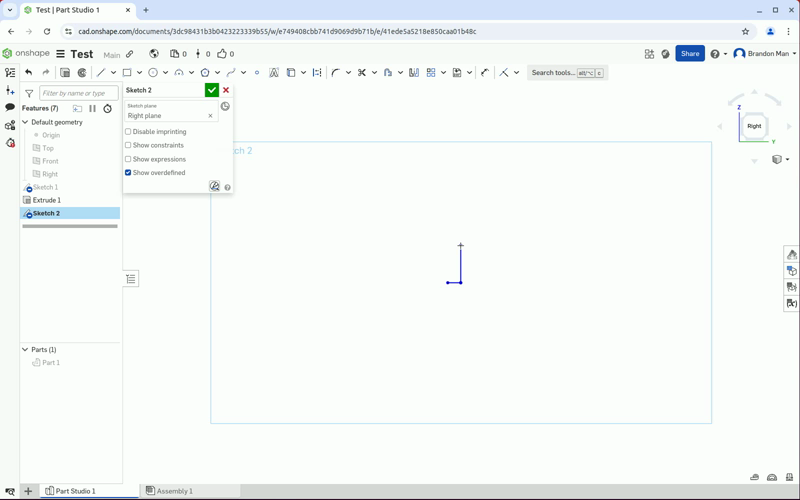
mouse_move(460, 245)
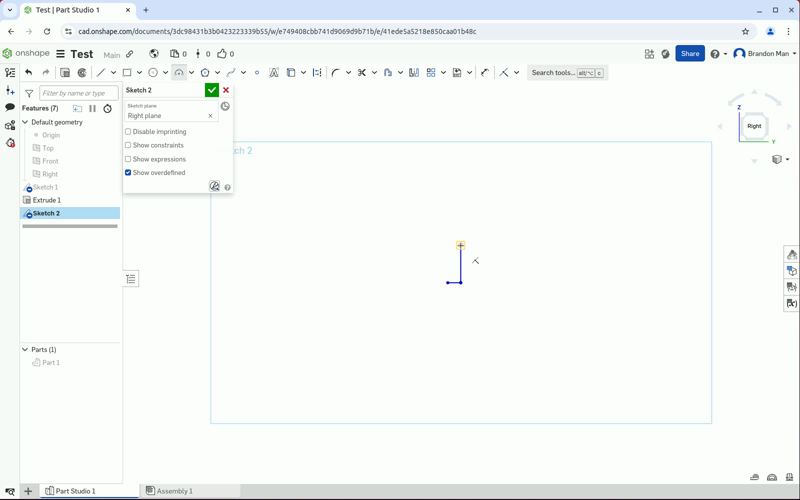
click(460, 245)
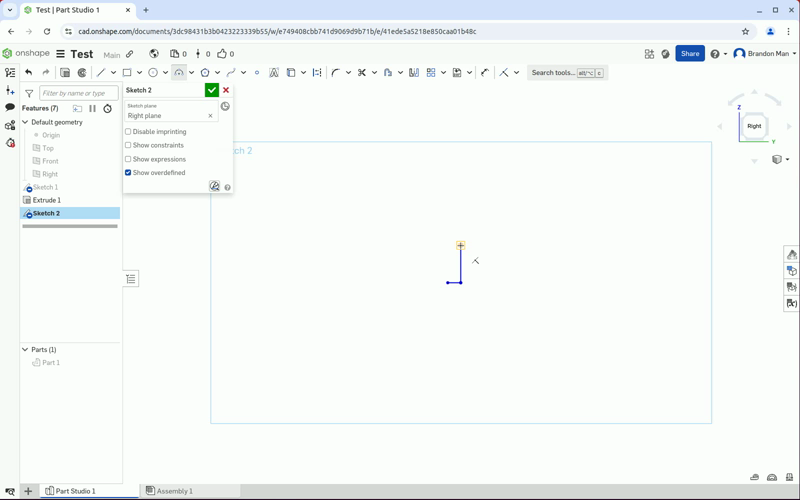
key_down(shift)
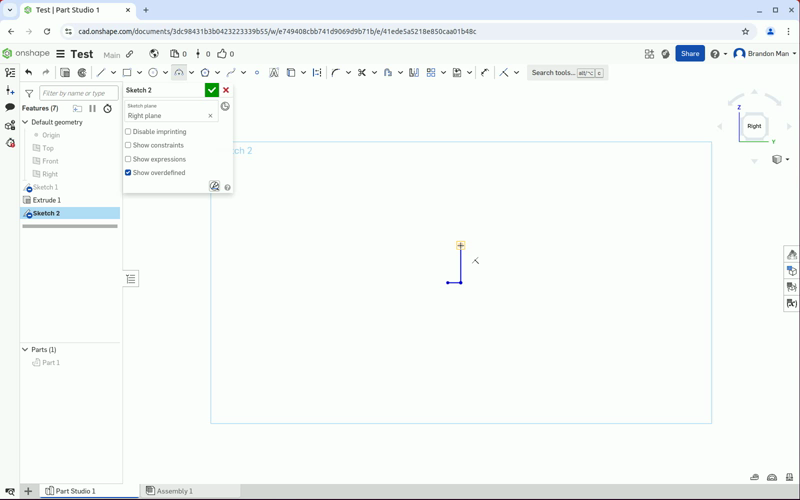
mouse_move(480, 225)
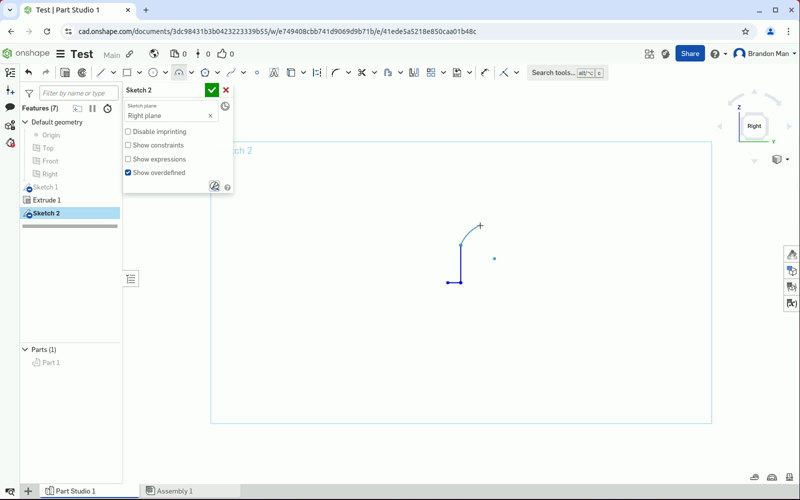
click(480, 225)
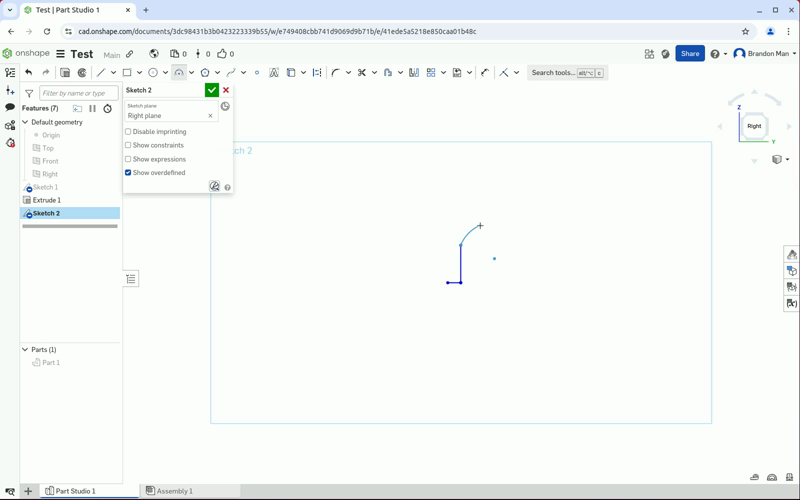
mouse_move(466, 231)
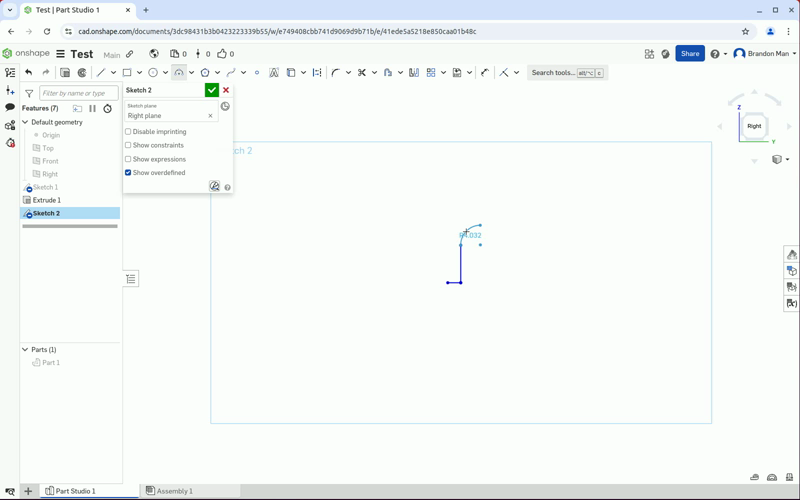
click(466, 231)
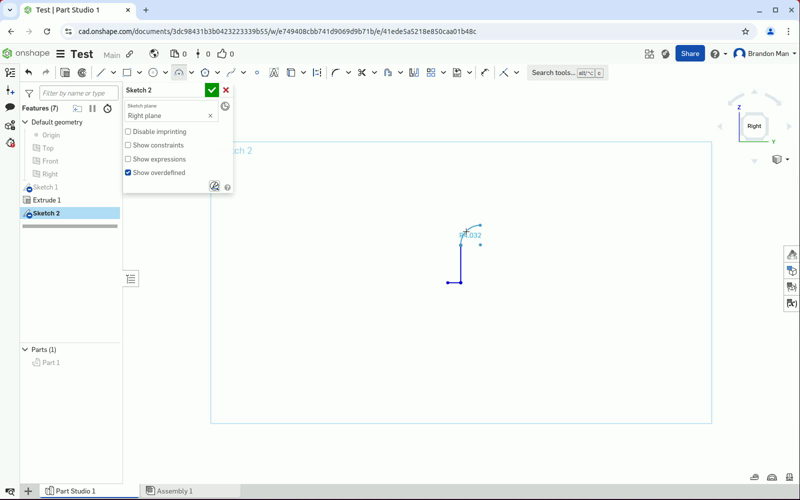
key_up(shift)
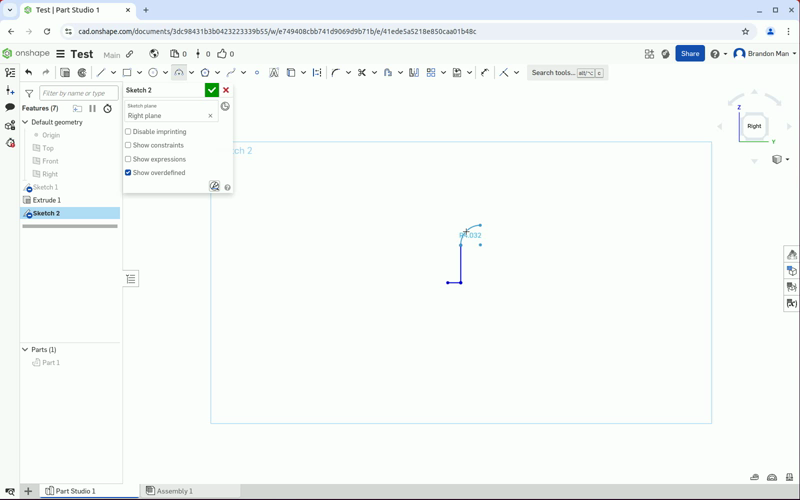
key(esc)
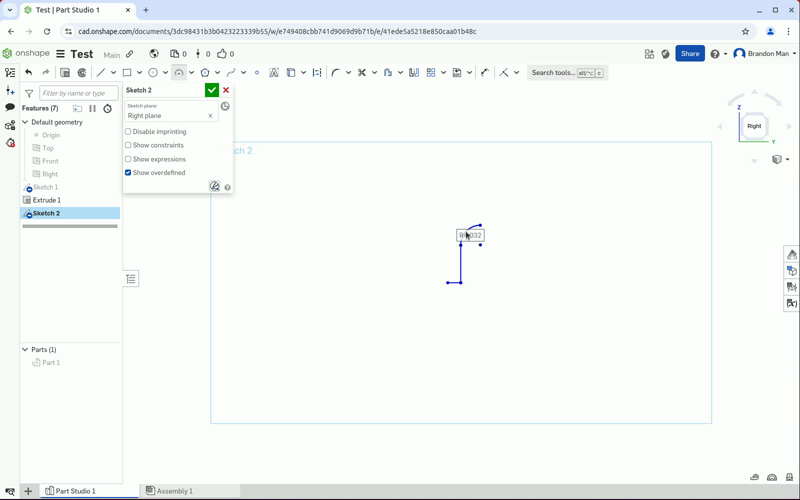
key(l)
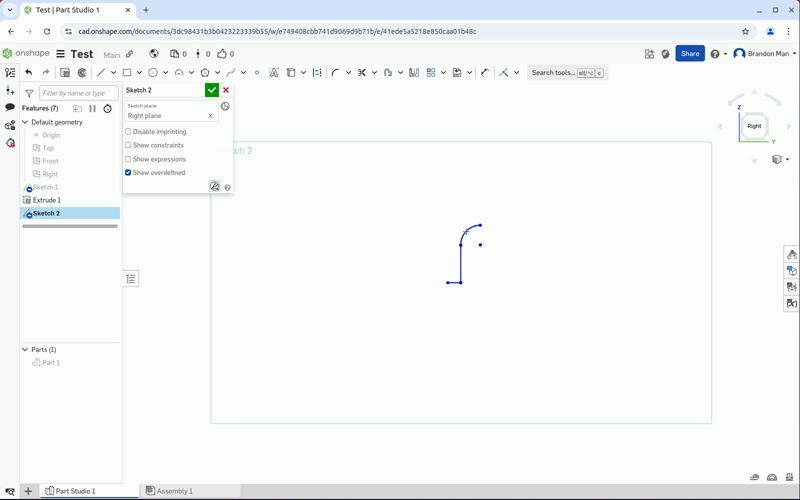
mouse_move(480, 225)
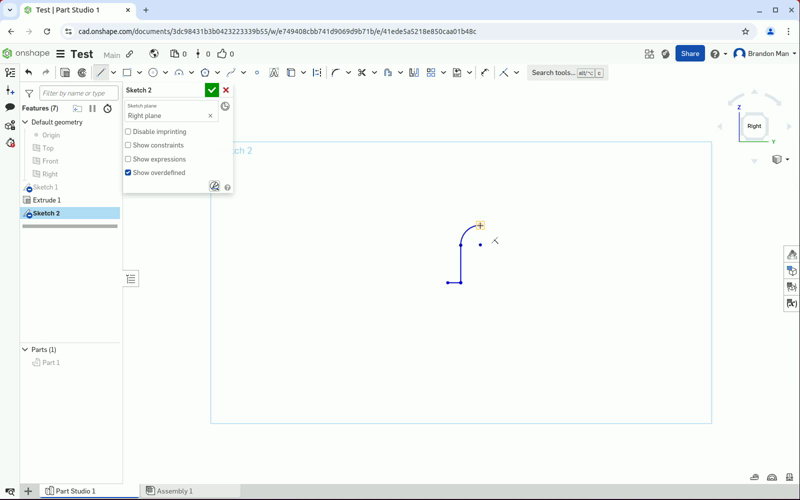
click(480, 225)
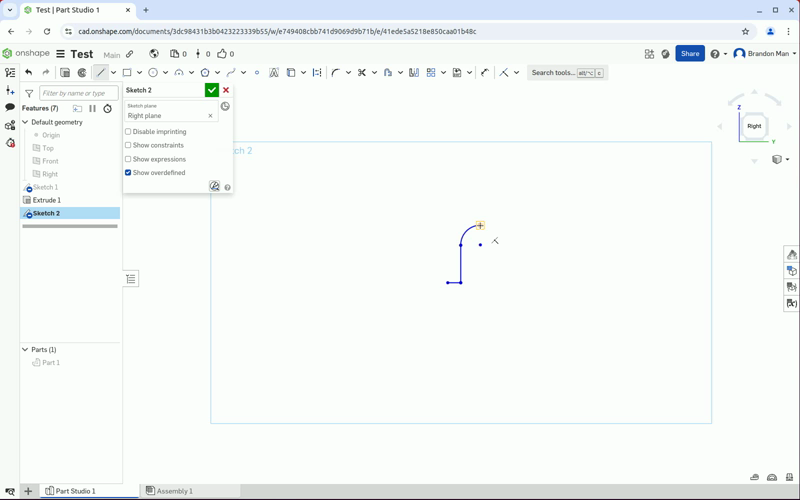
key_down(shift)
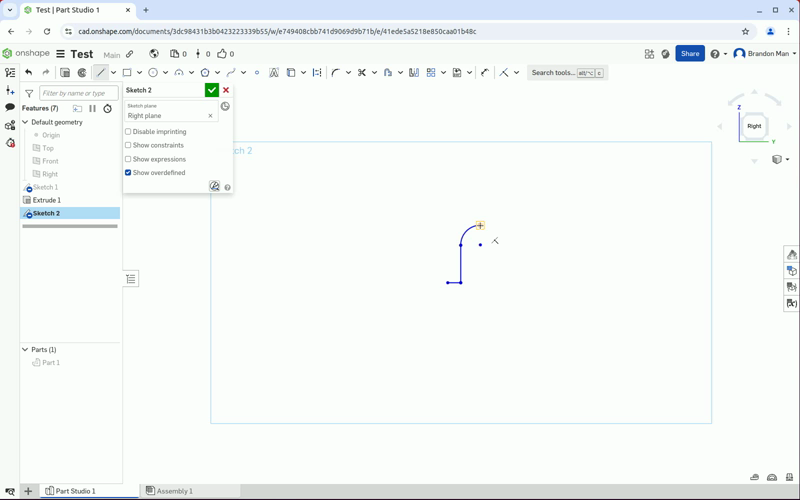
mouse_move(560, 225)
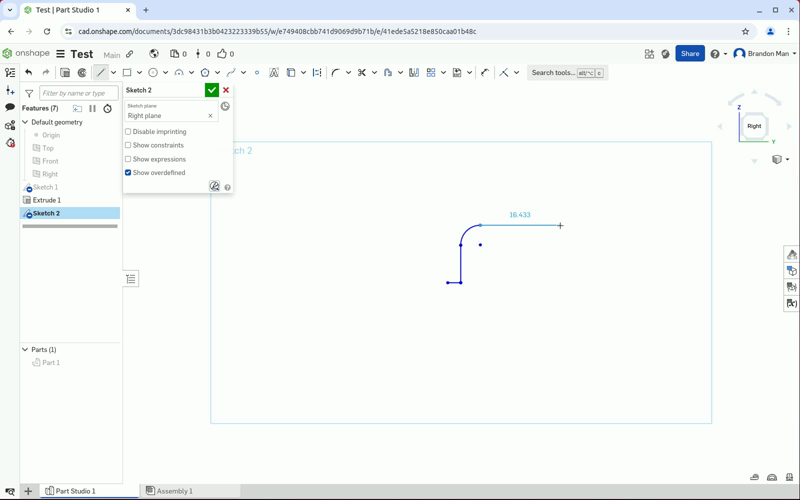
click(560, 225)
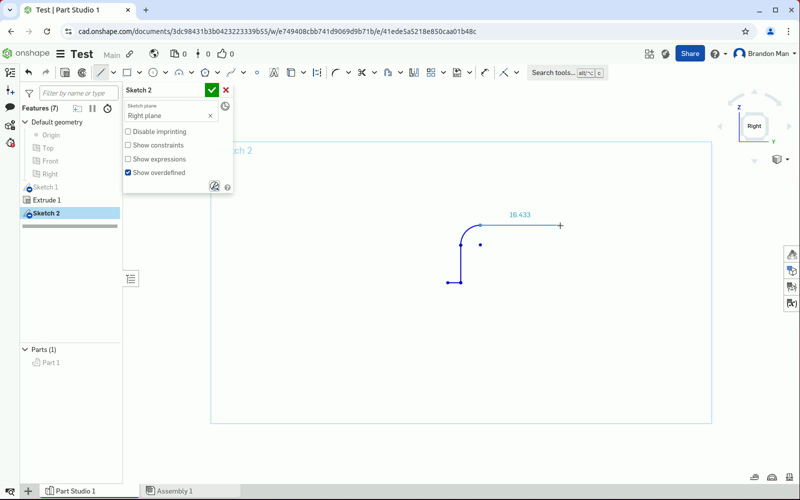
key_up(shift)
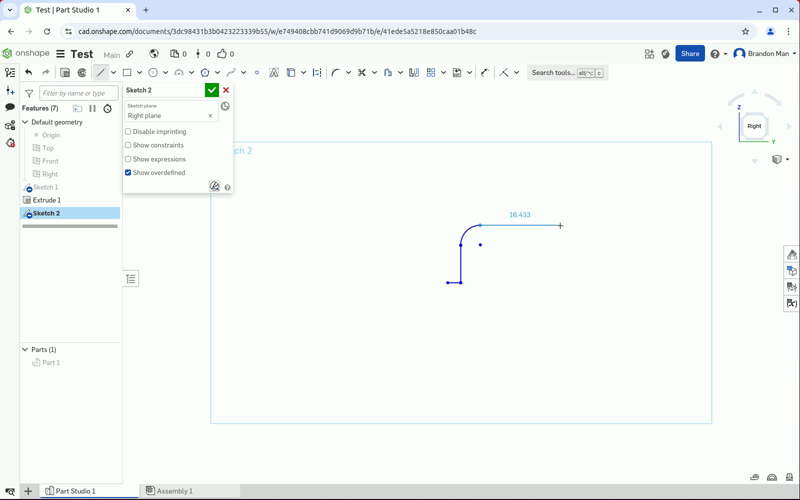
key_down(shift)
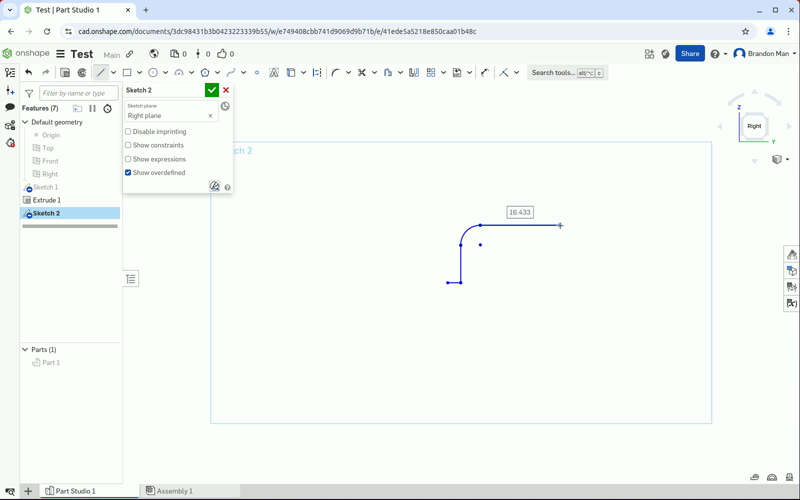
mouse_move(589, 225)
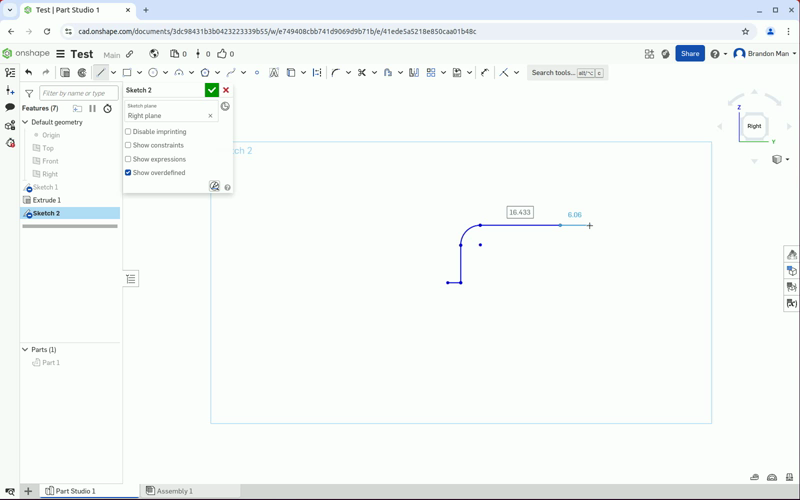
mouse_move(560, 186)
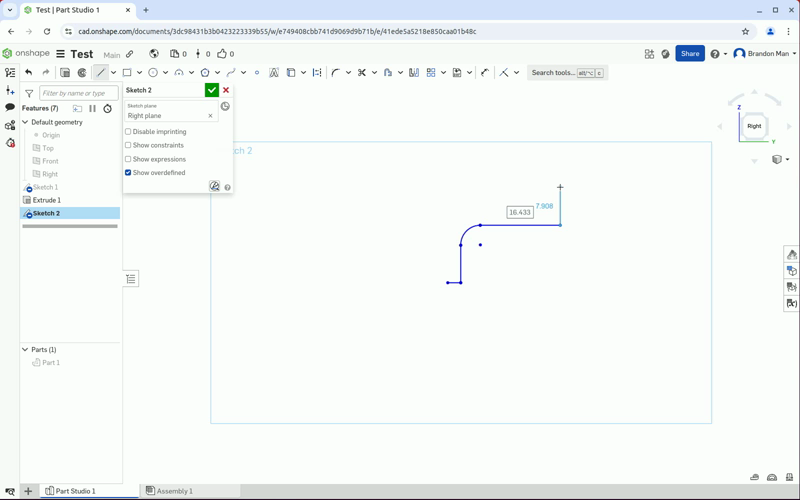
click(560, 186)
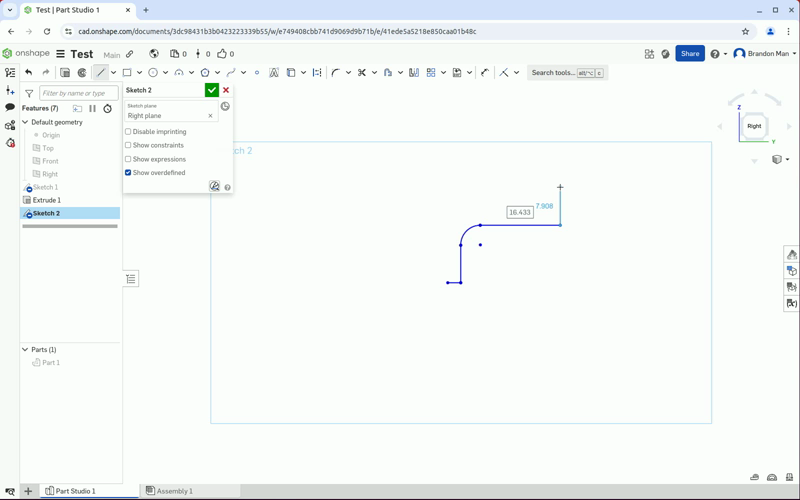
key_up(shift)
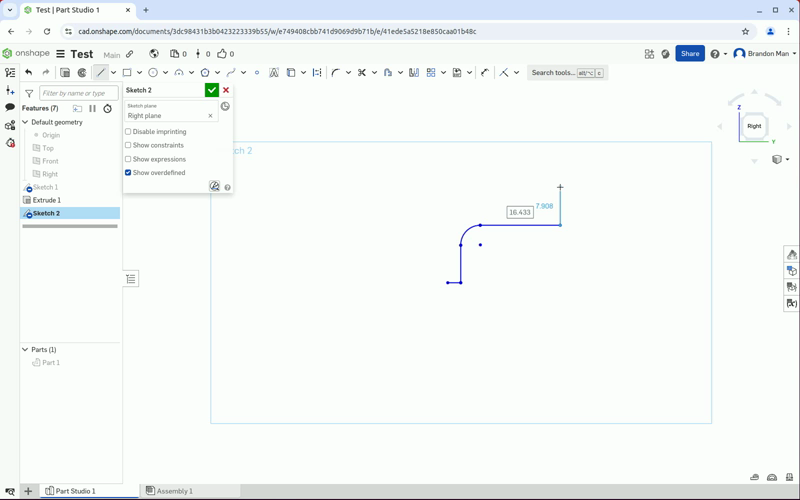
key(esc)
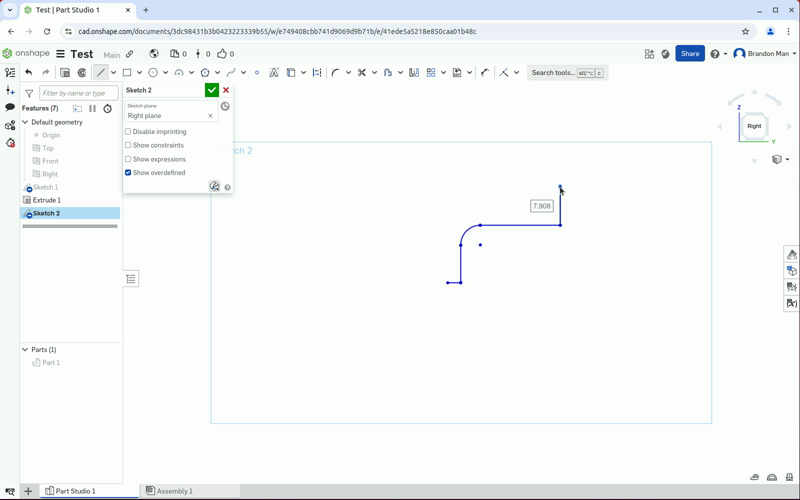
key(a)
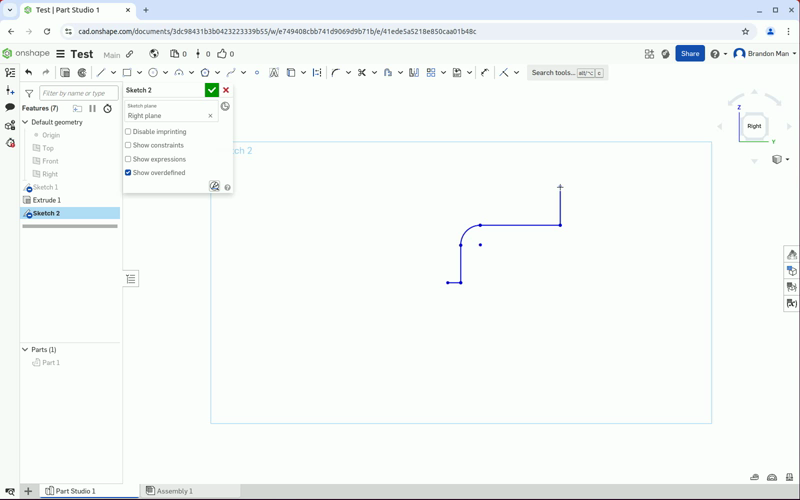
mouse_move(560, 186)
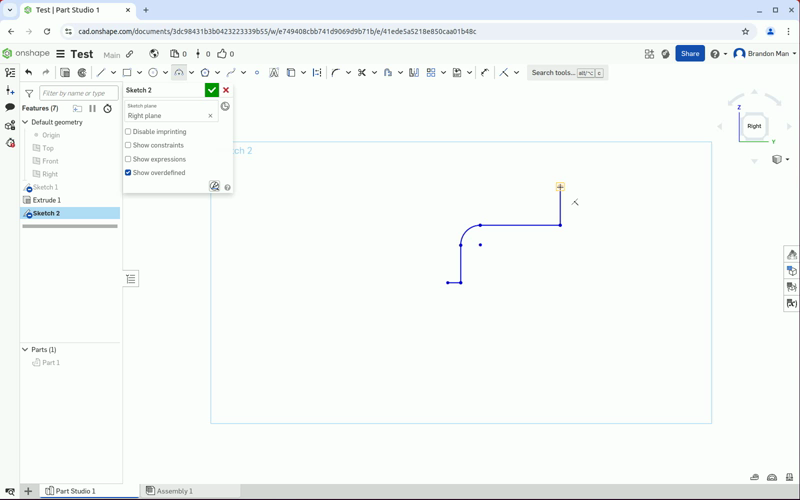
click(560, 186)
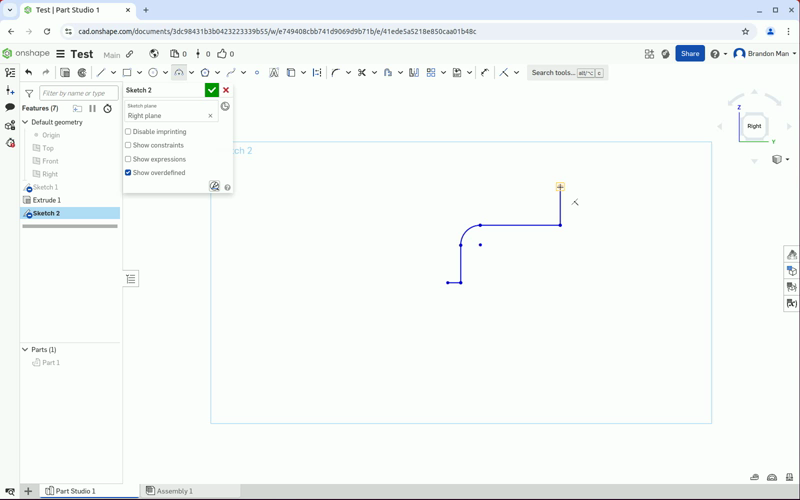
key_down(shift)
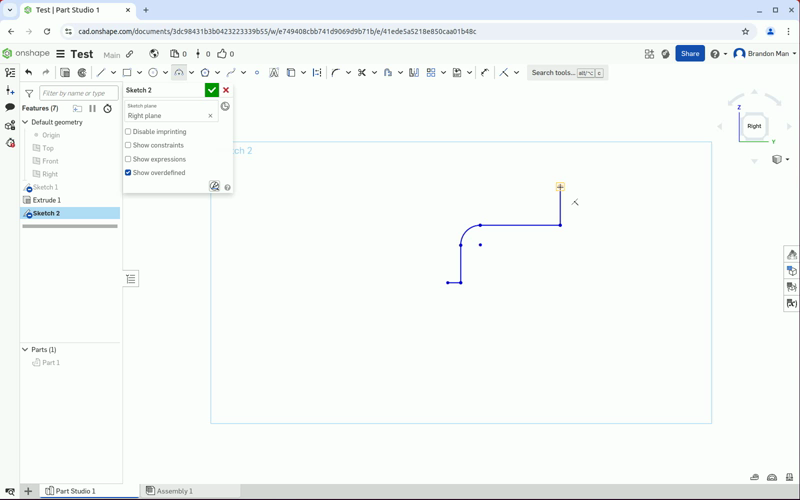
mouse_move(529, 213)
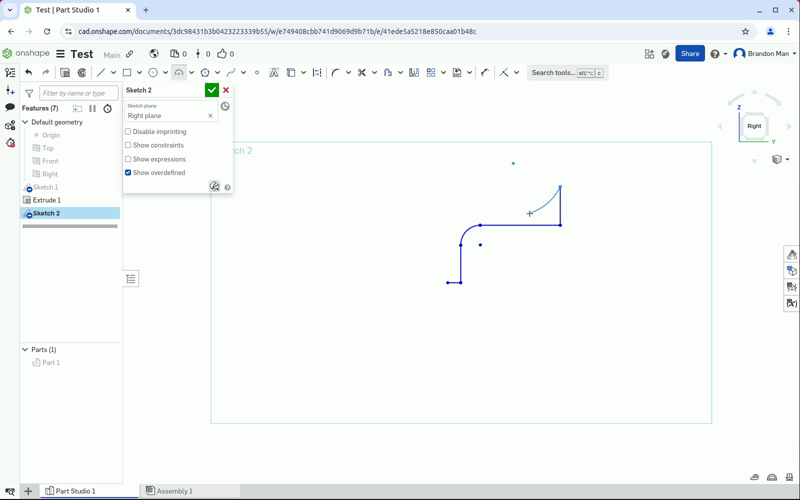
click(529, 213)
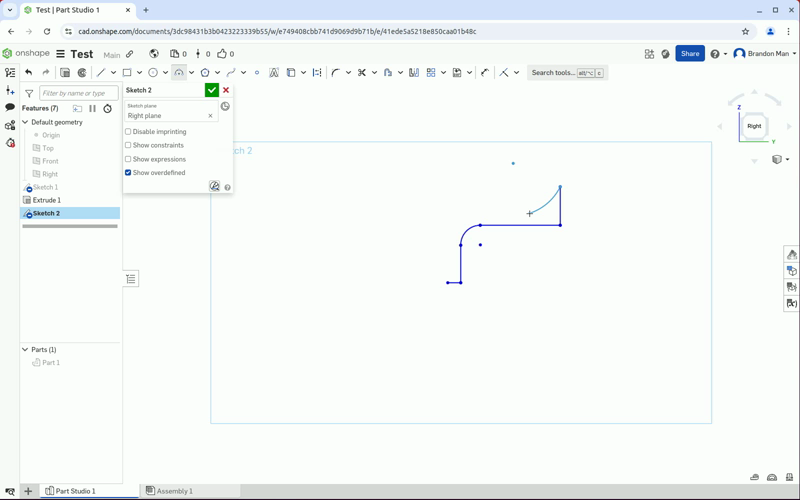
mouse_move(549, 205)
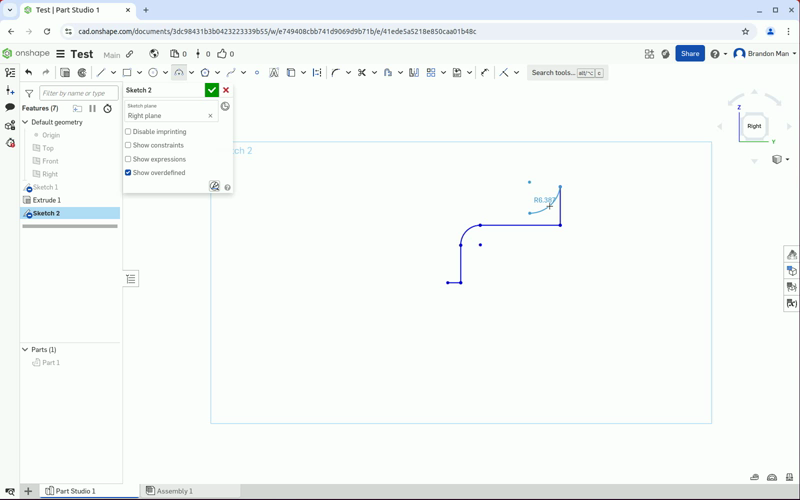
click(549, 205)
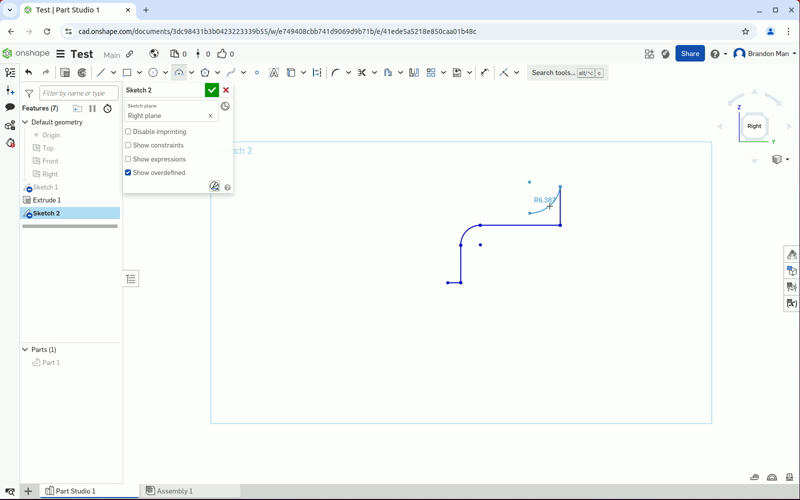
key_up(shift)
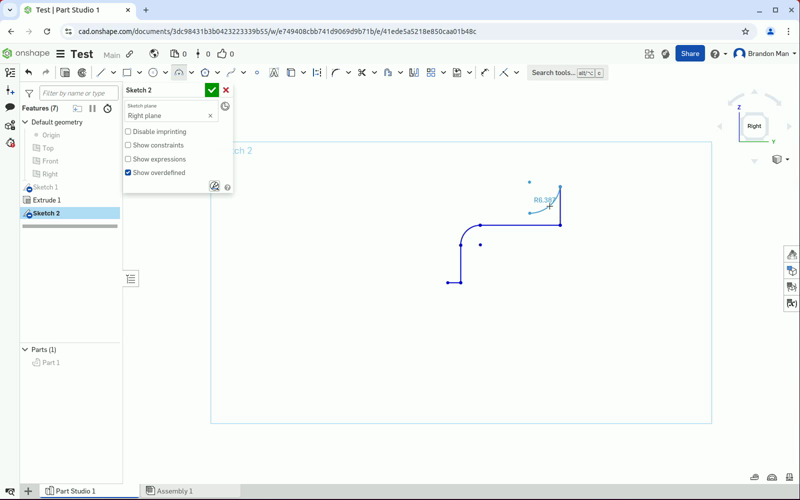
key(esc)
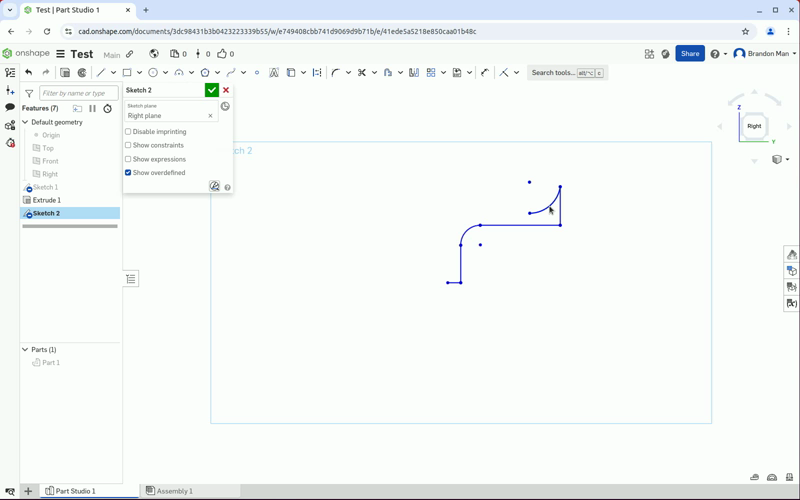
key(l)
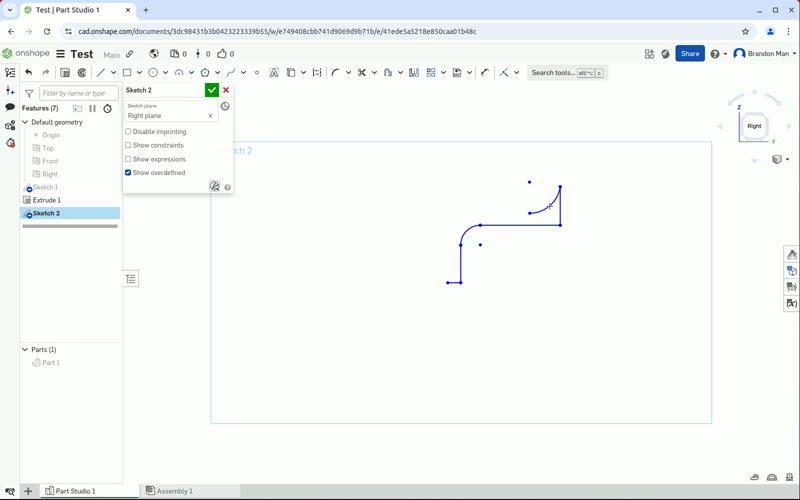
mouse_move(529, 213)
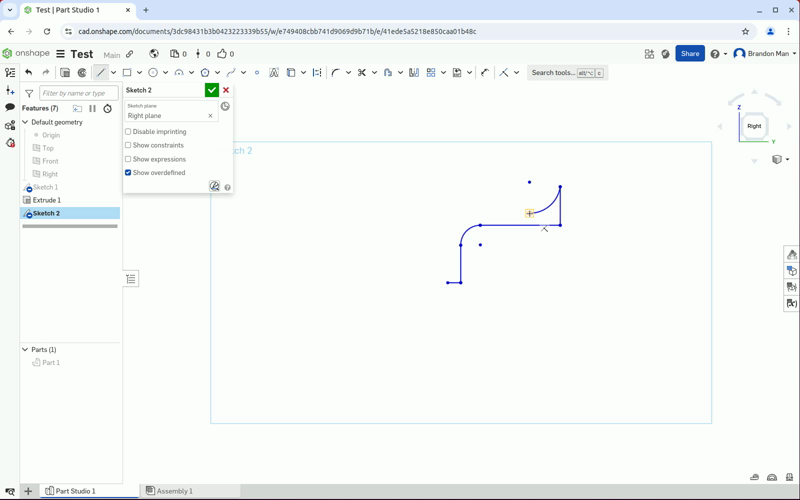
click(529, 213)
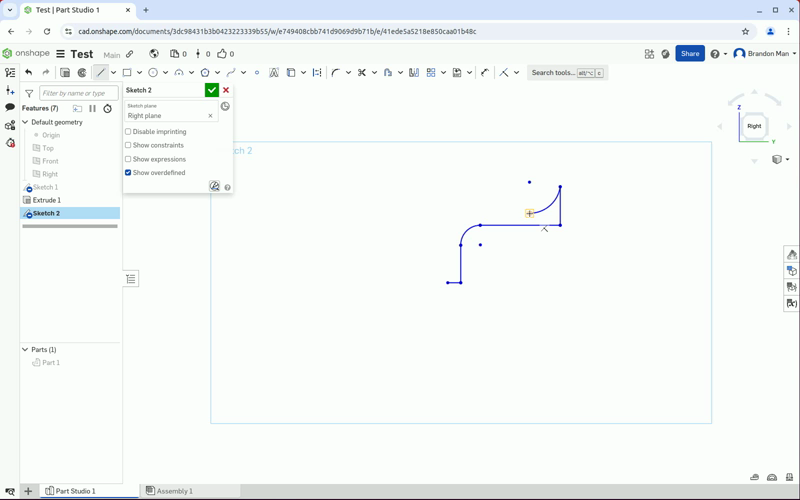
key_down(shift)
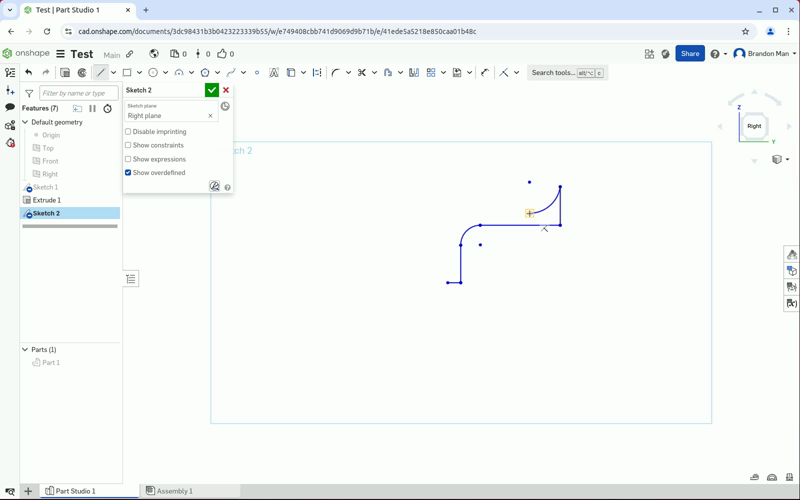
mouse_move(559, 213)
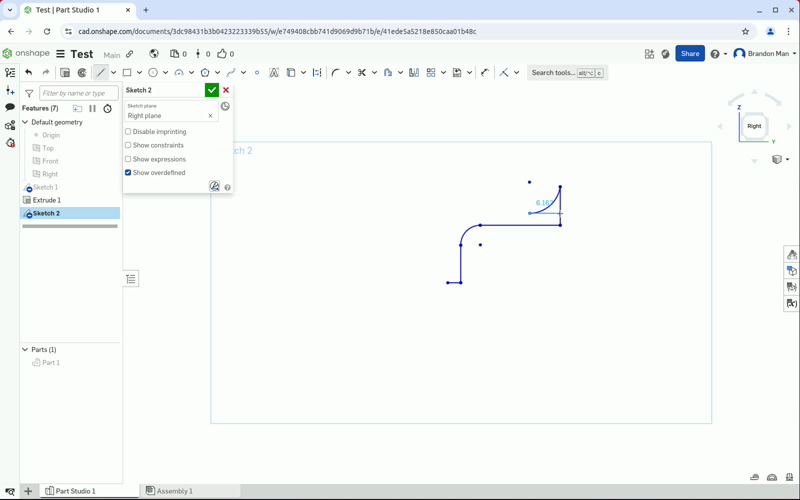
mouse_move(480, 213)
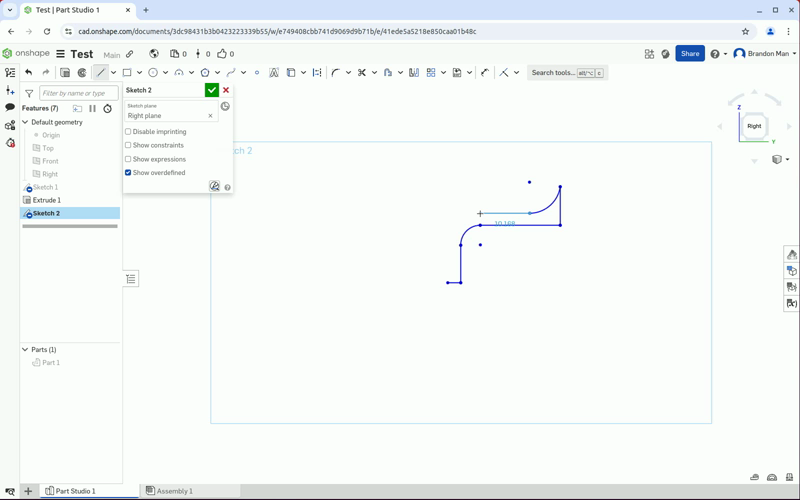
click(480, 213)
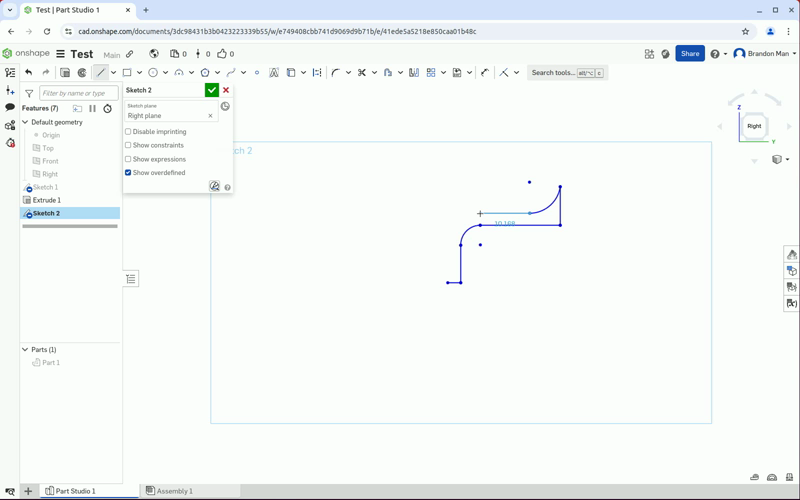
key_up(shift)
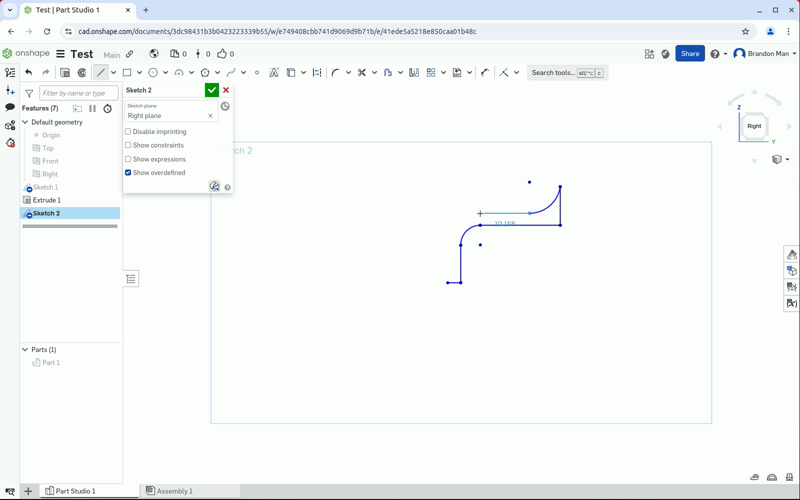
key(esc)
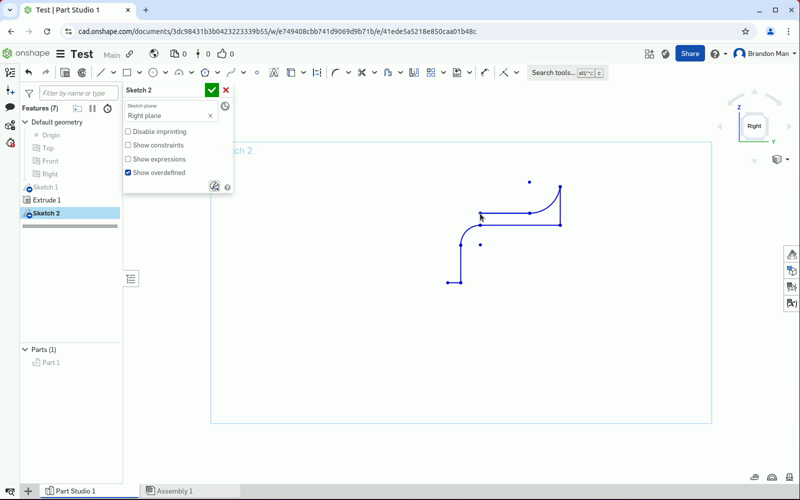
key(a)
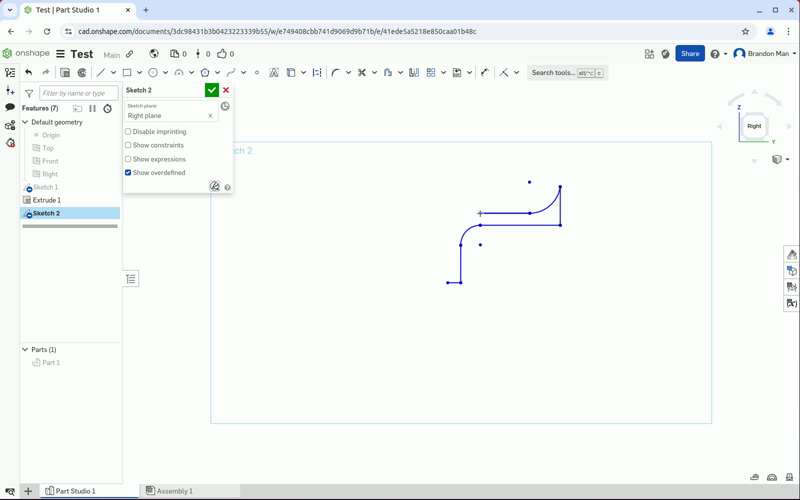
mouse_move(480, 213)
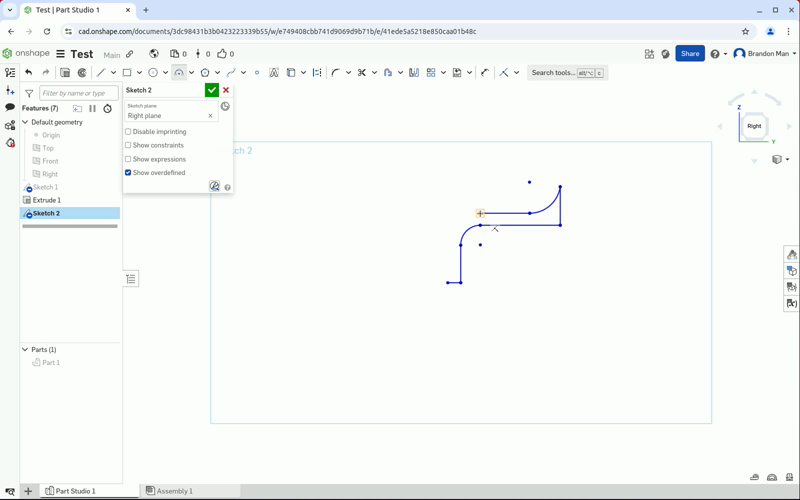
click(480, 213)
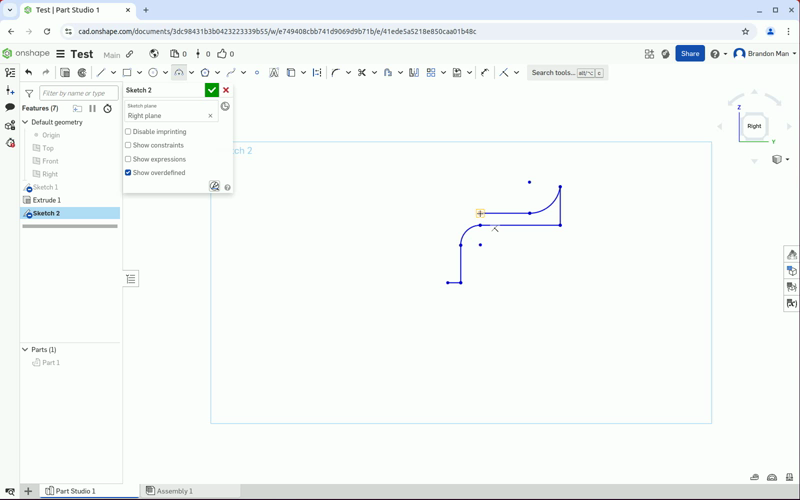
key_down(shift)
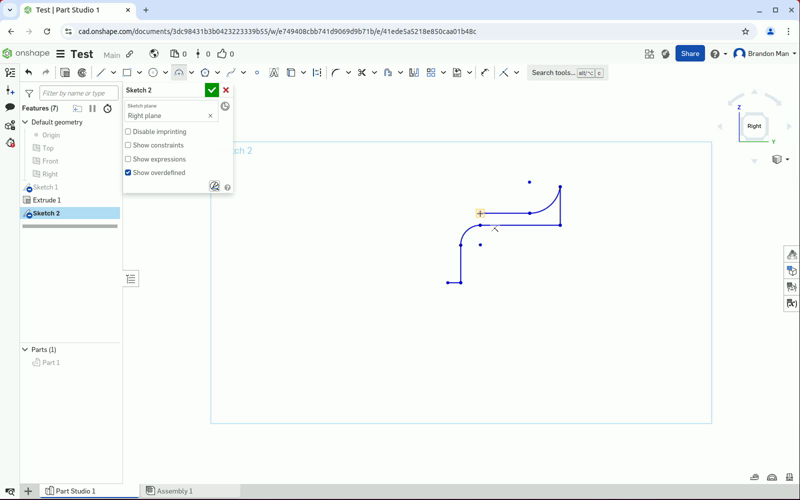
mouse_move(447, 245)
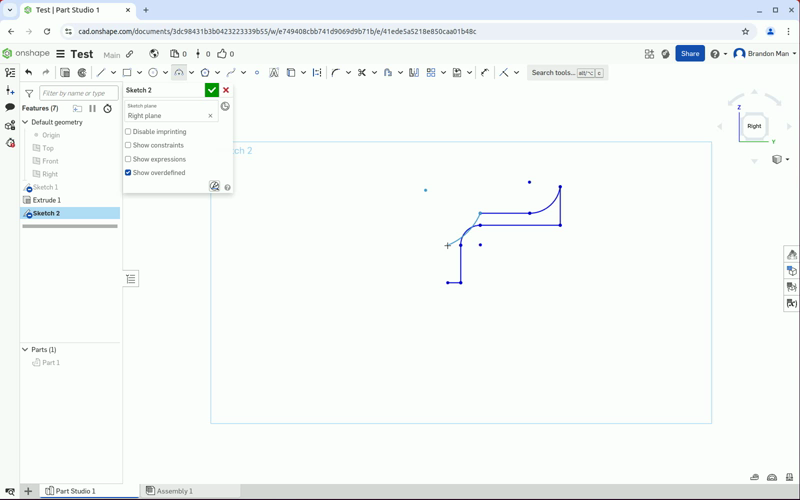
click(447, 245)
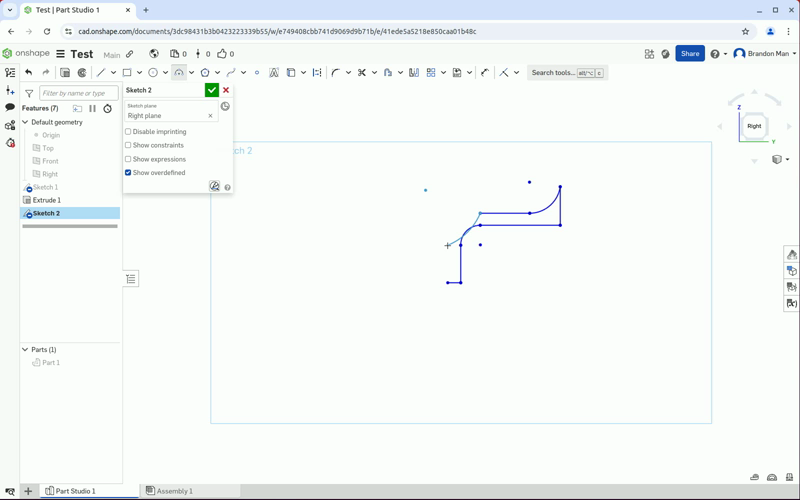
mouse_move(457, 222)
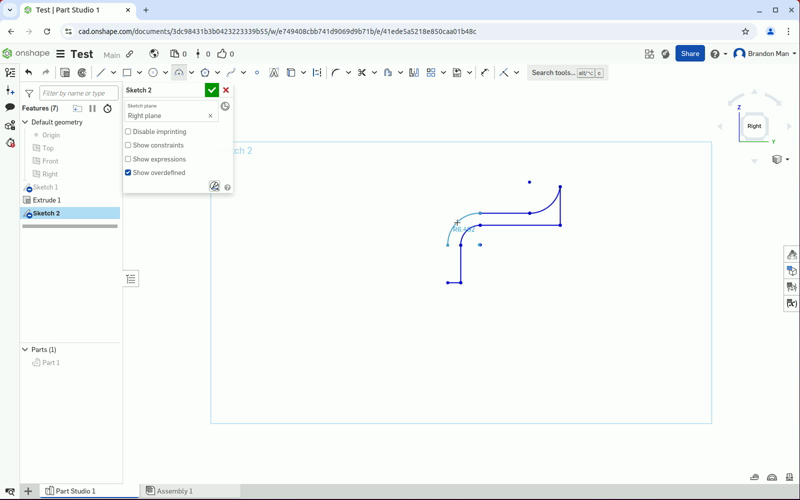
click(457, 222)
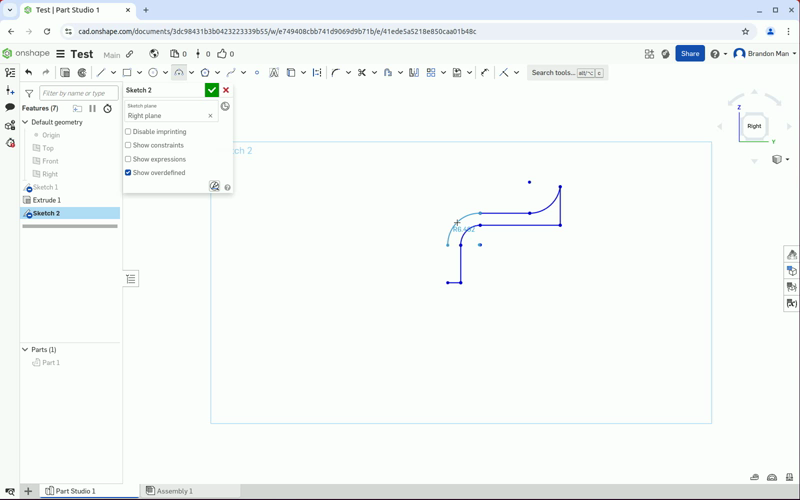
key_up(shift)
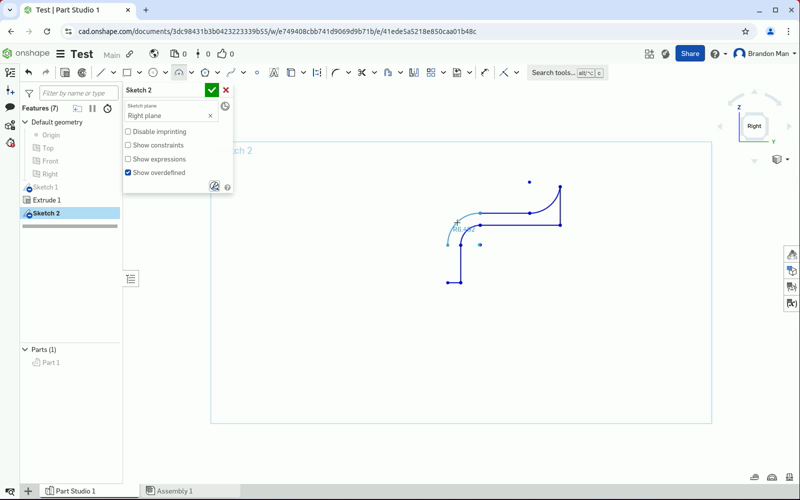
key(esc)
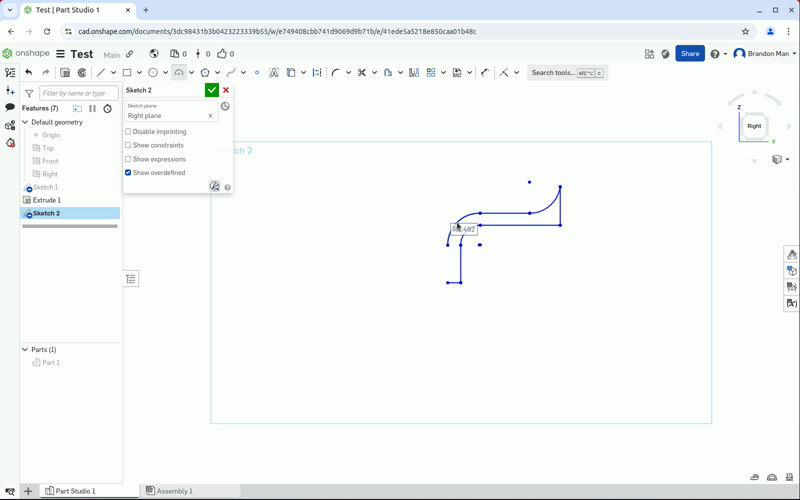
key(l)
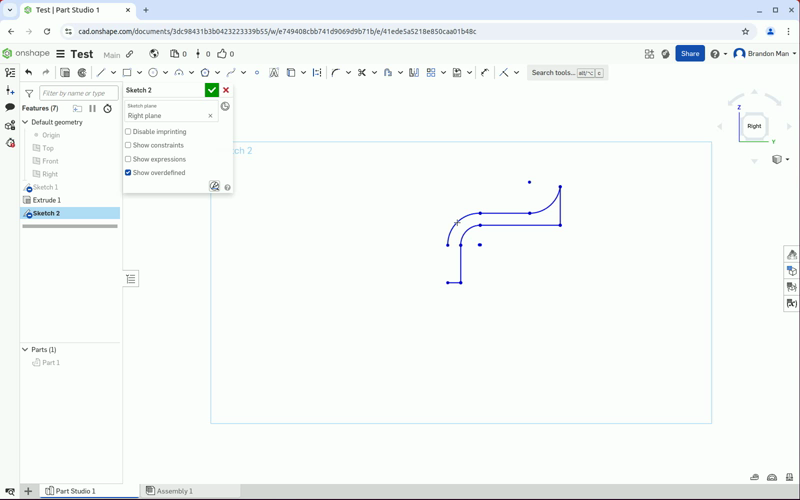
mouse_move(447, 245)
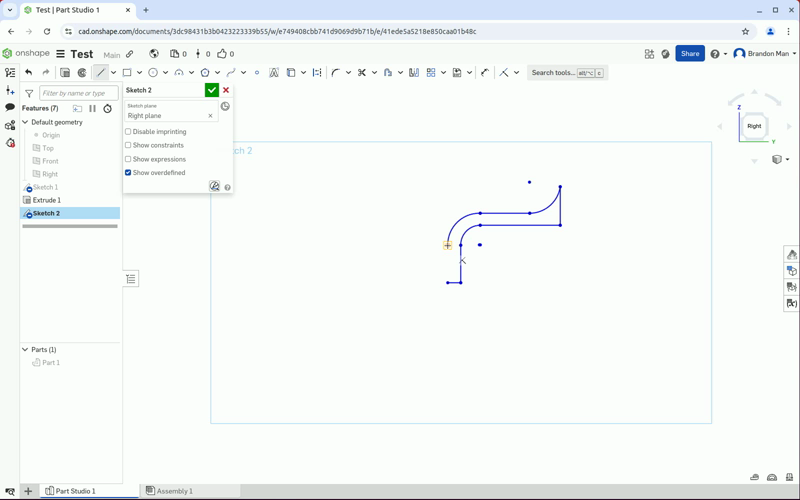
click(447, 245)
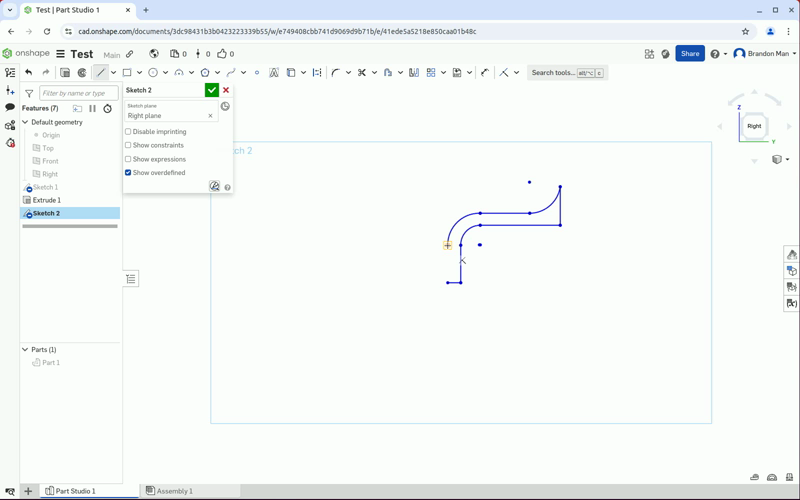
mouse_move(477, 245)
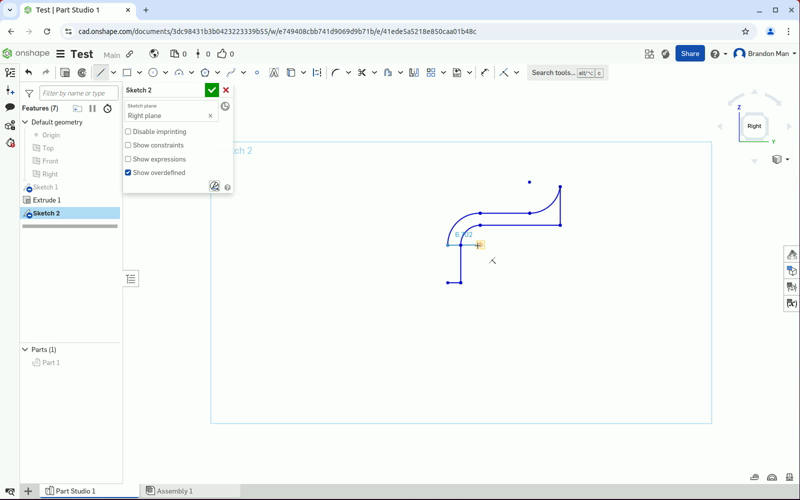
key_down(shift)
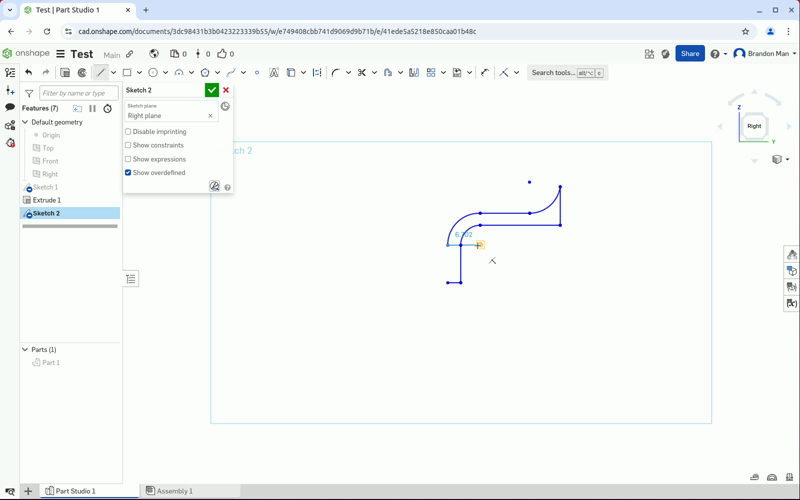
mouse_move(447, 282)
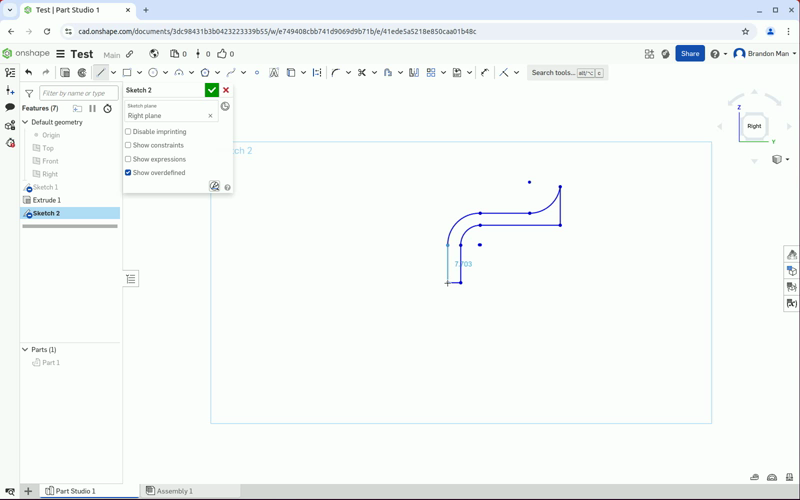
key_up(shift)
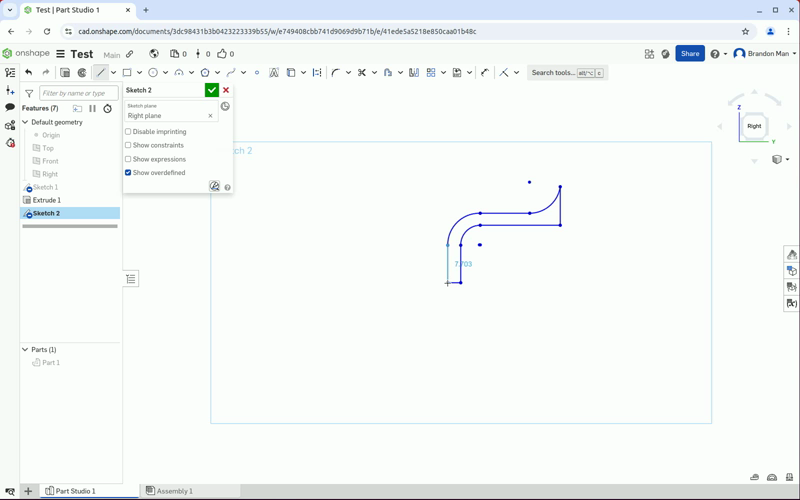
click(447, 282)
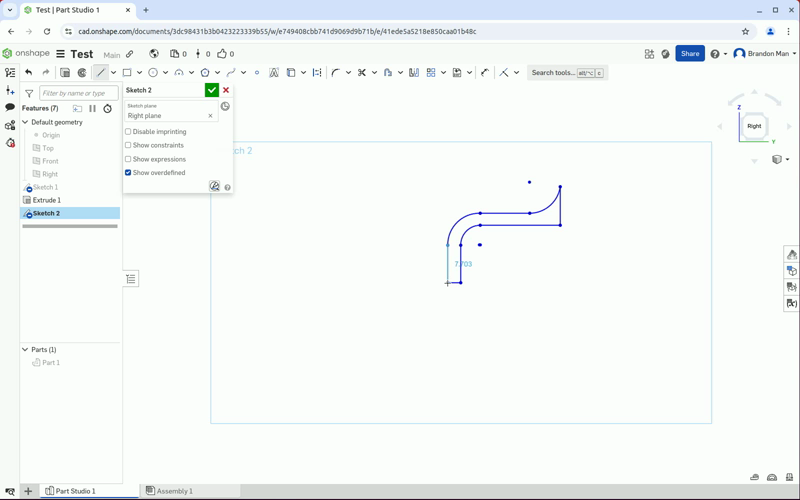
key(esc)
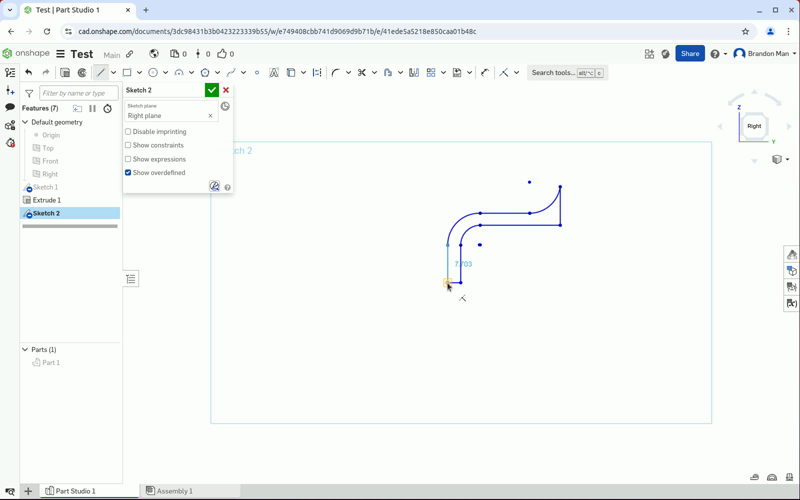
mouse_move(452, 255)
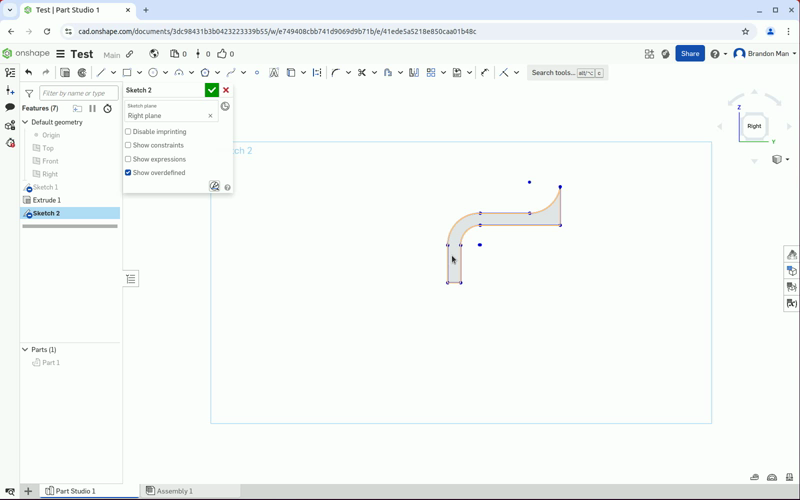
click(452, 255)
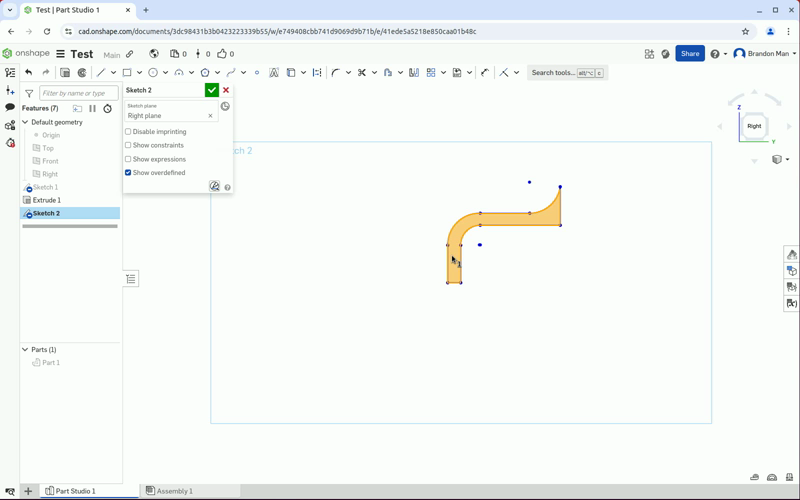
mouse_move(73, 352)
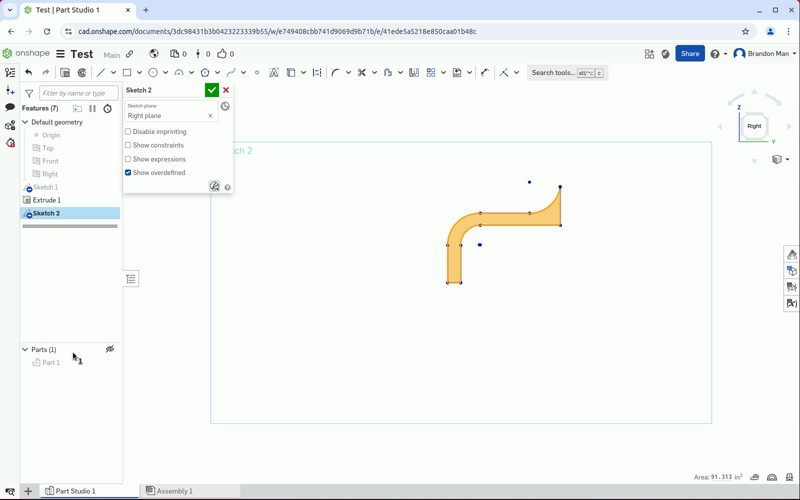
key(shift+y)
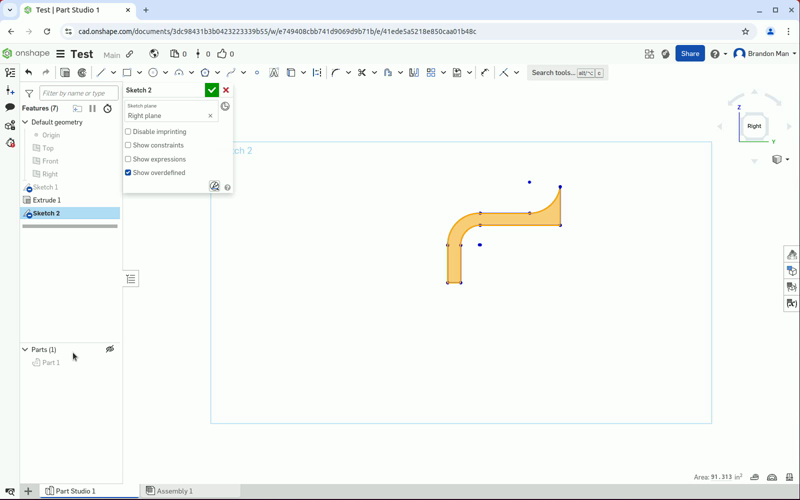
key(shift+e)
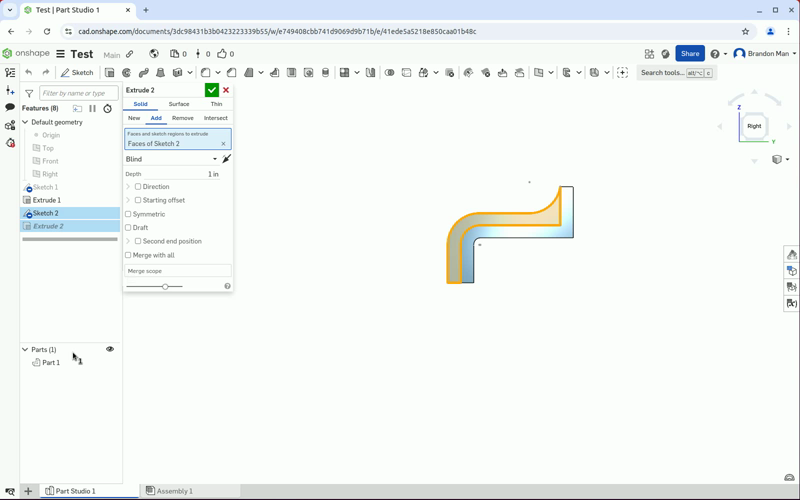
mouse_move(143, 106)
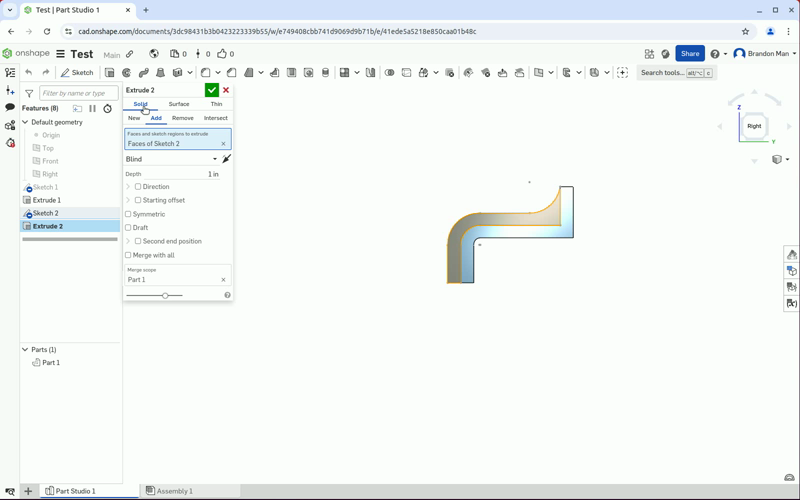
click(143, 106)
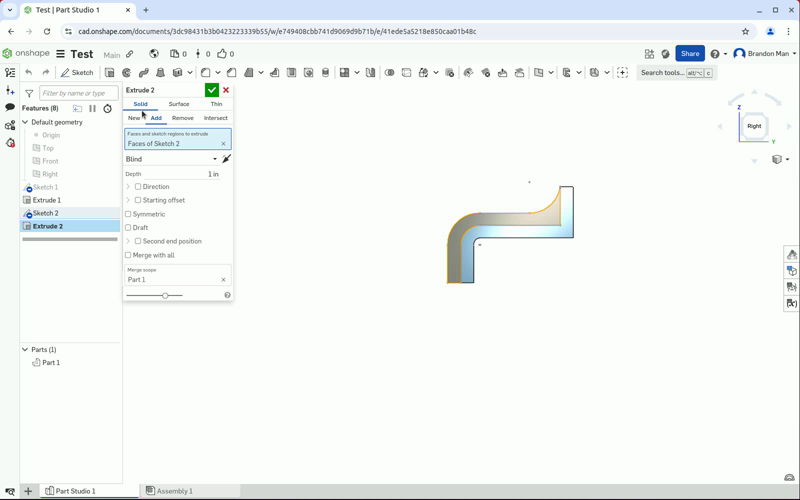
mouse_move(137, 120)
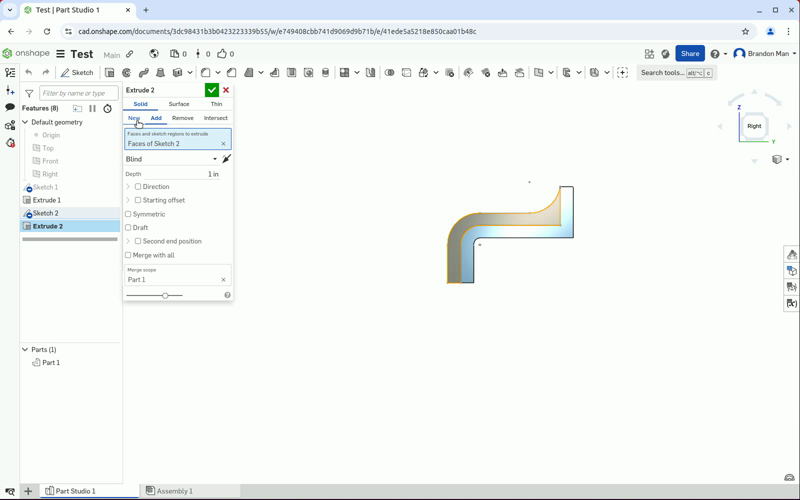
click(137, 120)
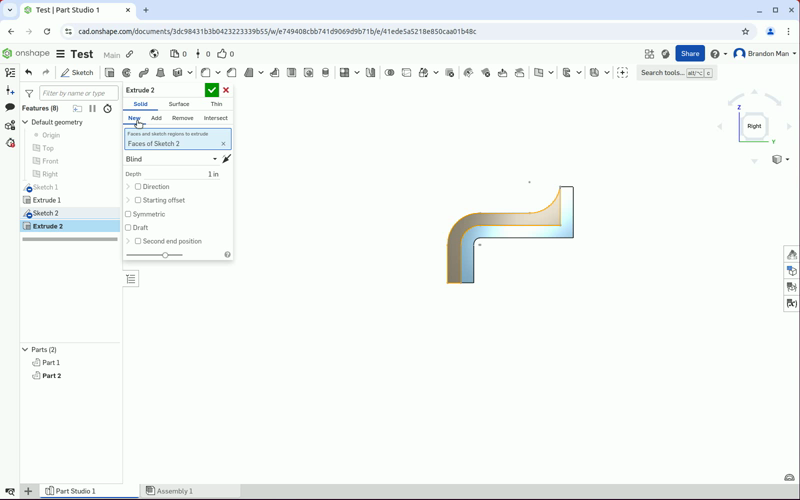
key(tab, 4)
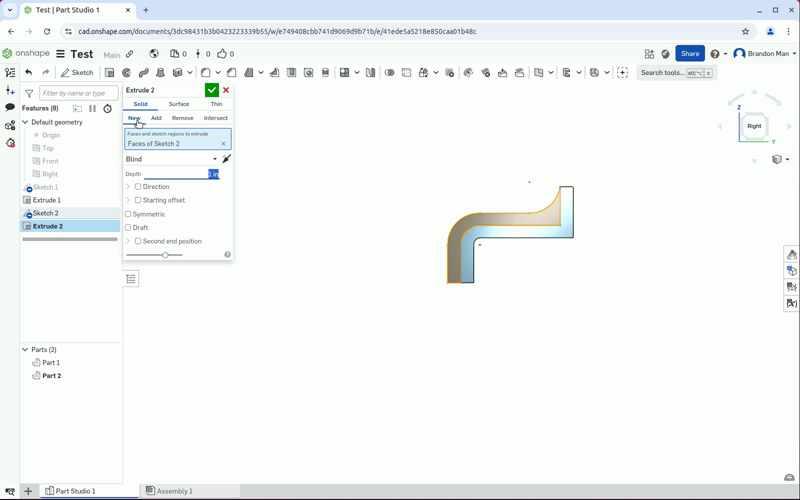
text(2.408)
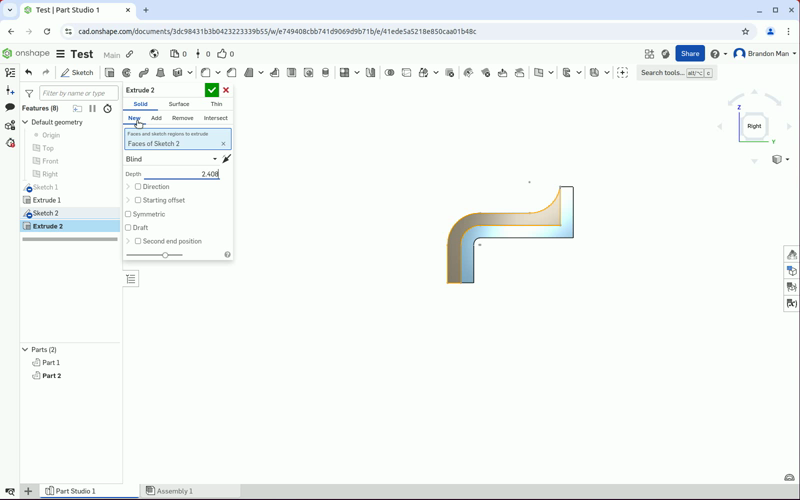
key(tab, 3)
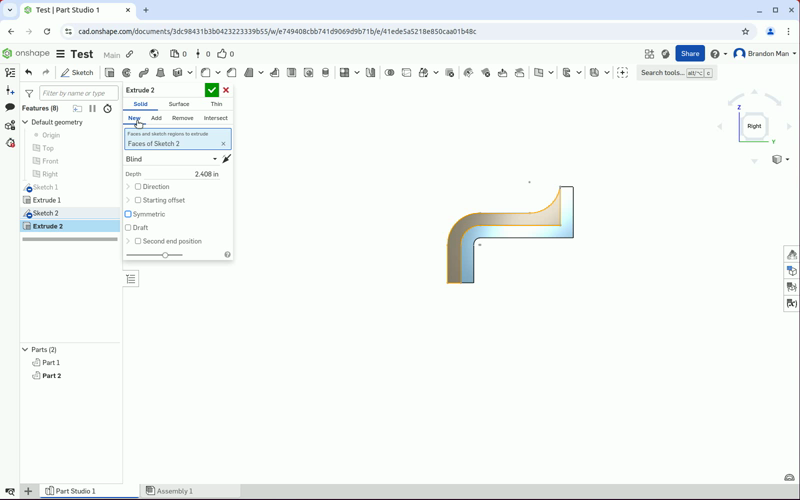
key(space)
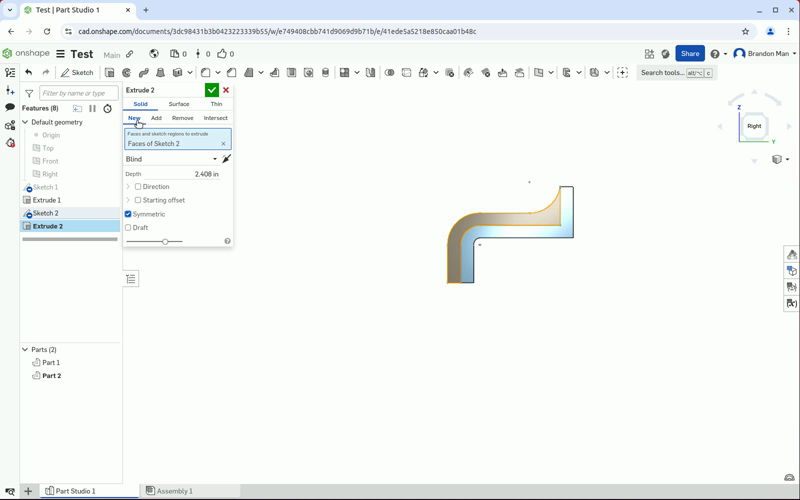
key(enter)
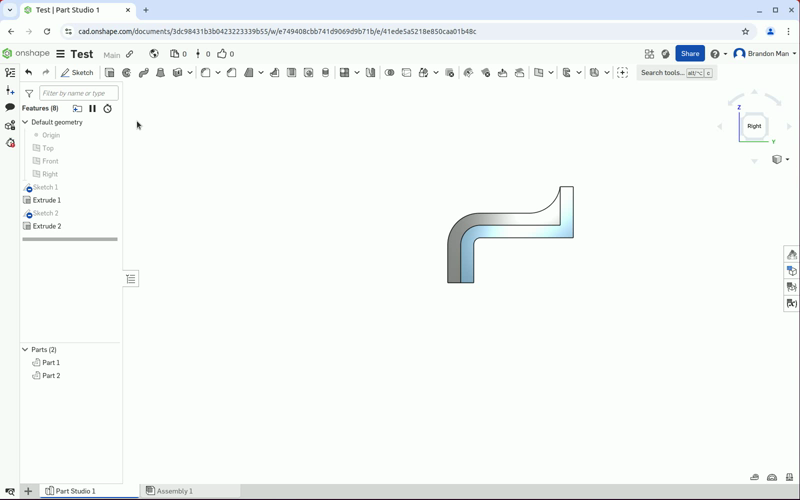
key(shift+h)
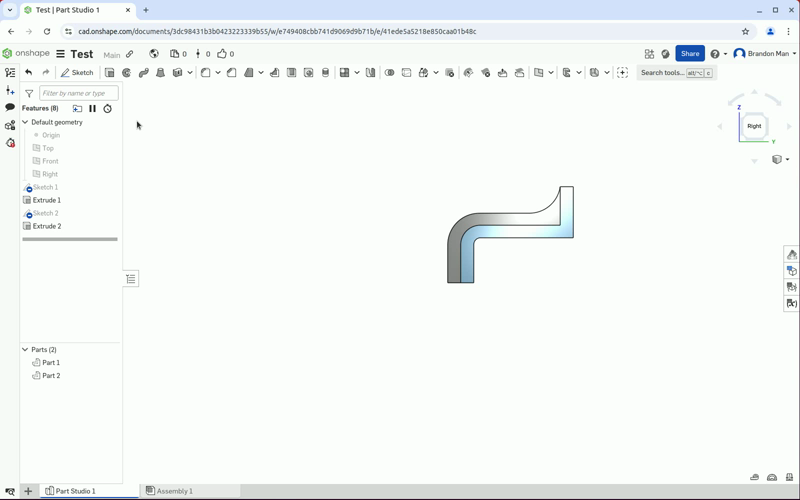
key(shift+h)
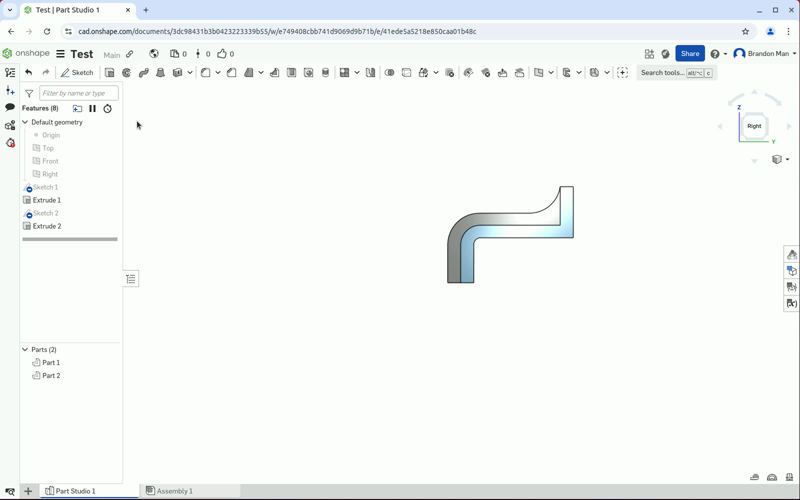
mouse_move(73, 189)
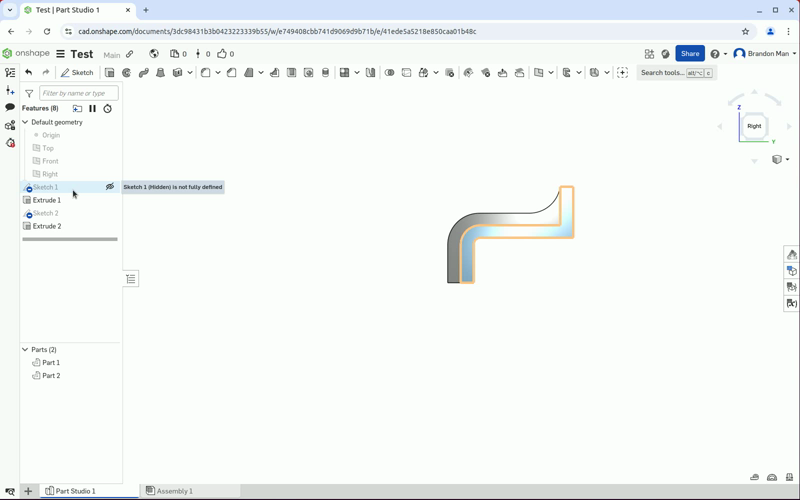
click(73, 189)
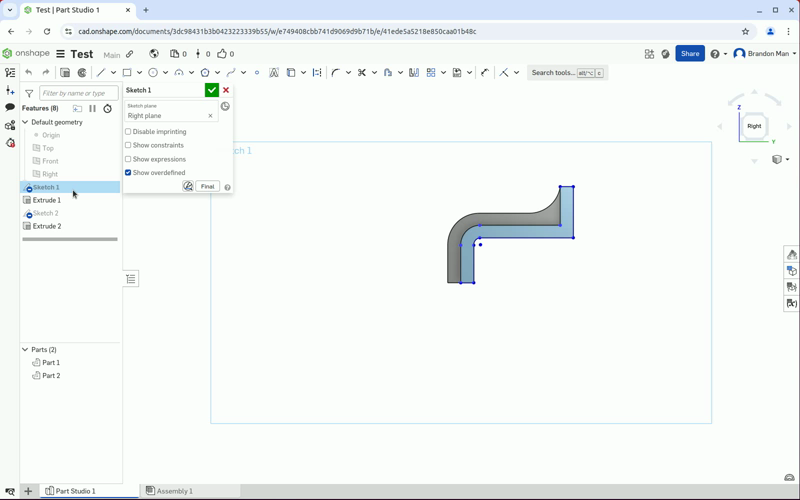
mouse_move(229, 92)
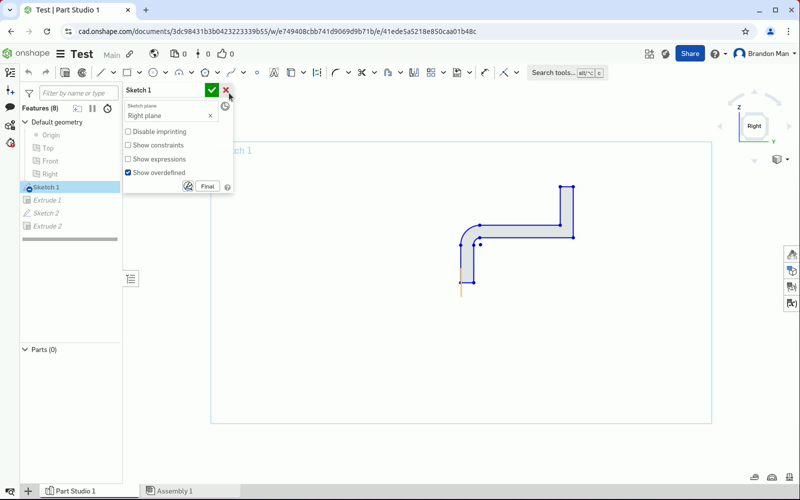
click(229, 92)
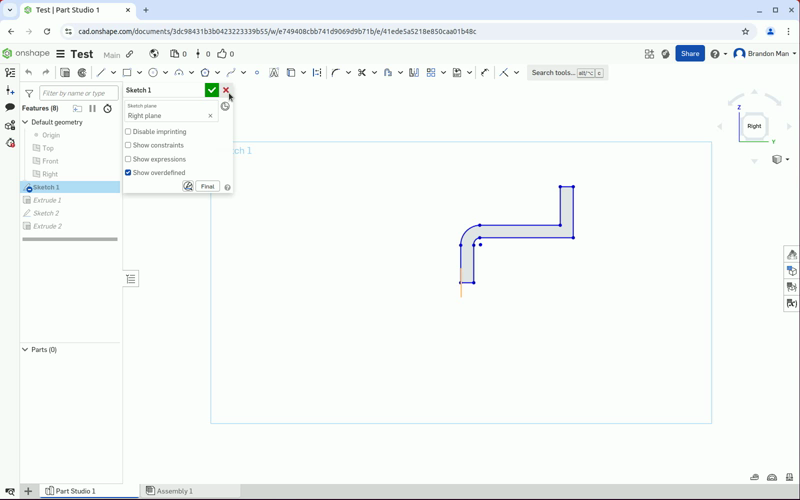
key(shift+s)
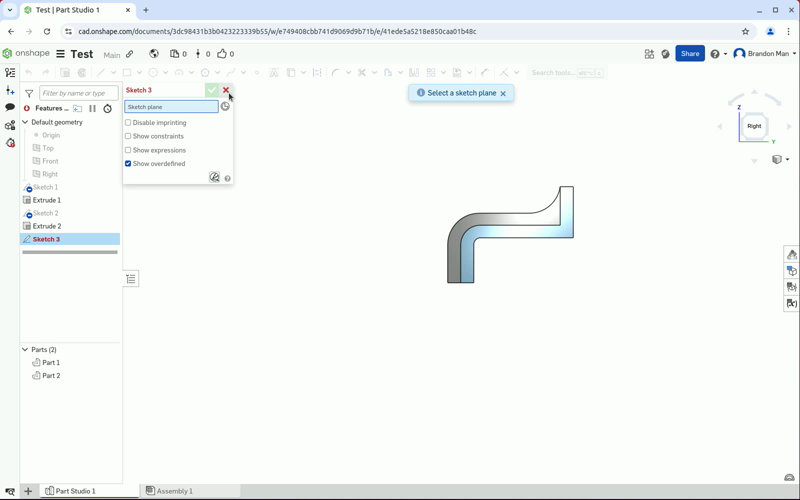
mouse_move(73, 176)
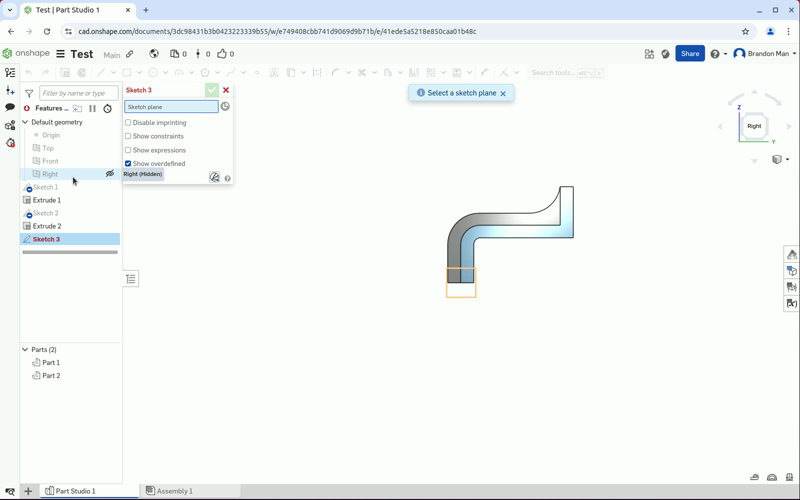
click(73, 176)
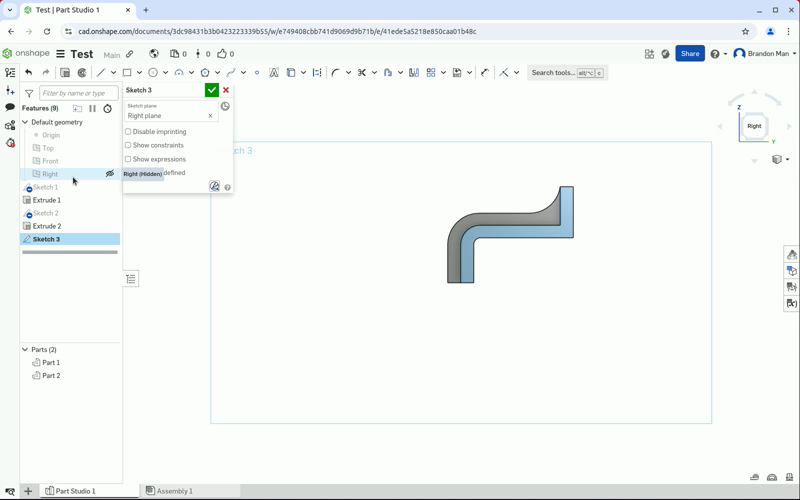
mouse_move(73, 352)
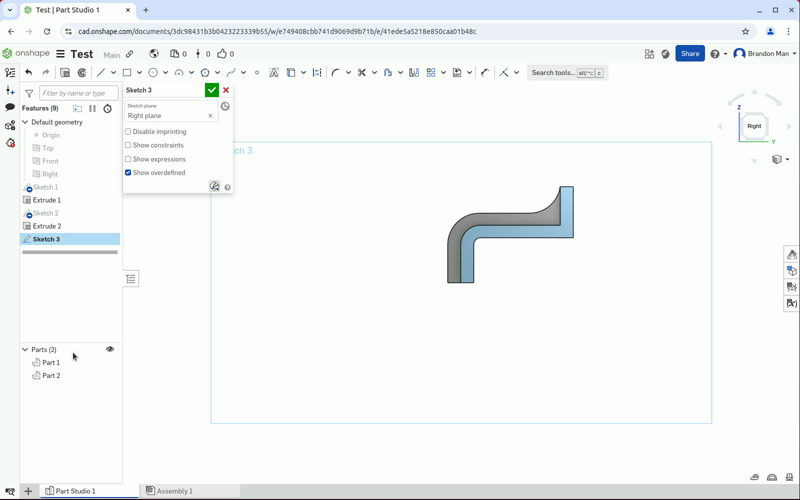
key(y)
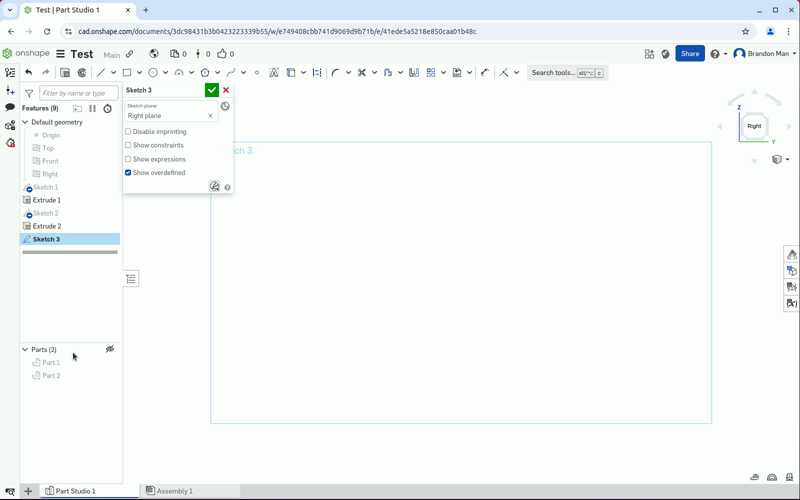
key(l)
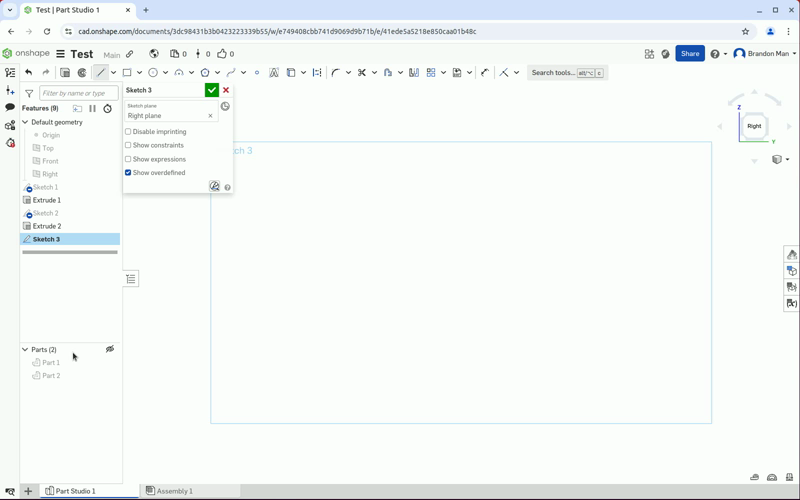
key_down(shift)
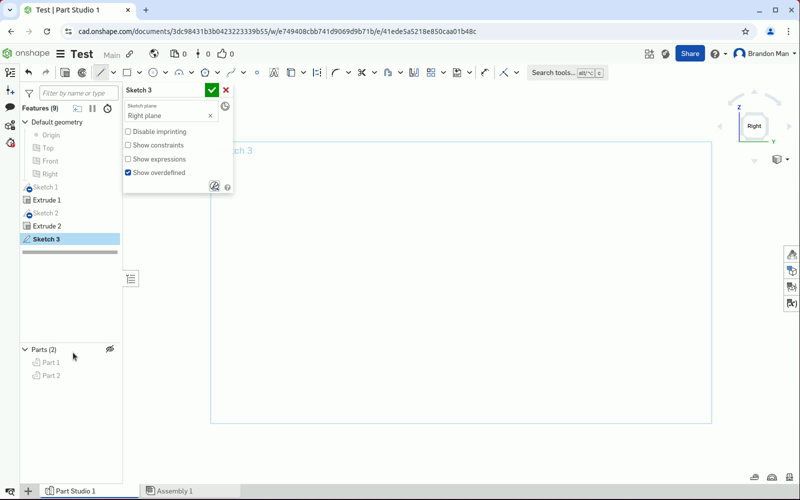
mouse_move(460, 282)
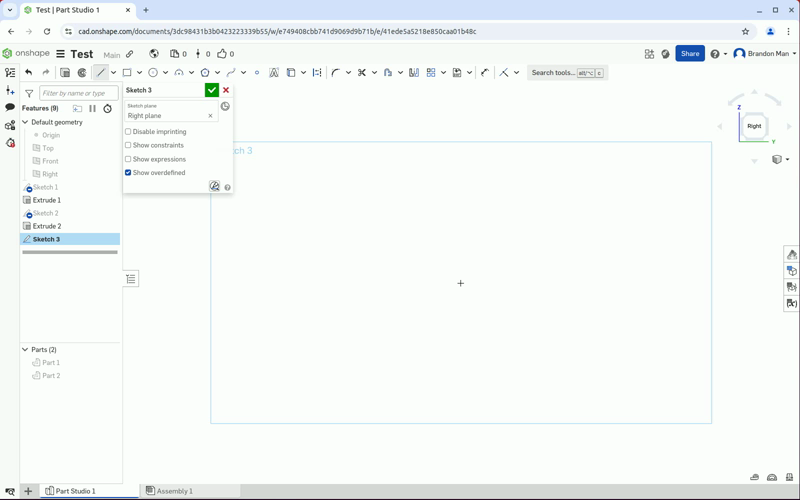
click(460, 282)
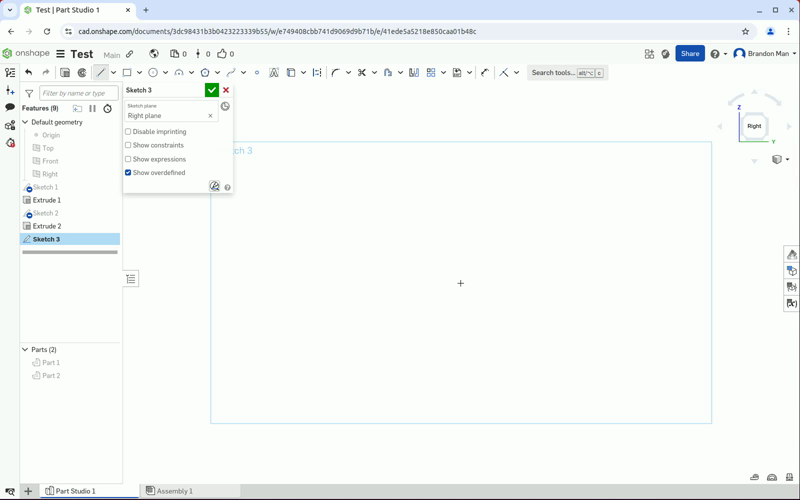
key_up(shift)
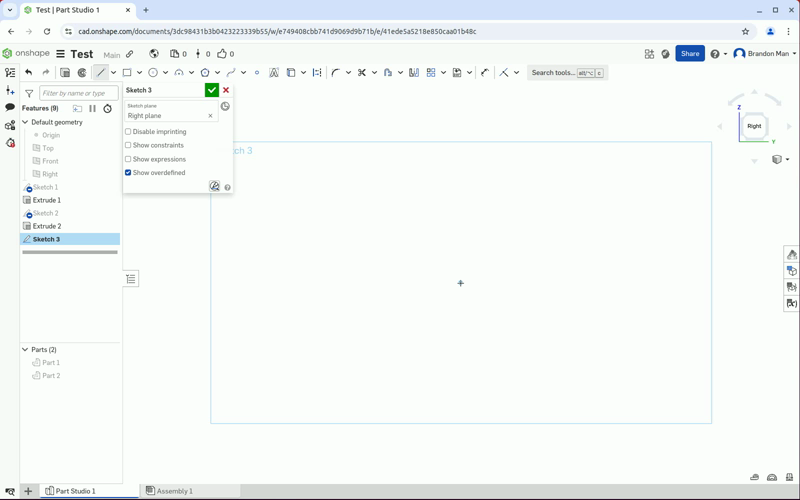
key_down(shift)
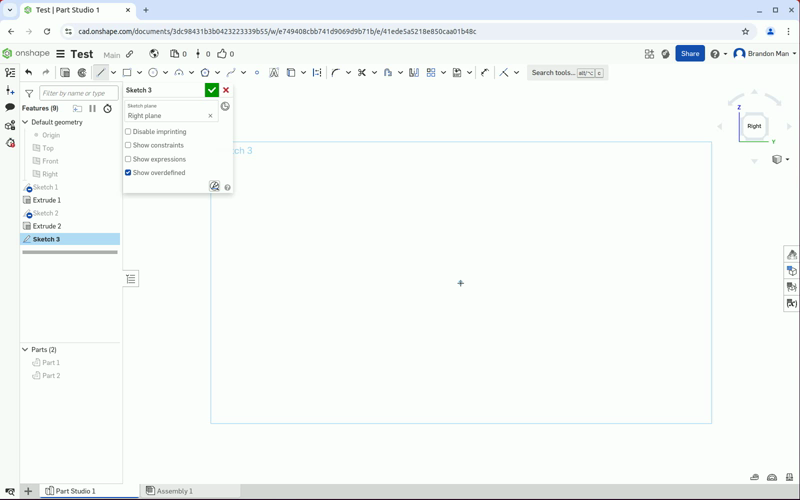
mouse_move(490, 282)
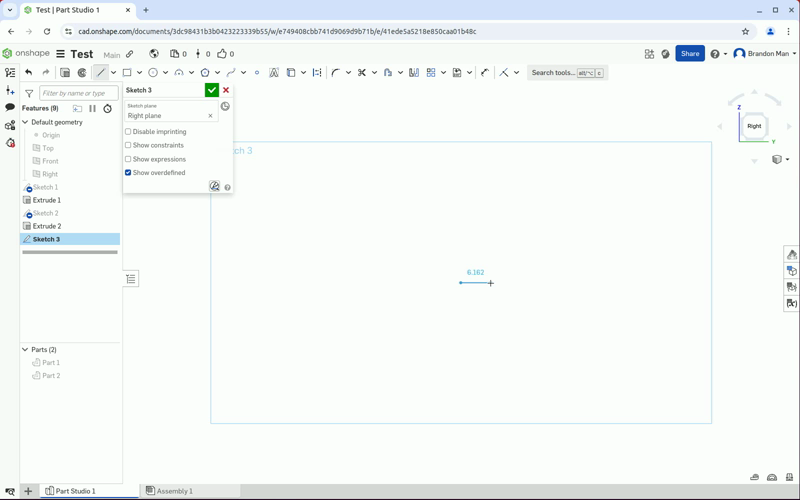
mouse_move(473, 282)
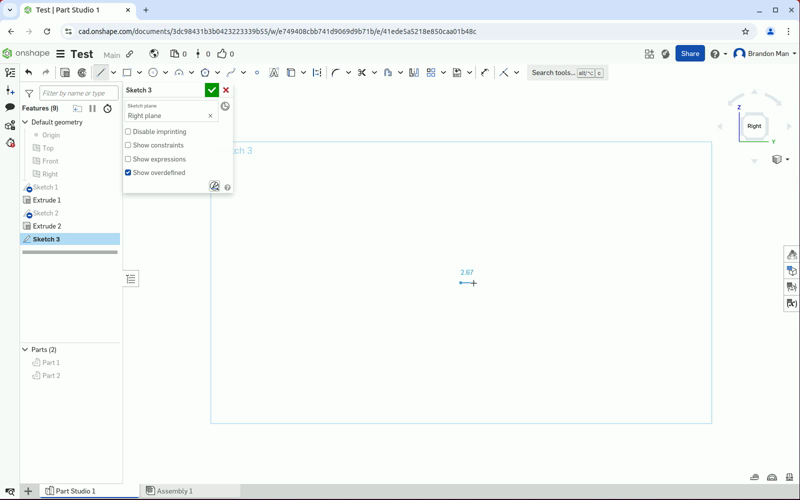
click(473, 282)
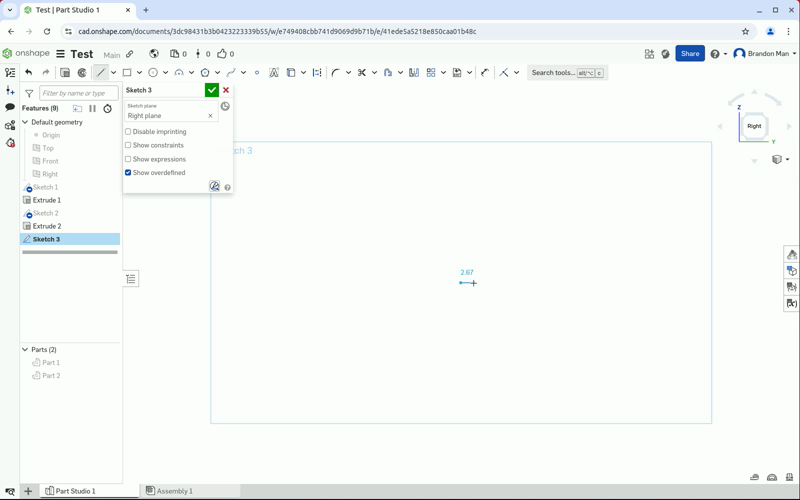
key_up(shift)
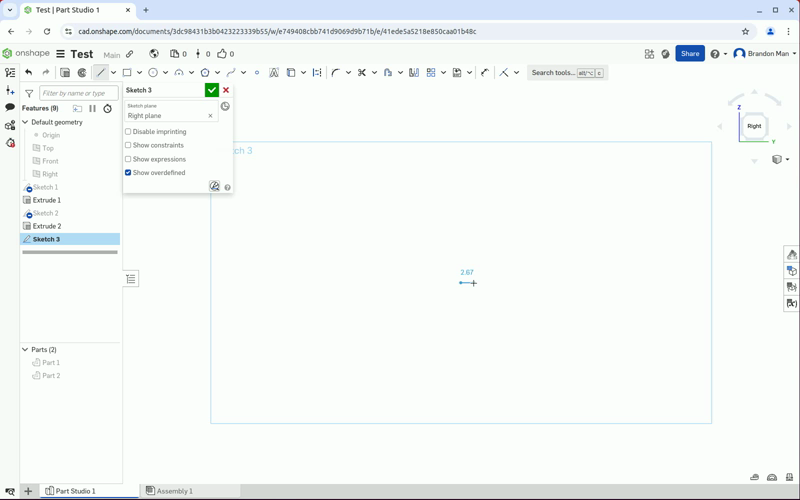
key_down(shift)
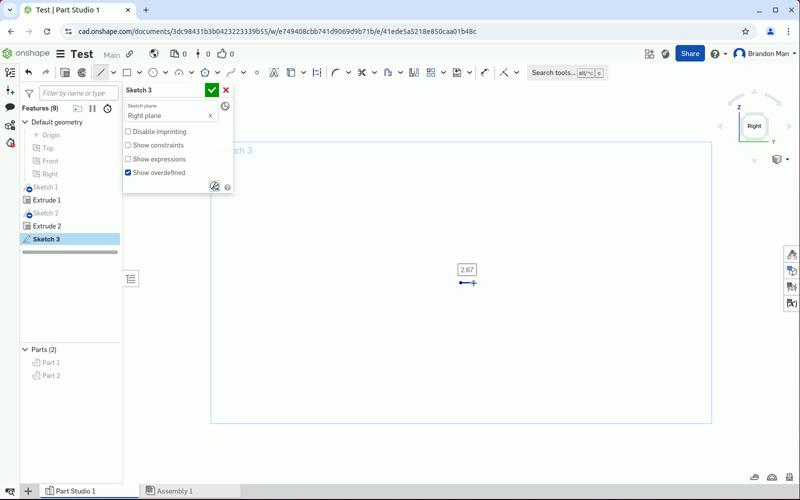
mouse_move(503, 282)
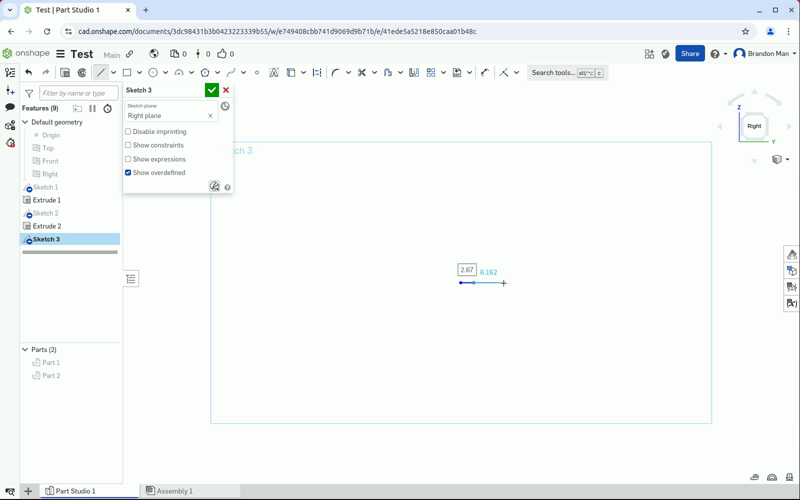
mouse_move(473, 245)
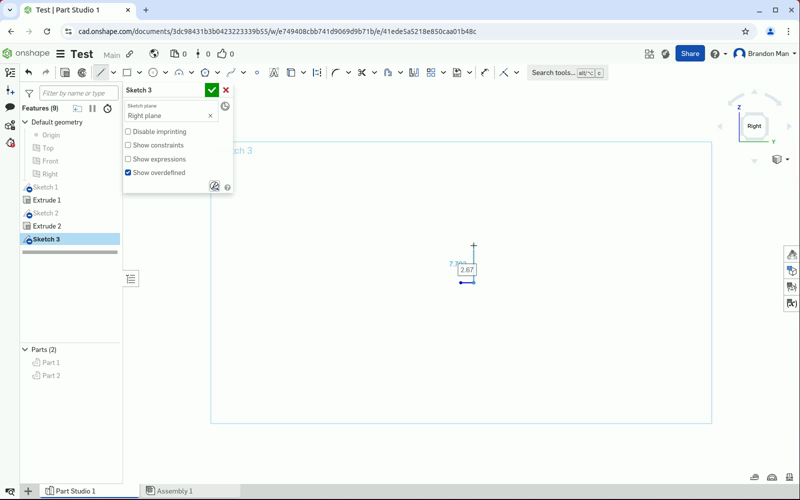
click(473, 245)
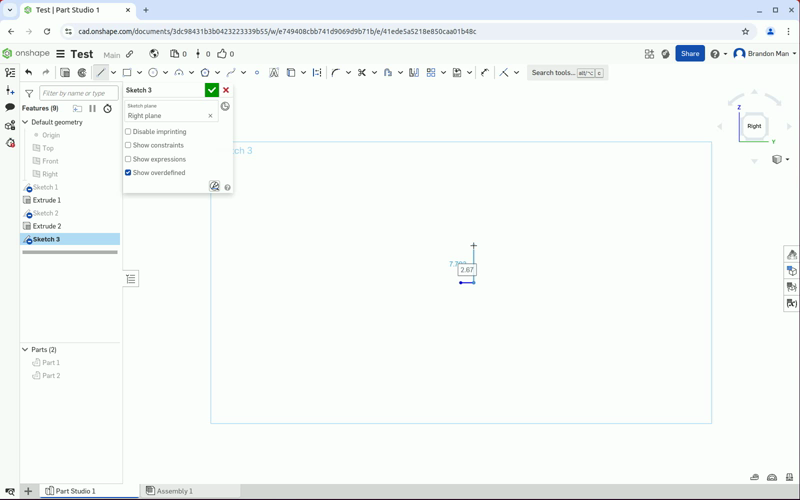
key_up(shift)
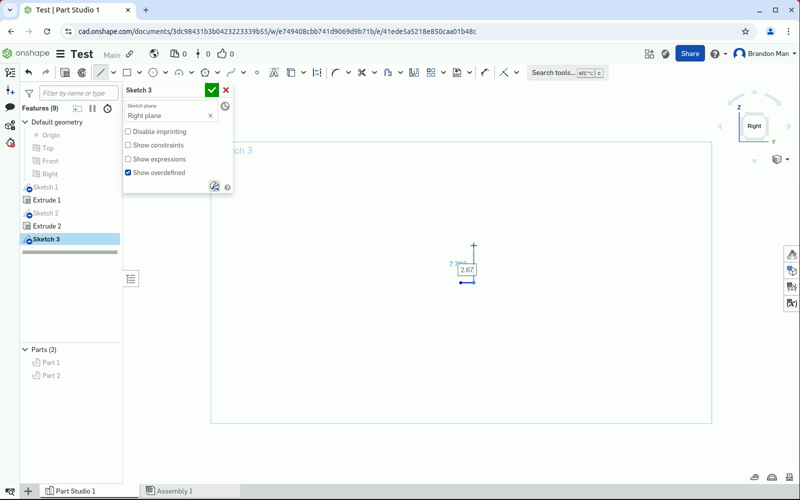
key(esc)
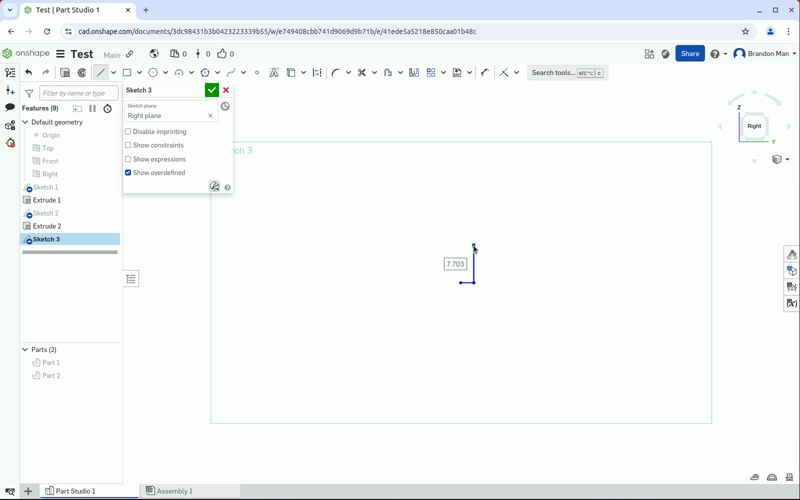
key(a)
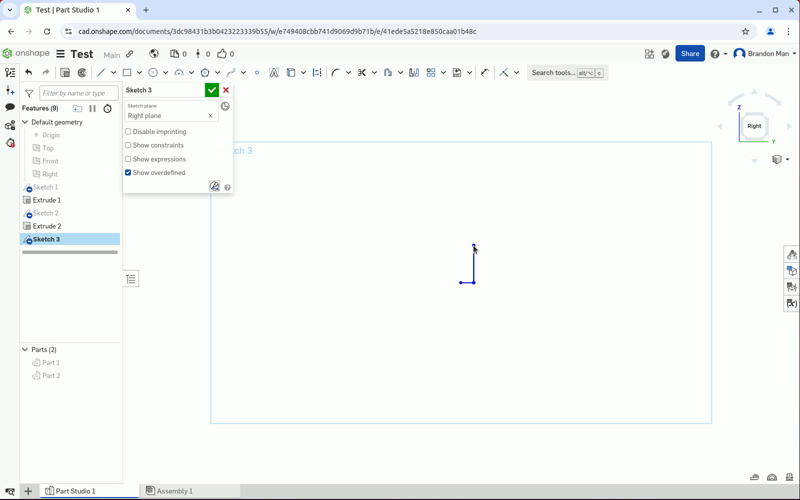
mouse_move(473, 245)
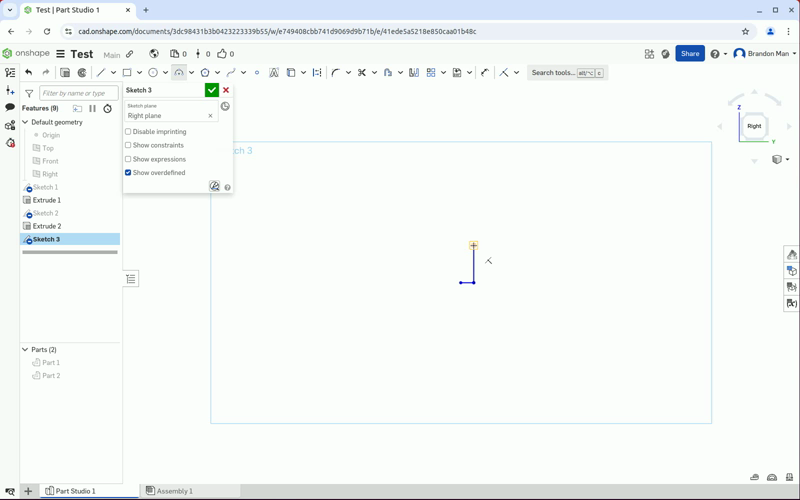
click(473, 245)
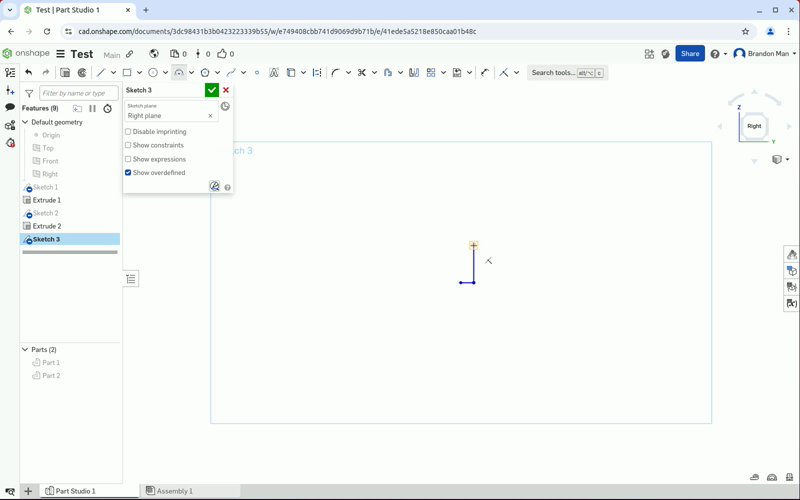
key_down(shift)
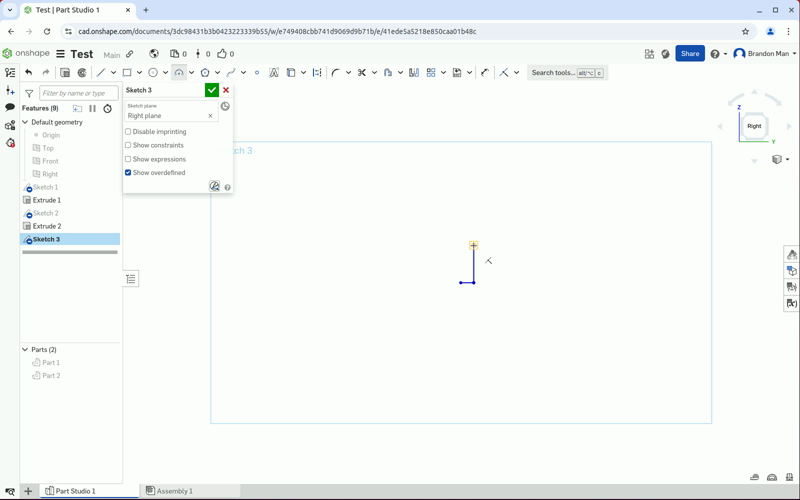
mouse_move(479, 237)
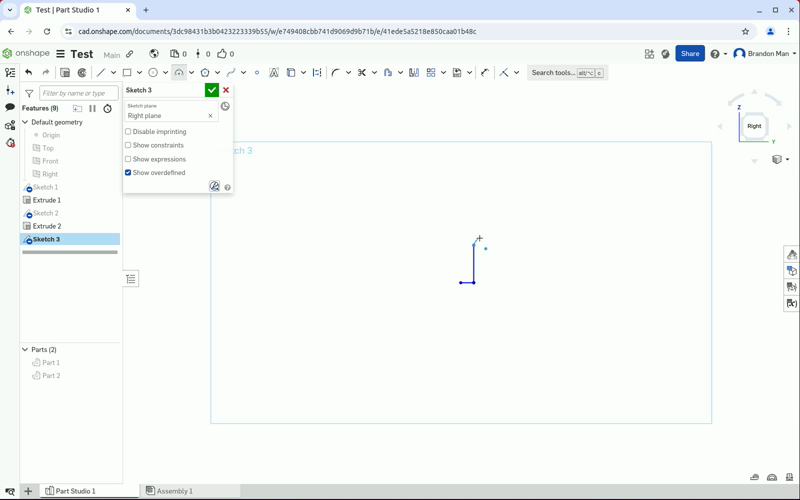
click(479, 237)
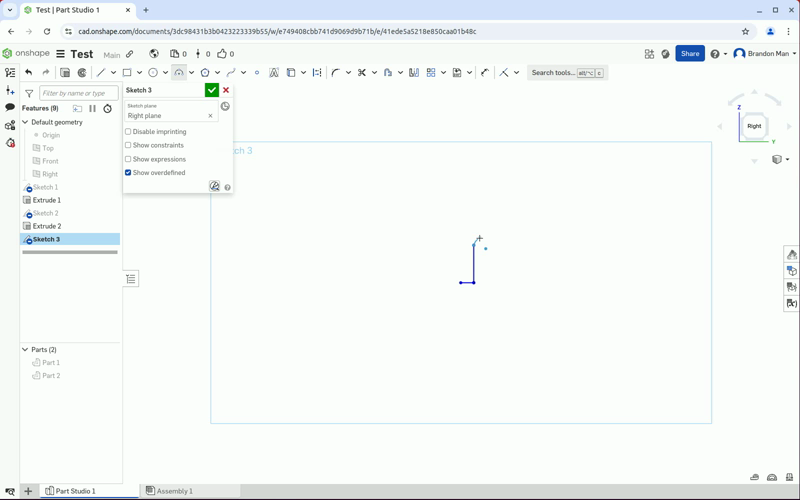
mouse_move(475, 240)
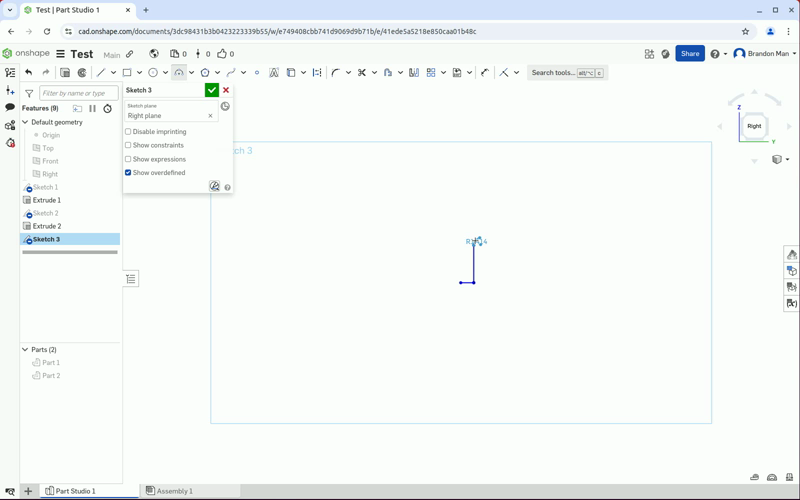
click(475, 240)
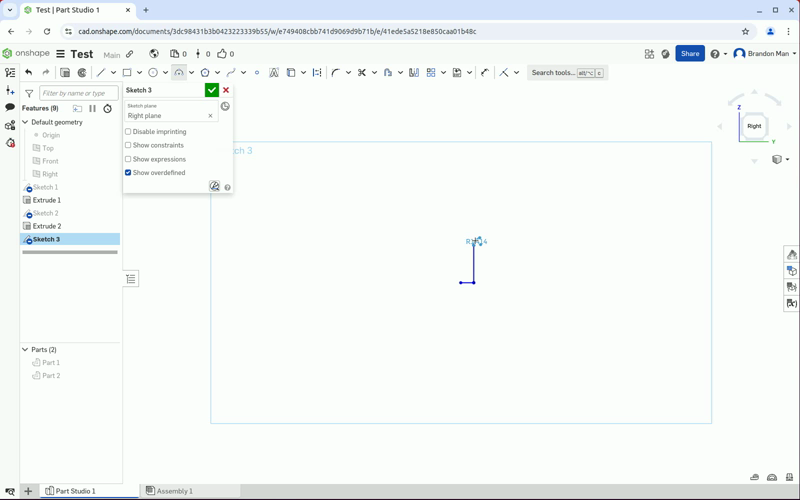
key_up(shift)
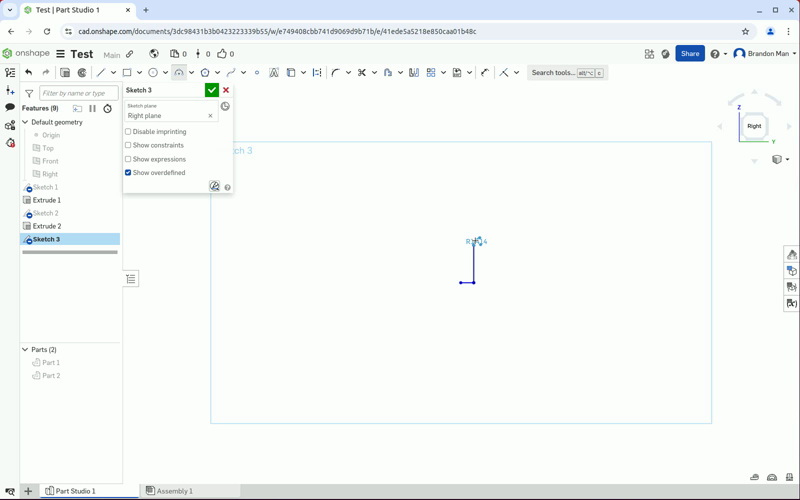
key(esc)
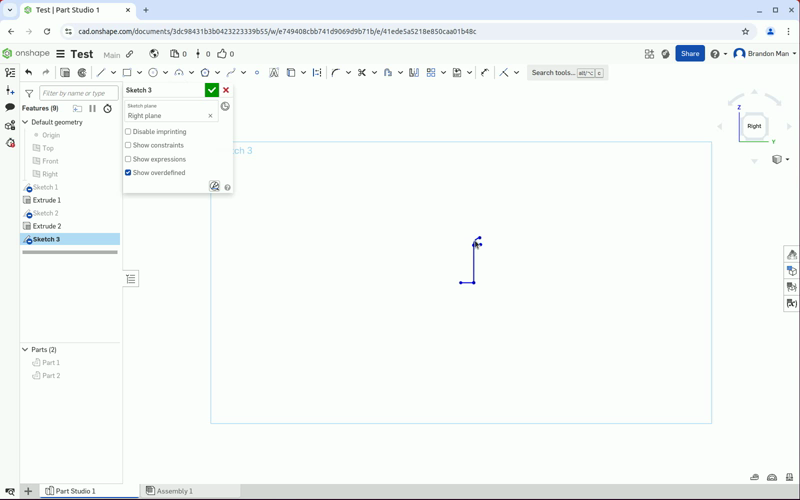
key(l)
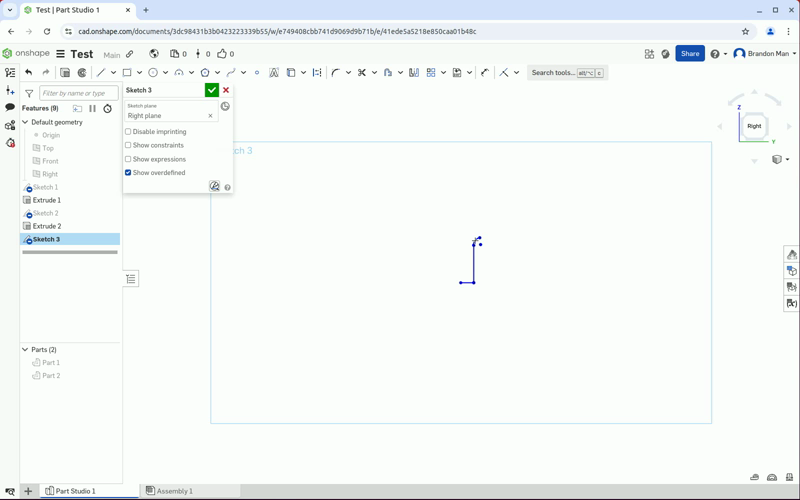
mouse_move(479, 237)
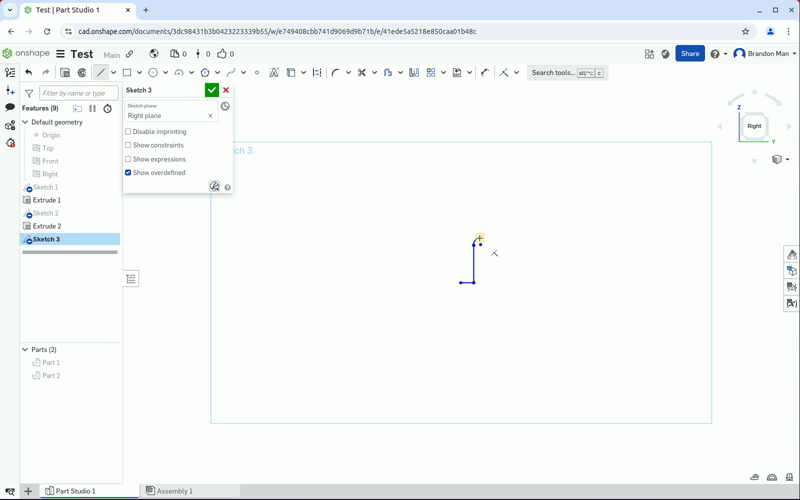
click(479, 237)
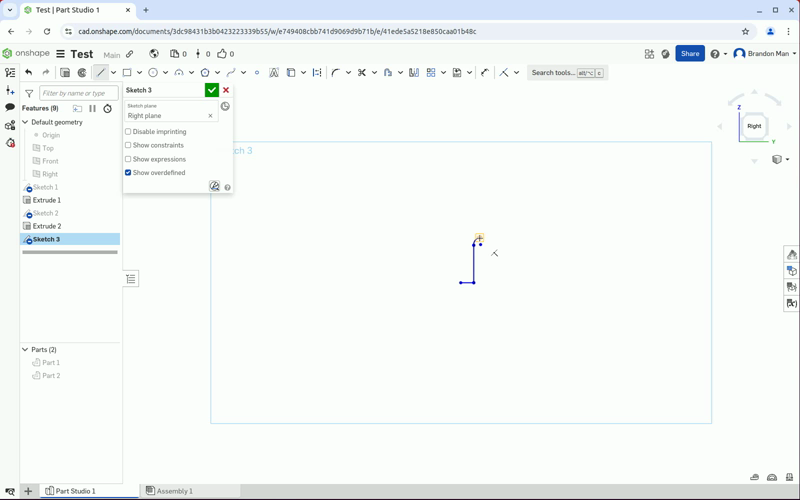
key_down(shift)
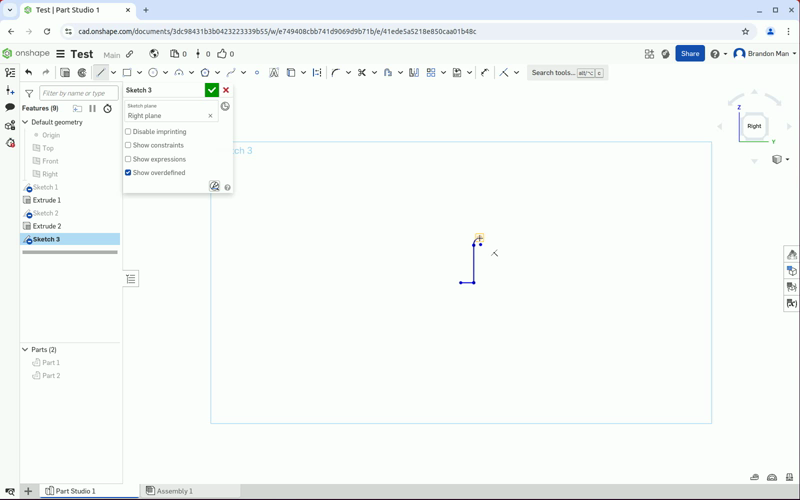
mouse_move(573, 237)
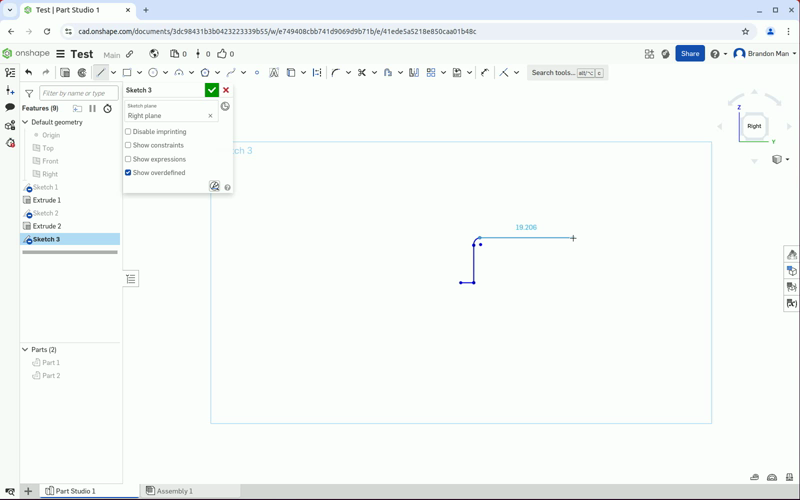
click(573, 237)
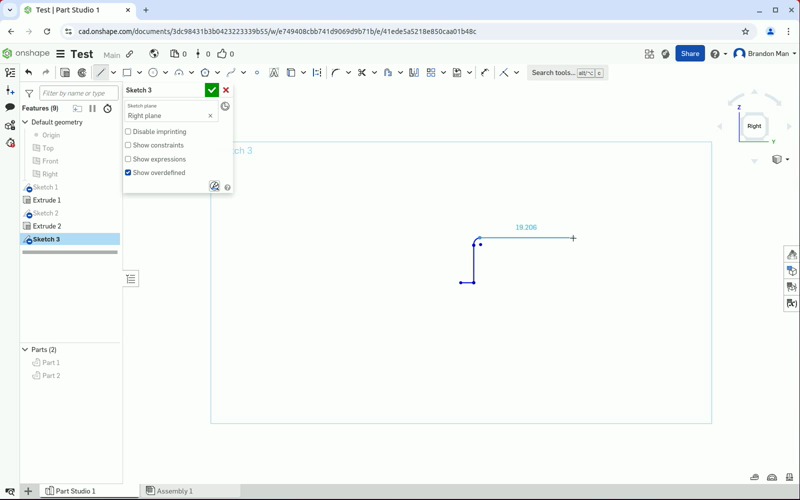
key_up(shift)
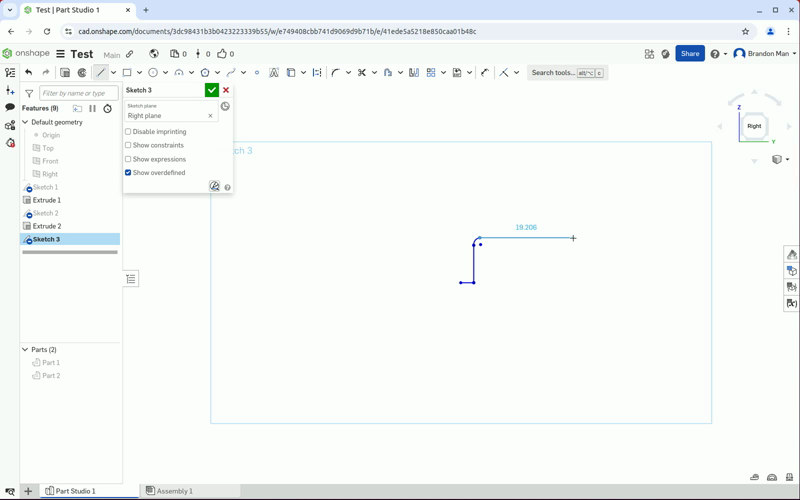
key_down(shift)
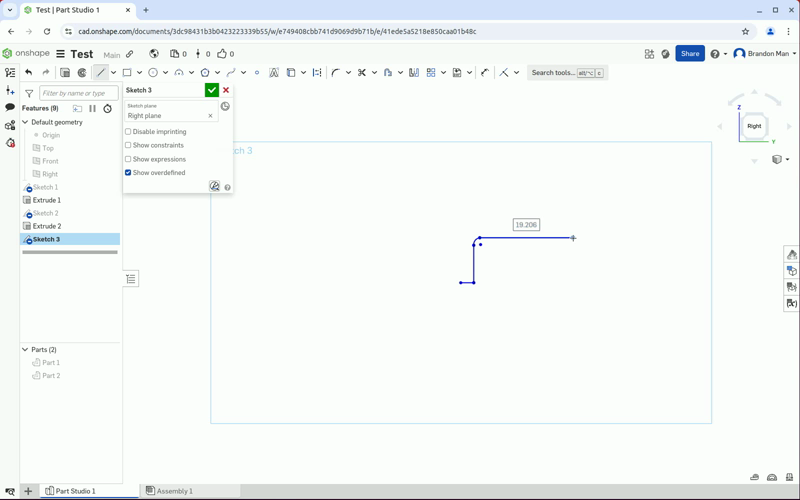
mouse_move(589, 237)
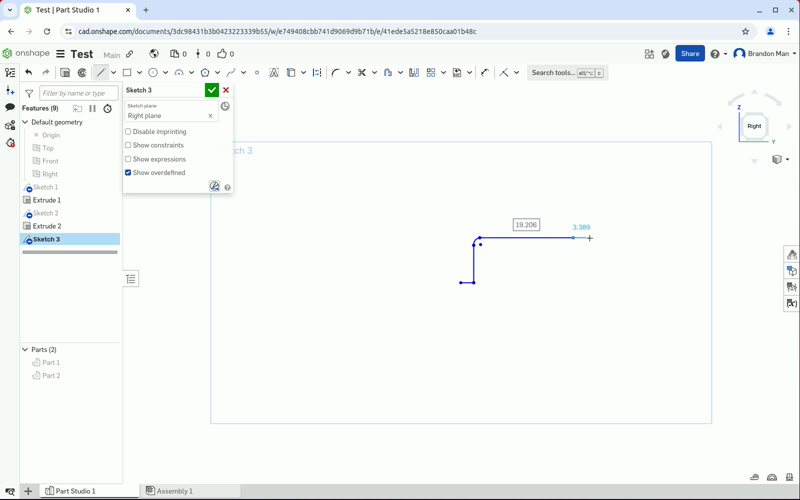
mouse_move(573, 186)
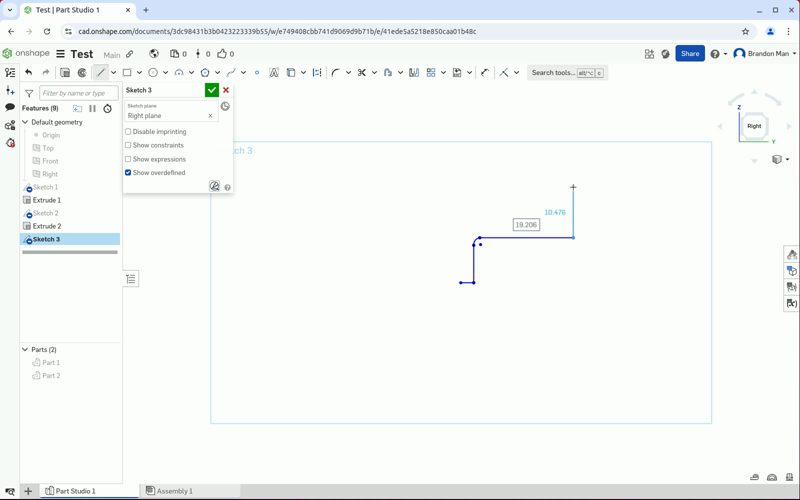
click(573, 186)
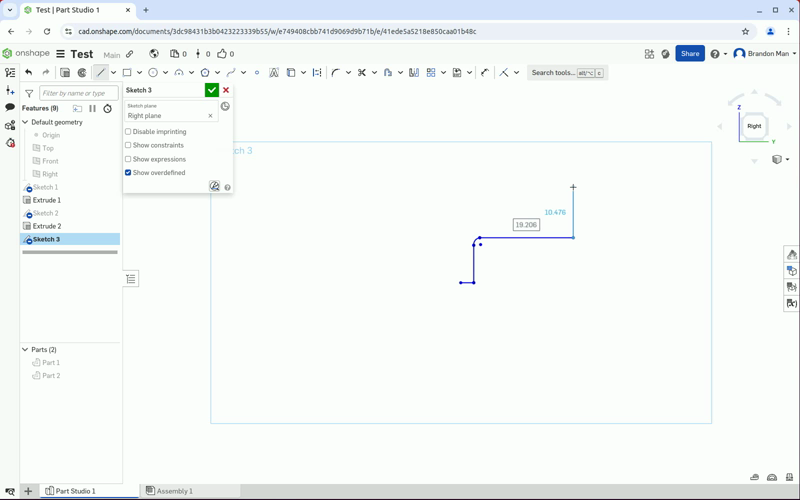
key_up(shift)
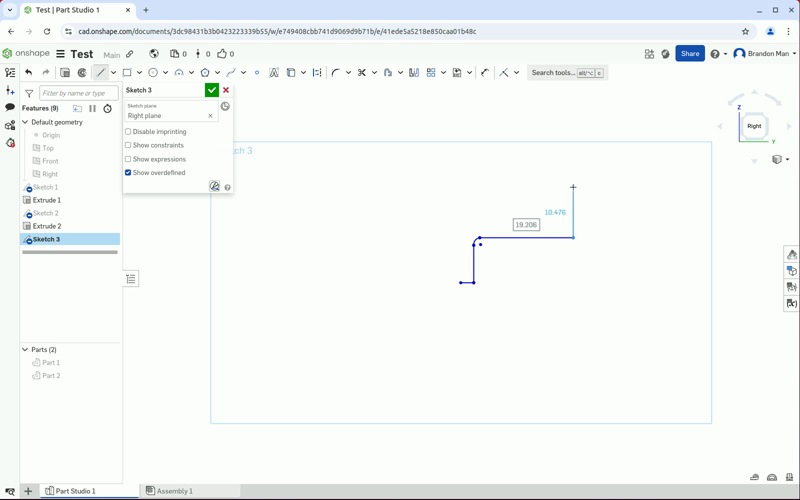
key_down(shift)
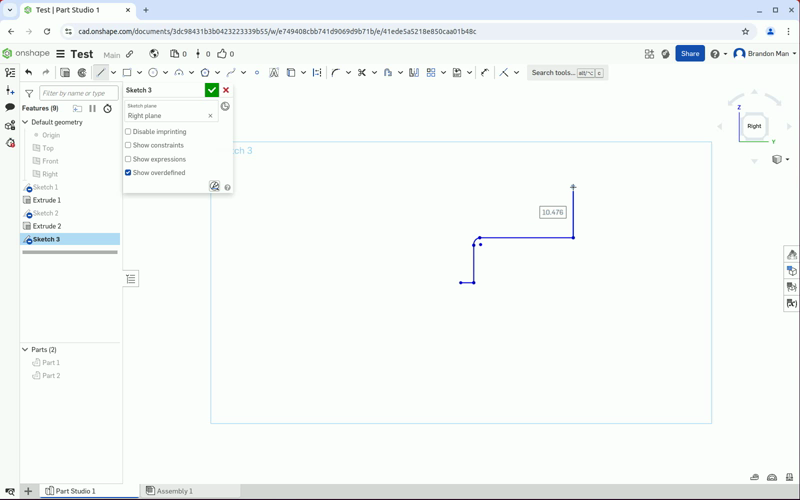
mouse_move(589, 186)
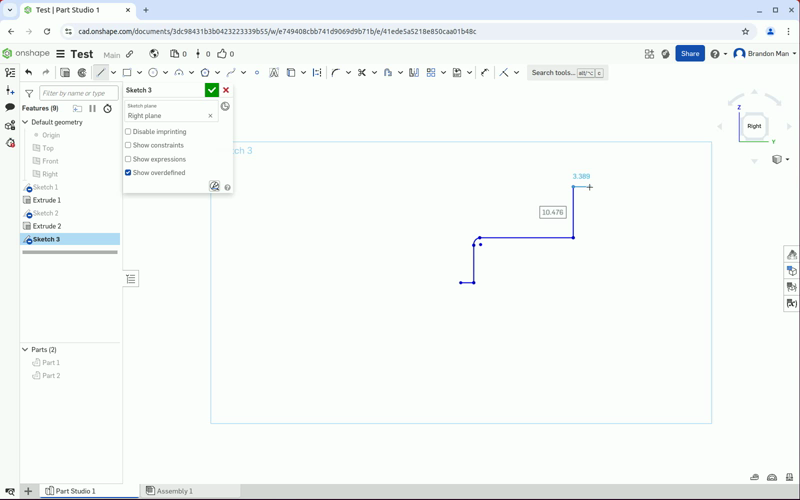
mouse_move(560, 186)
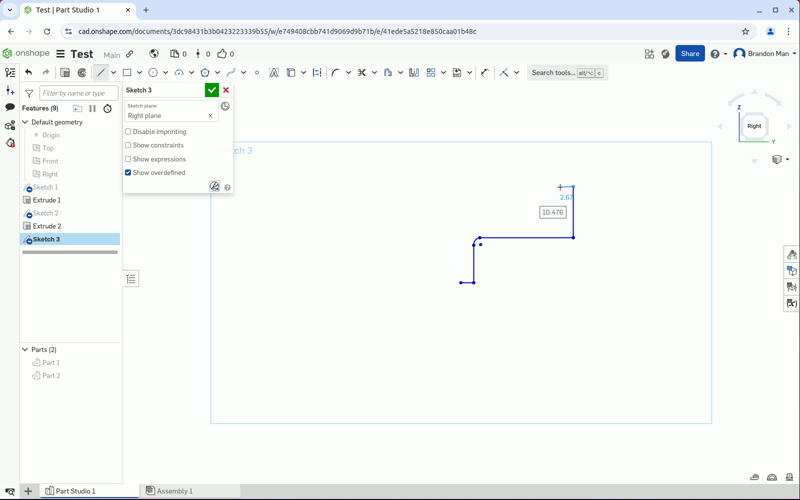
click(560, 186)
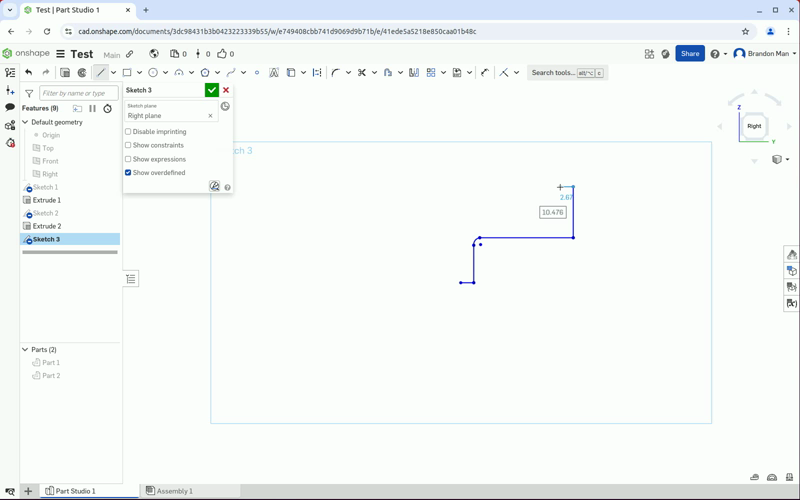
key_up(shift)
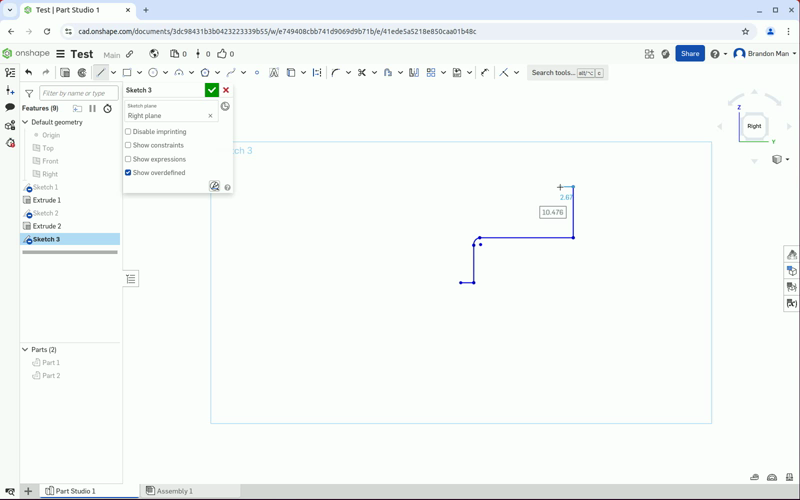
key_down(shift)
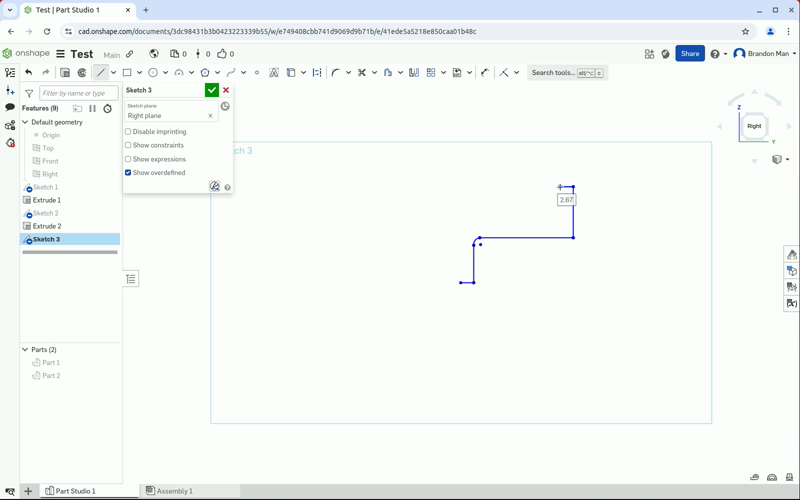
mouse_move(589, 186)
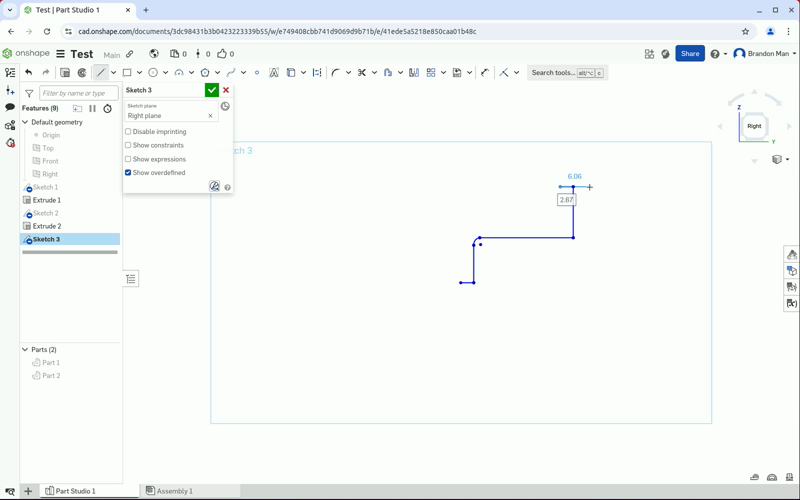
mouse_move(560, 225)
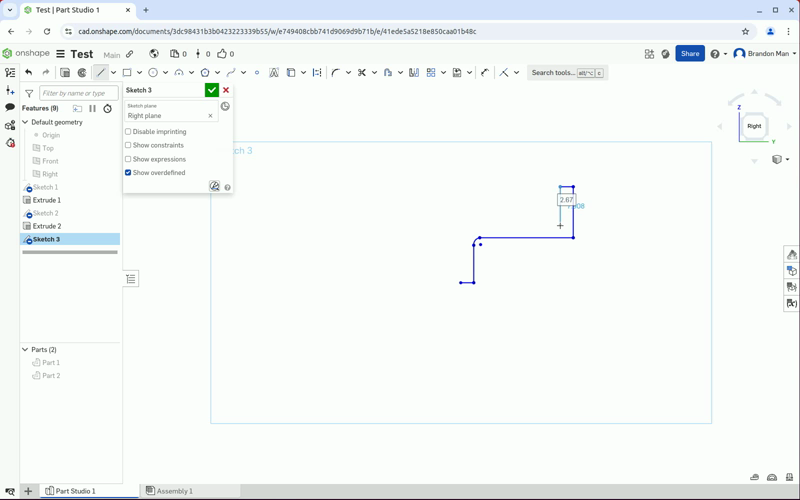
click(560, 225)
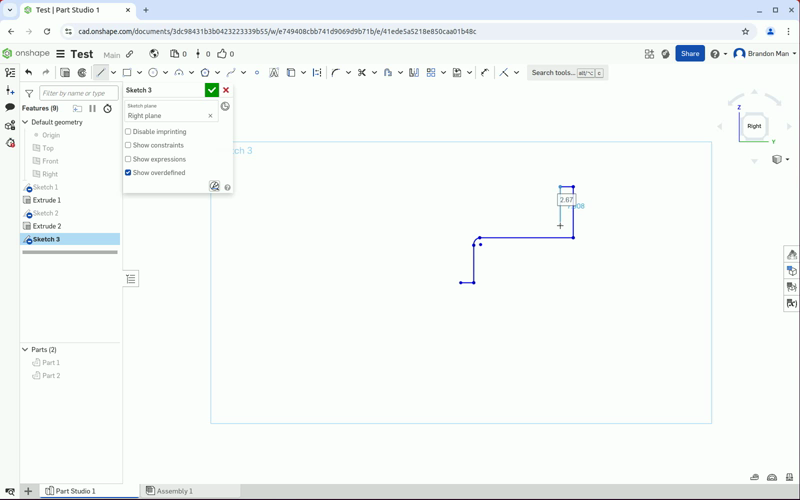
key_up(shift)
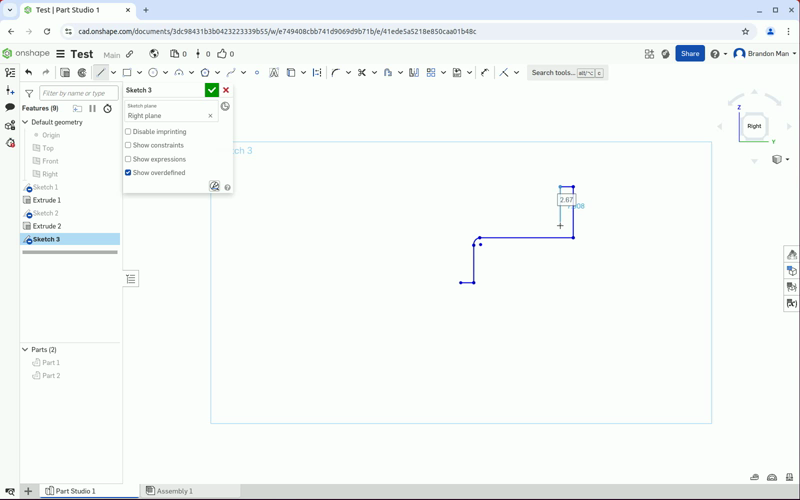
key_down(shift)
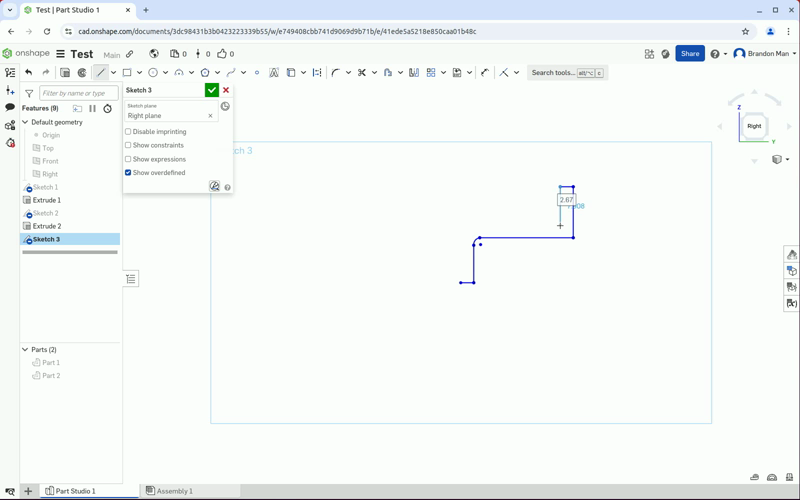
mouse_move(479, 225)
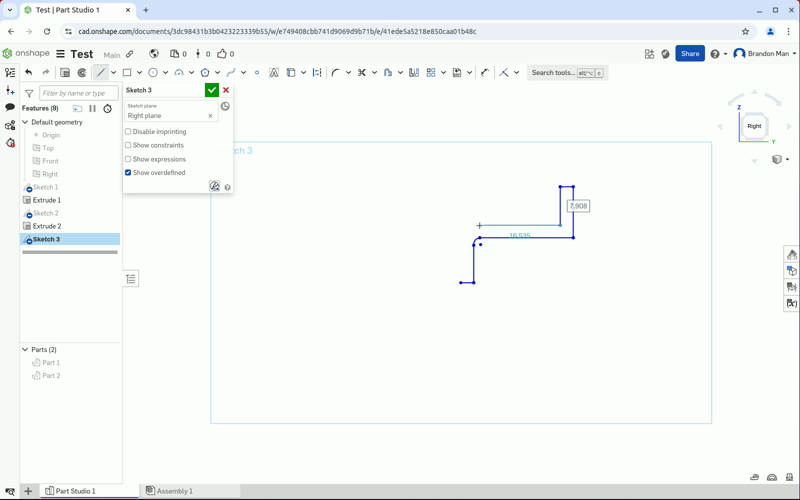
click(479, 225)
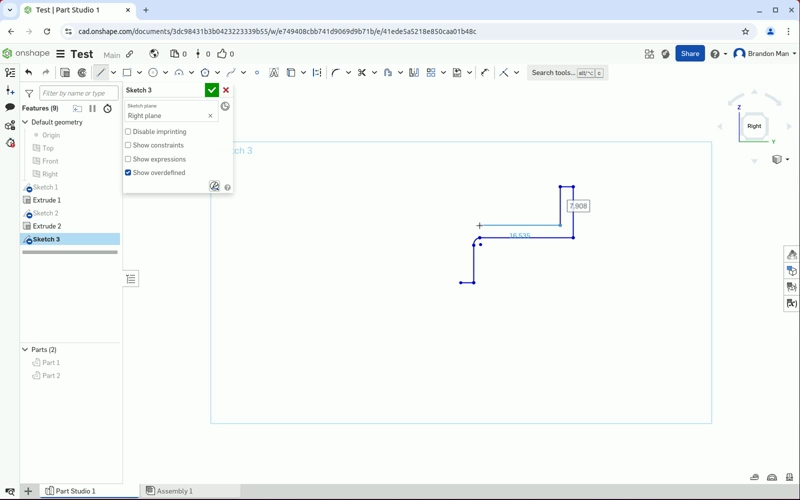
key_up(shift)
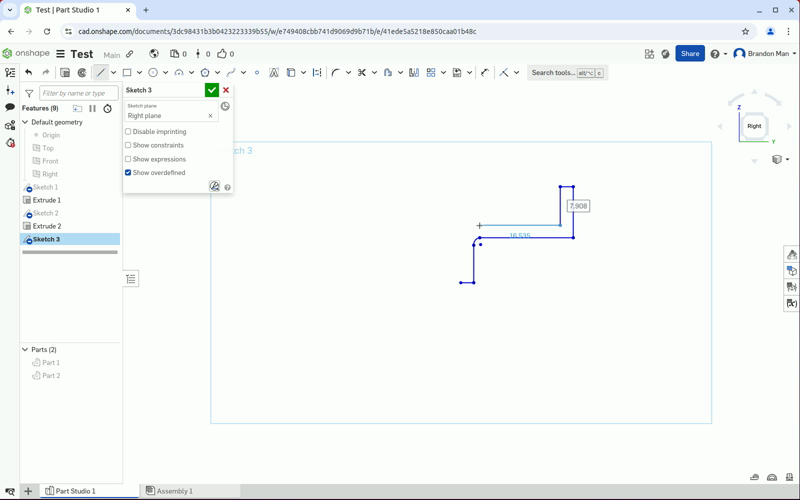
key(esc)
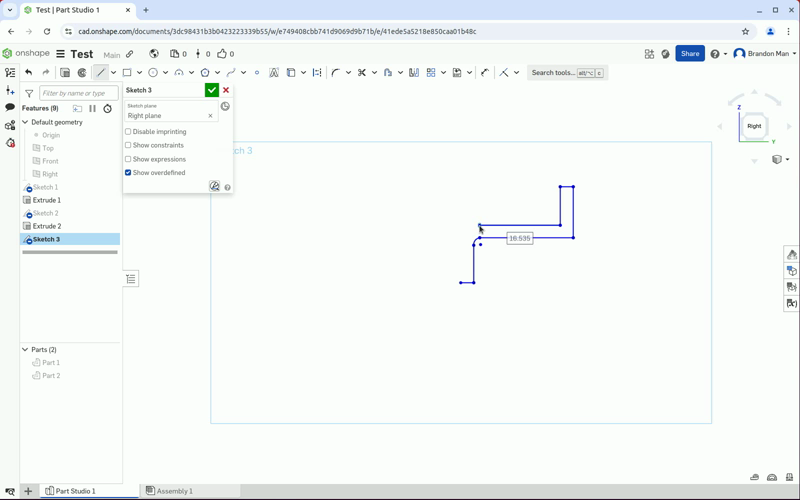
key(a)
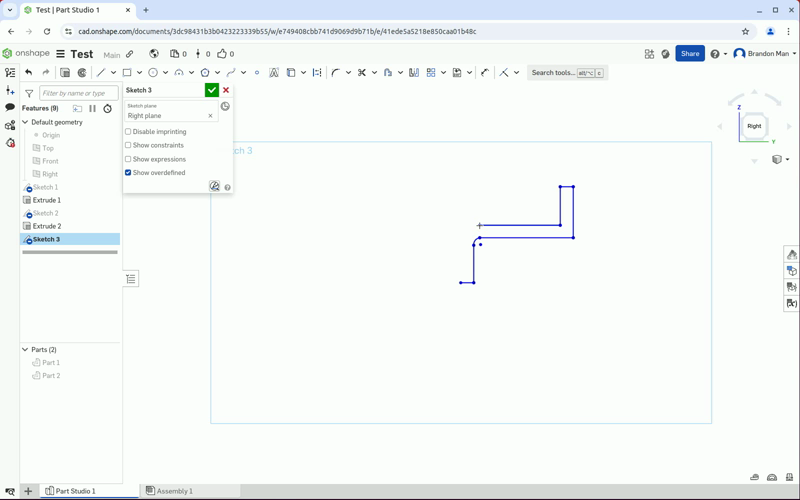
mouse_move(479, 225)
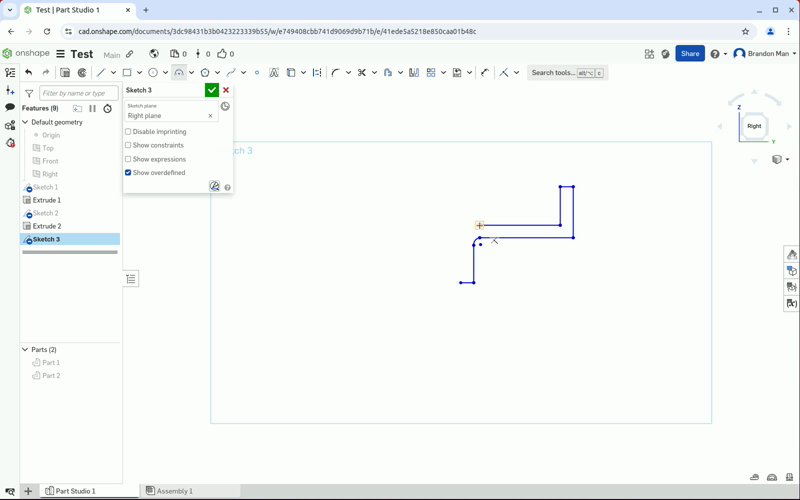
click(479, 225)
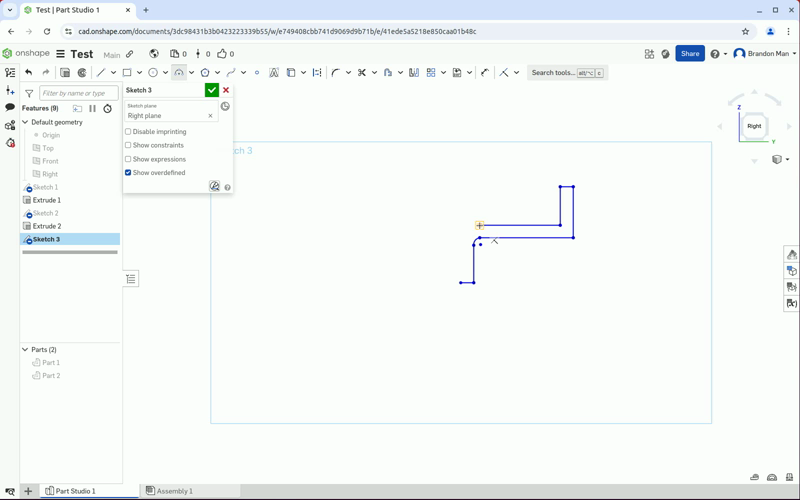
key_down(shift)
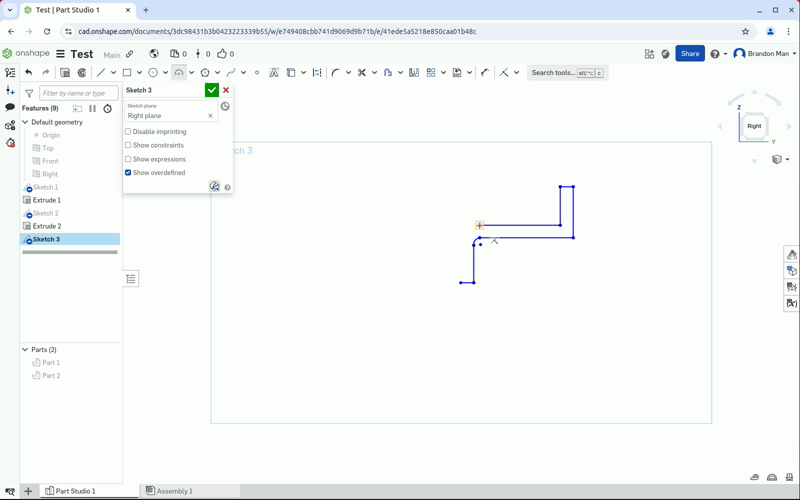
mouse_move(460, 245)
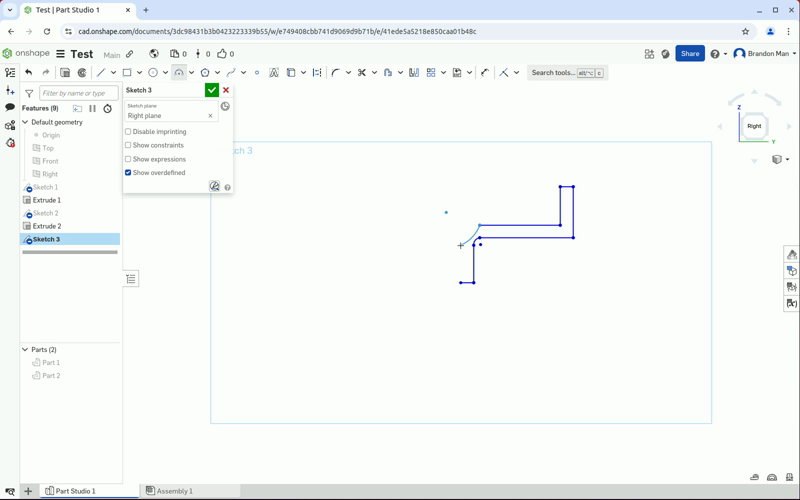
click(460, 245)
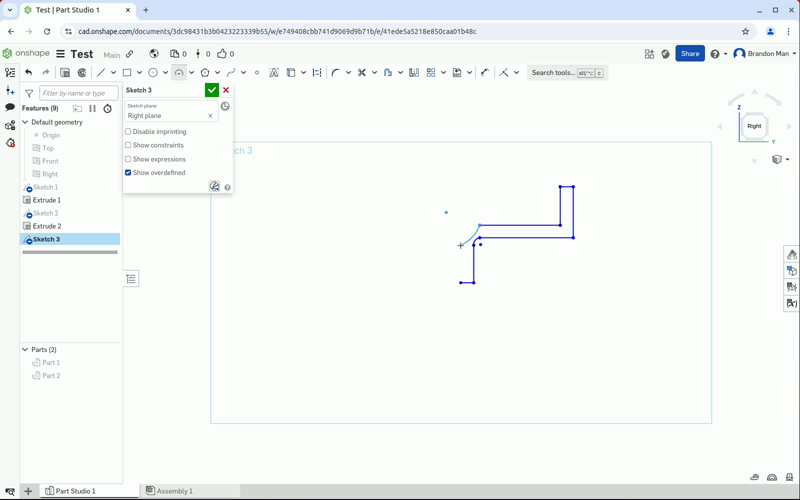
mouse_move(466, 231)
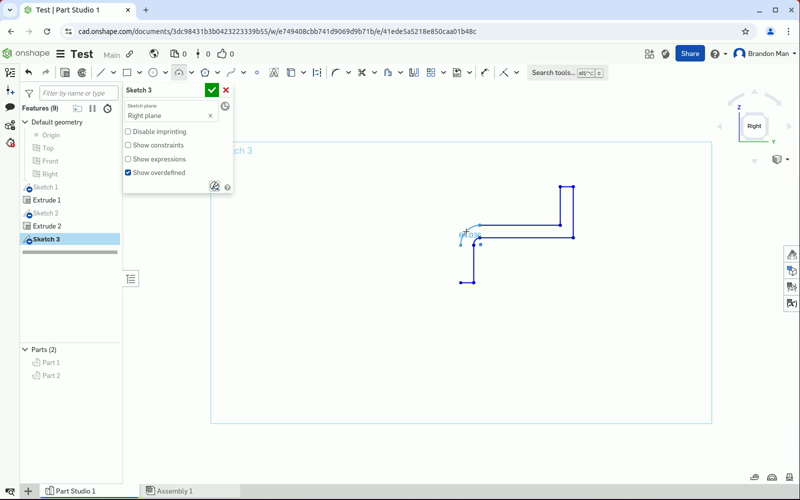
click(466, 231)
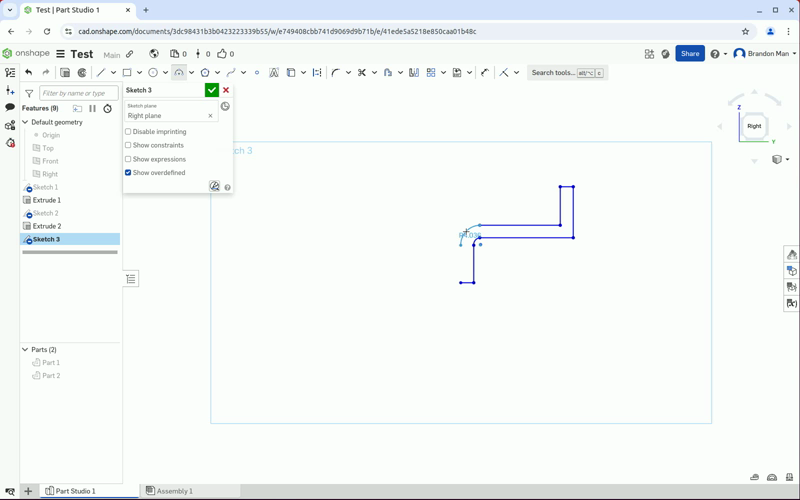
key_up(shift)
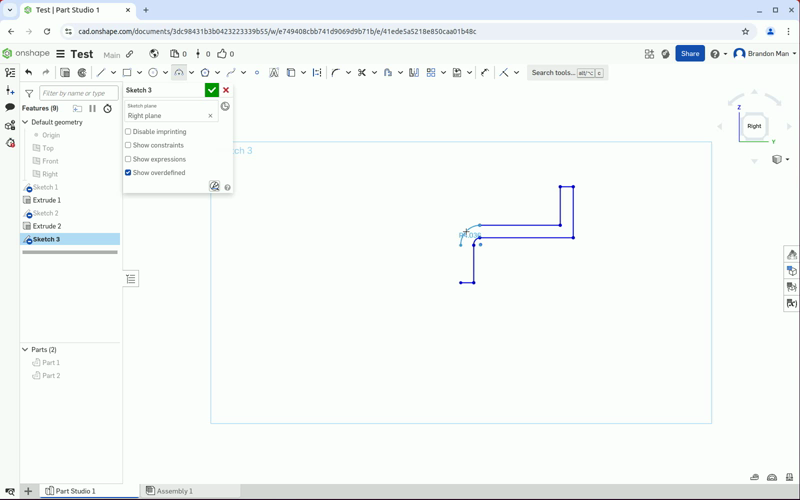
key(esc)
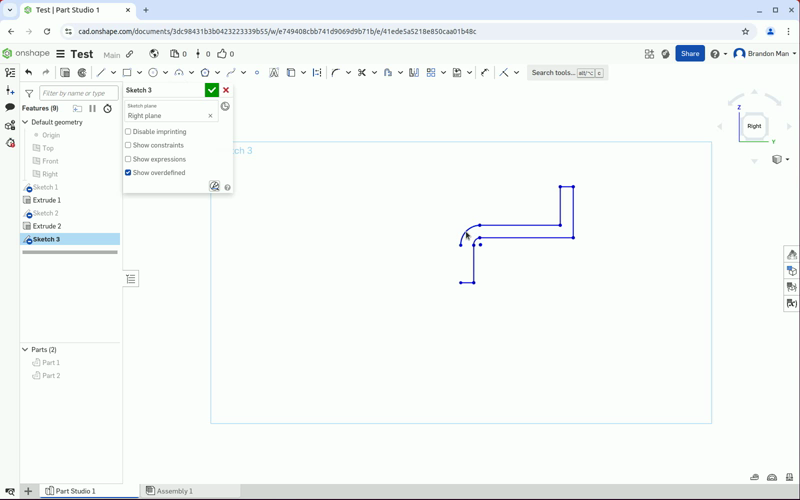
key(l)
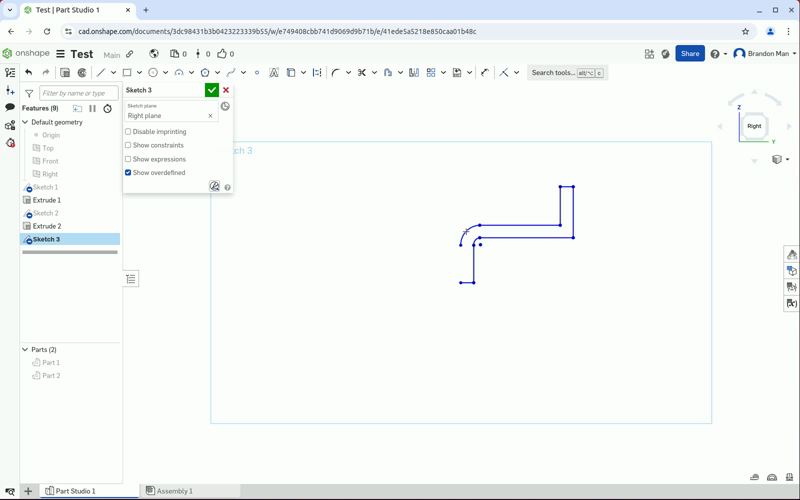
mouse_move(460, 245)
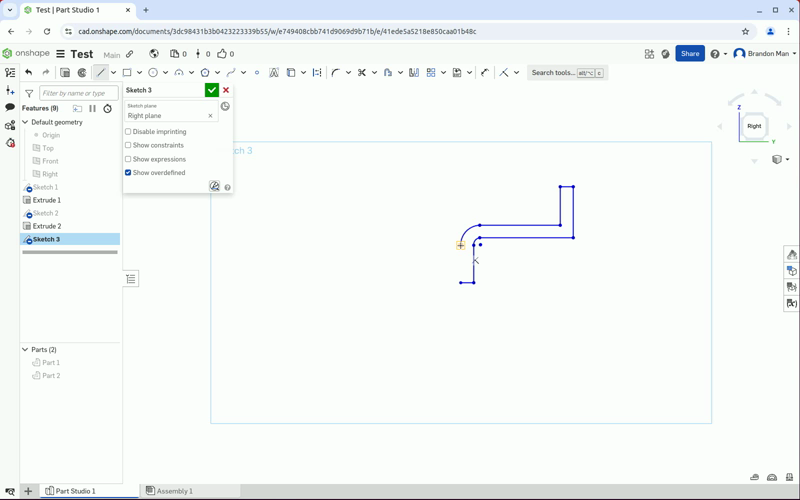
click(460, 245)
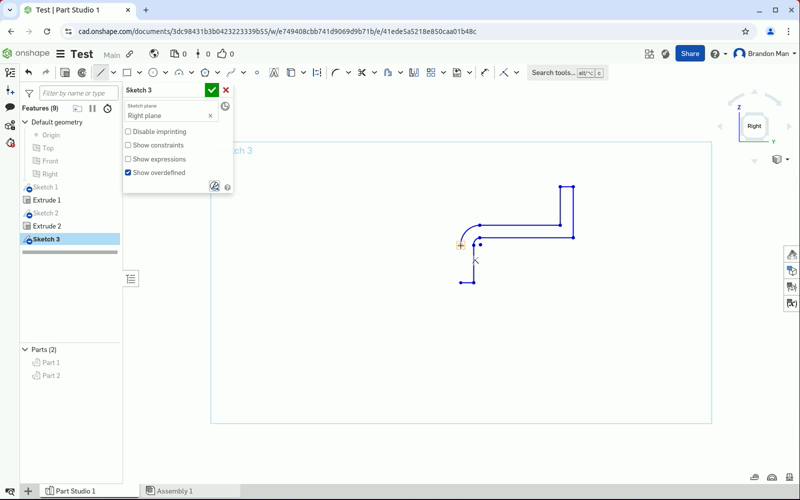
mouse_move(490, 245)
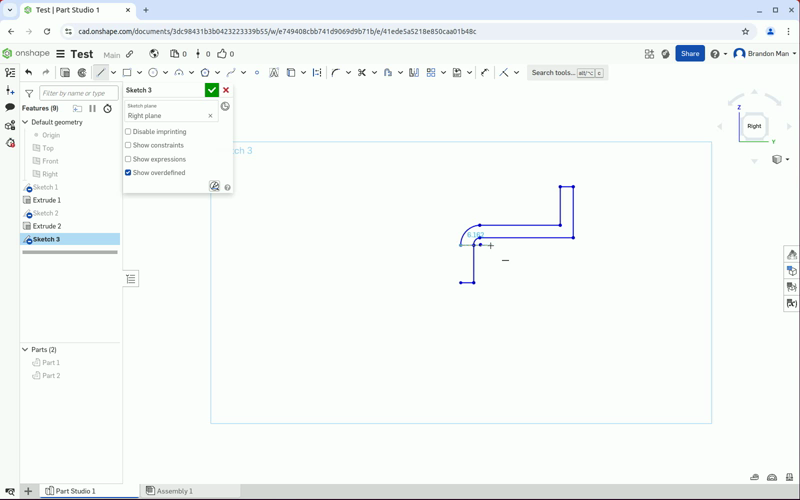
key_down(shift)
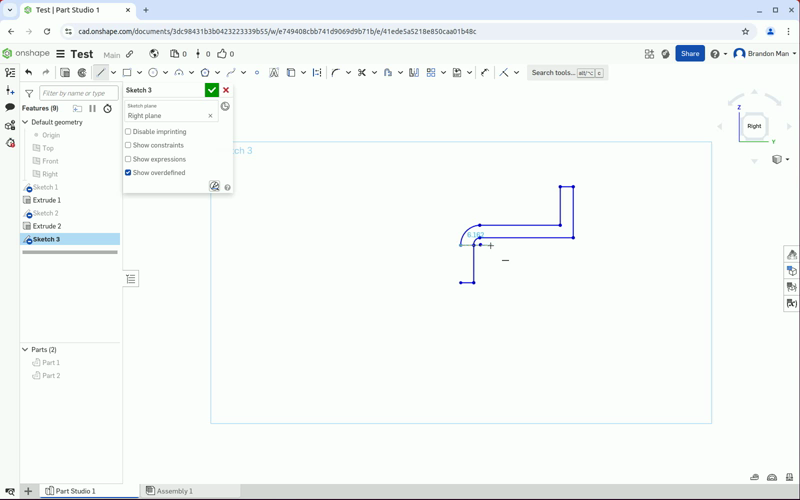
mouse_move(460, 282)
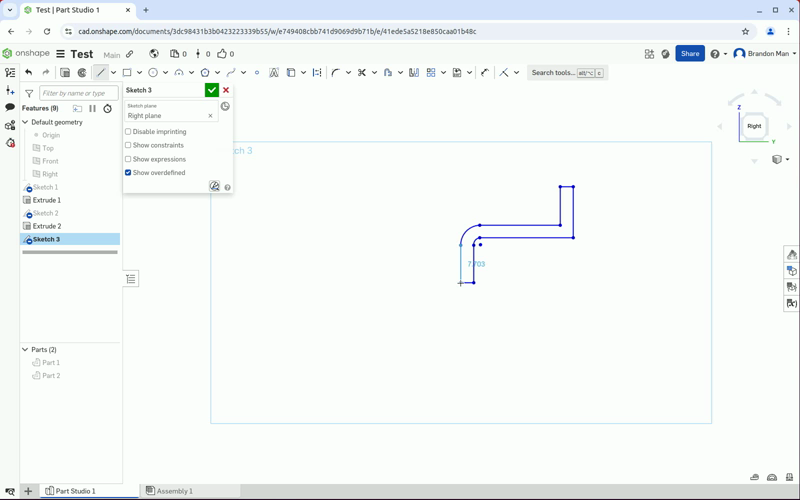
key_up(shift)
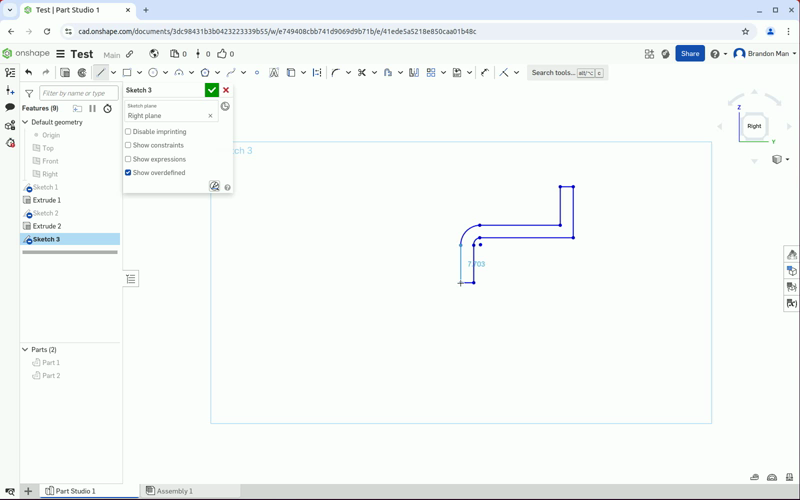
click(460, 282)
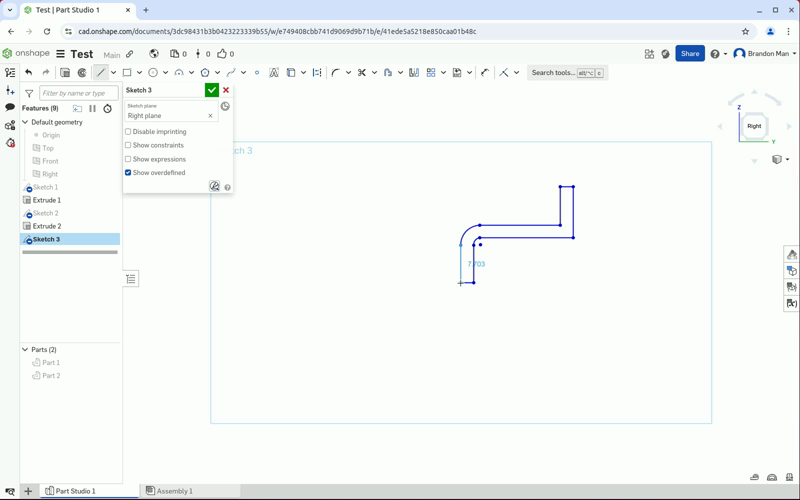
key(esc)
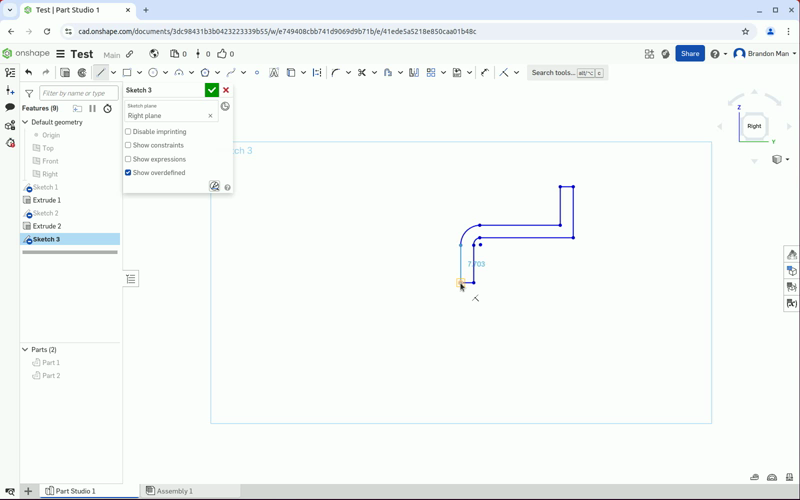
mouse_move(546, 233)
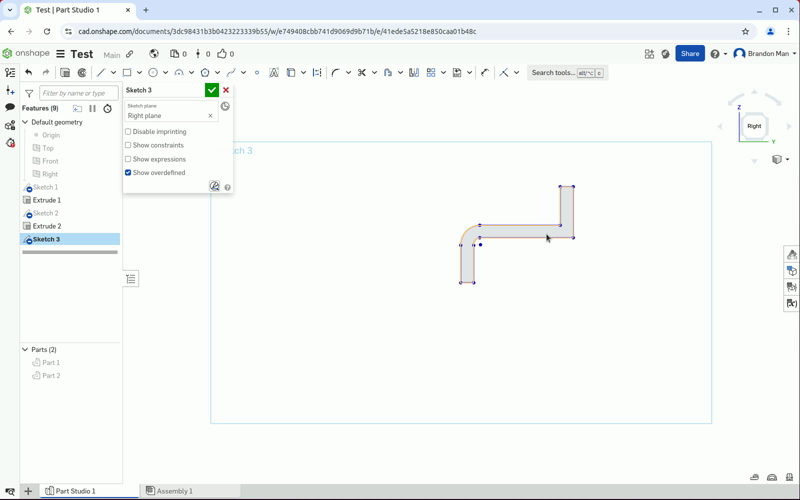
click(546, 233)
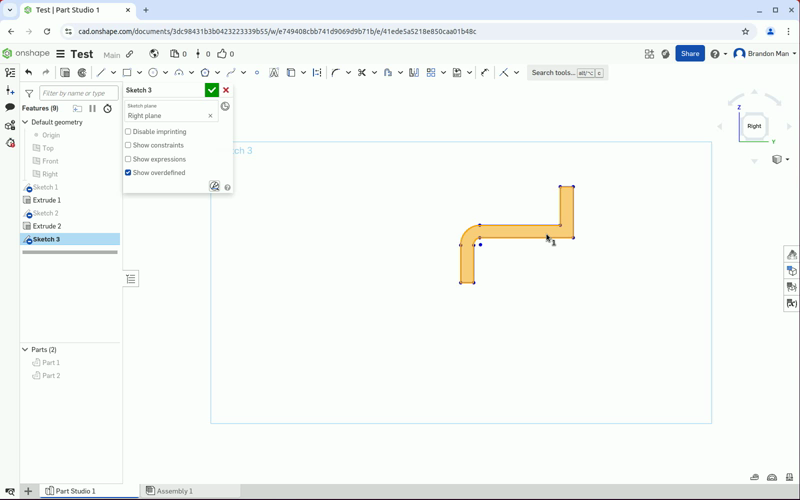
mouse_move(73, 352)
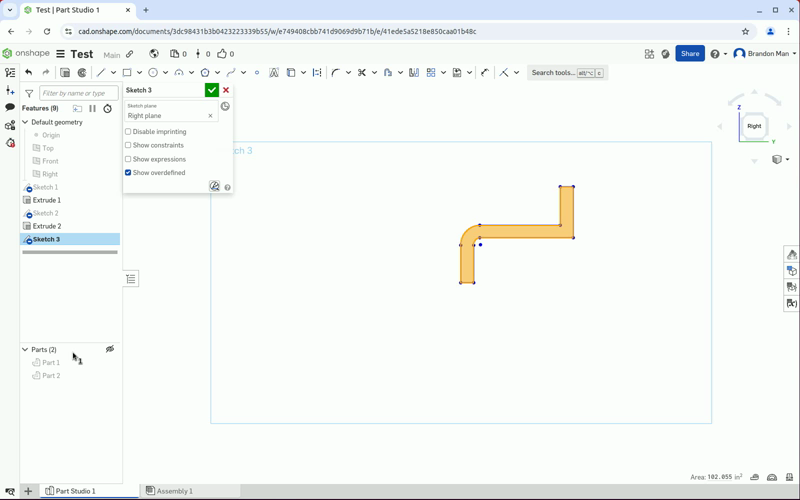
key(shift+y)
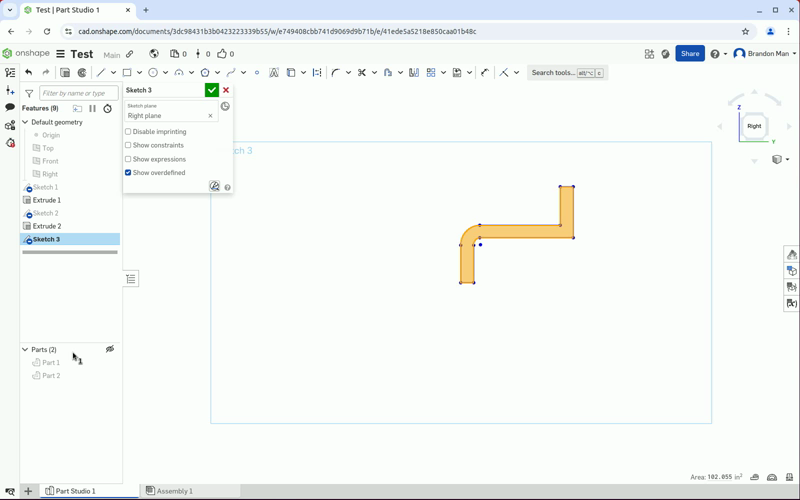
key(shift+e)
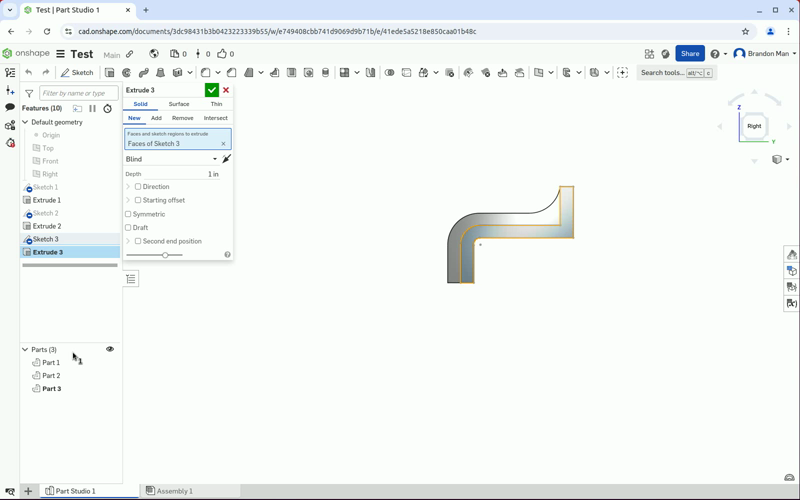
mouse_move(143, 106)
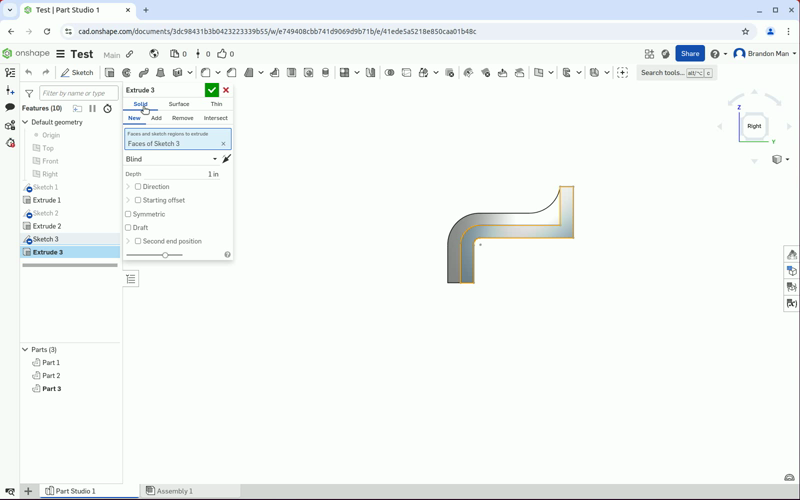
click(143, 106)
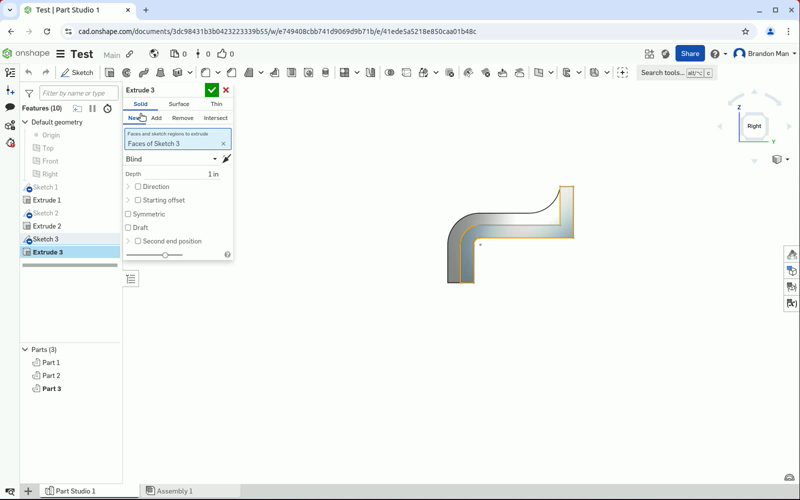
mouse_move(137, 120)
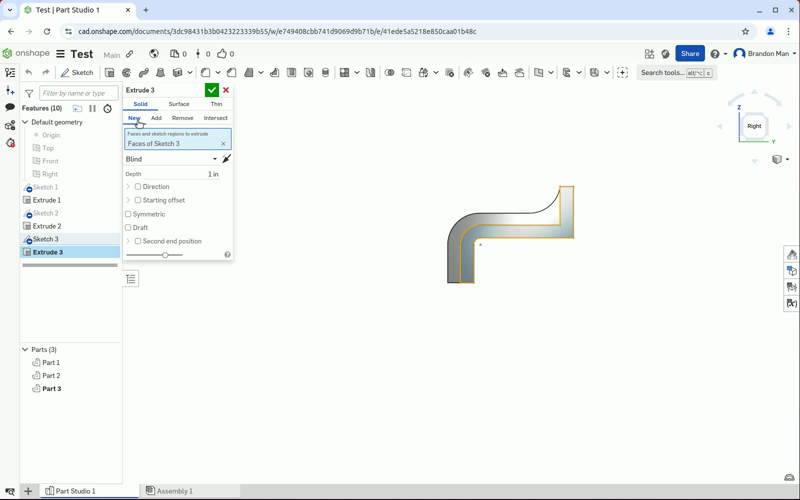
click(137, 120)
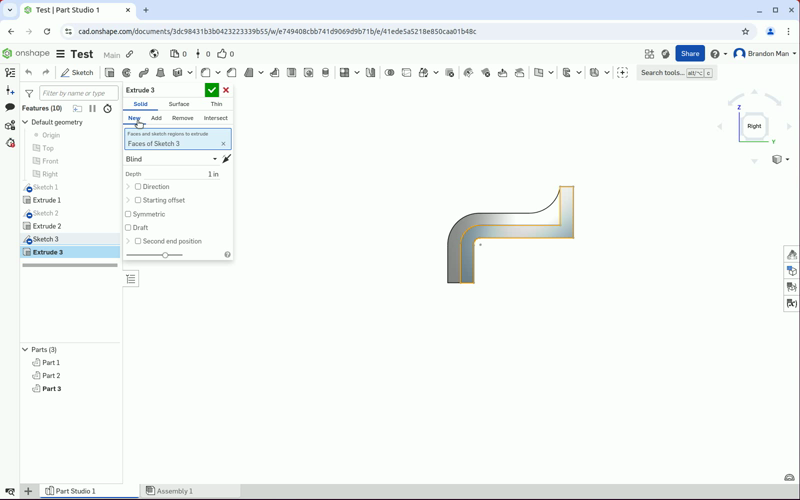
key(tab, 4)
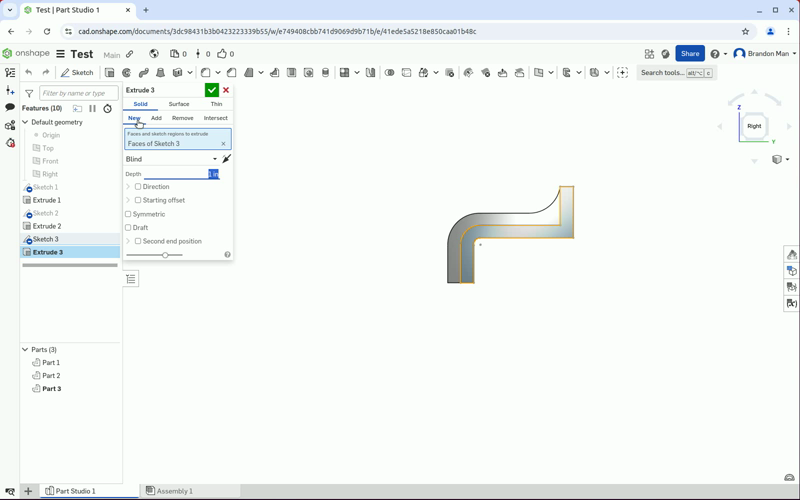
text(-13.239)
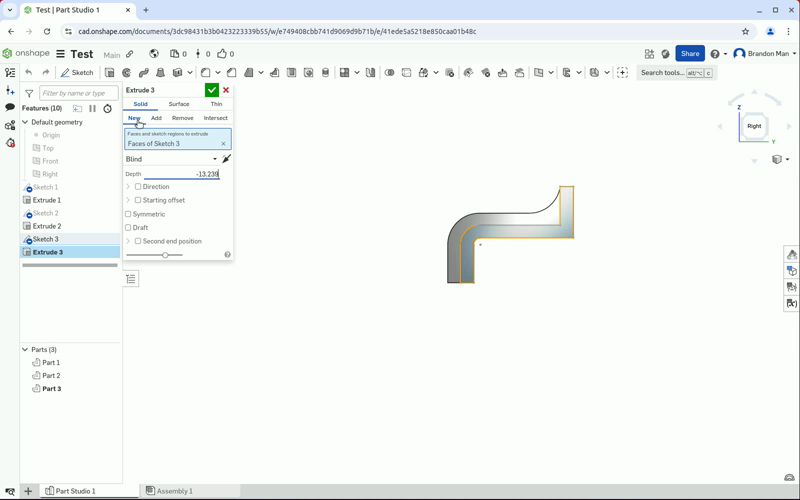
key(enter)
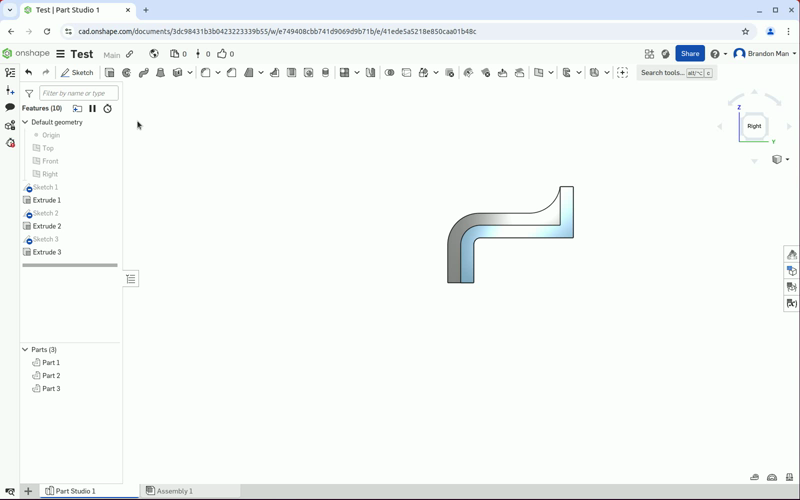
key(shift+h)
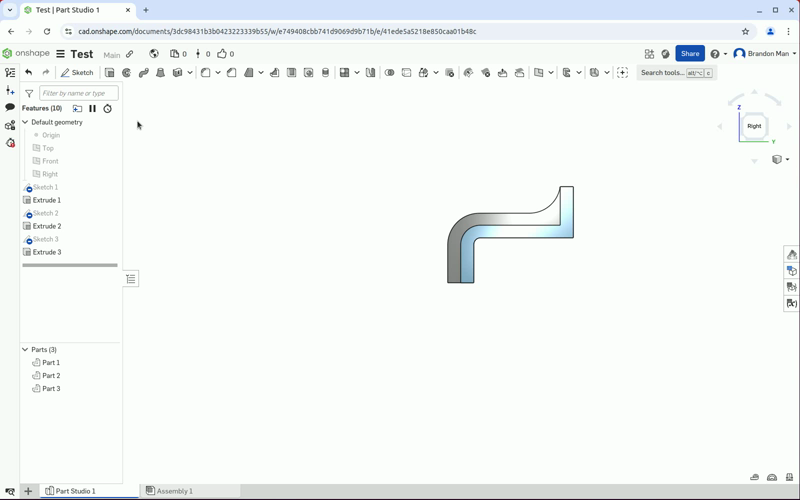
key(shift+h)
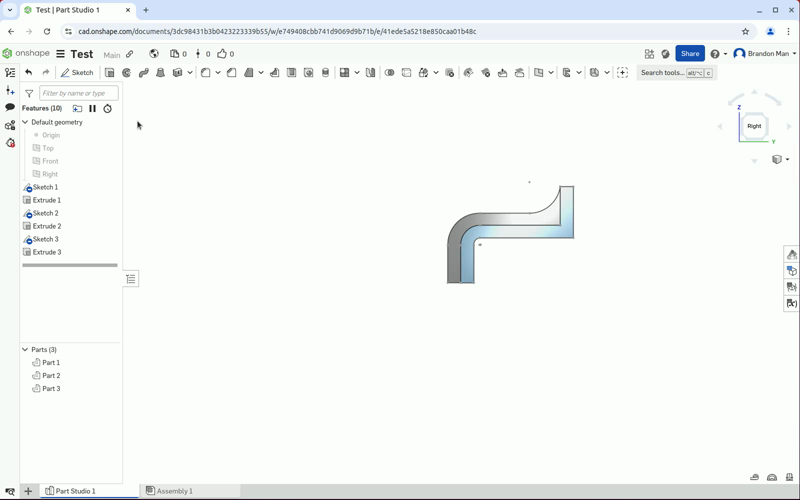
key(shift+7)
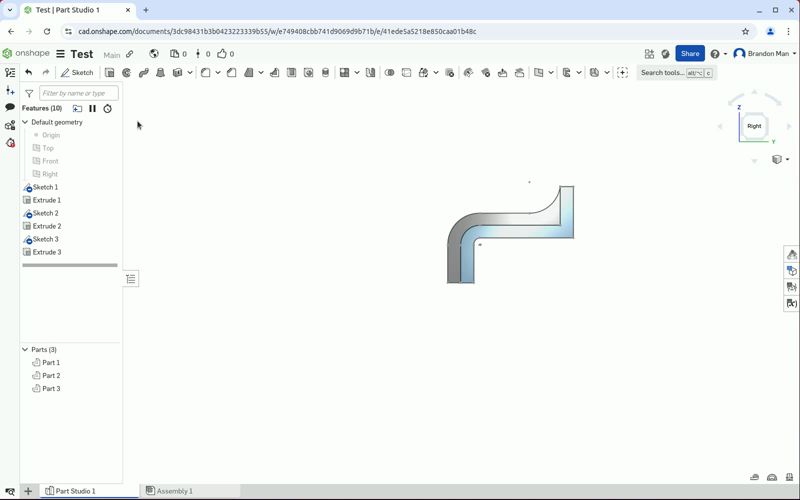
key(right, 2)
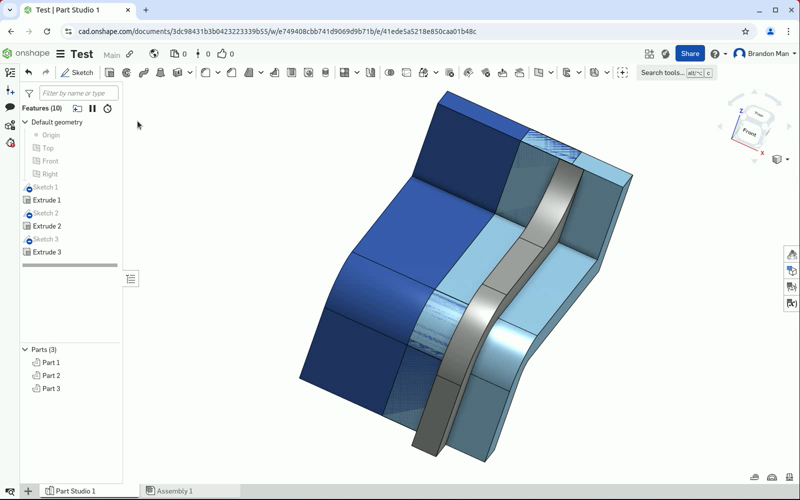
key(down, 2)
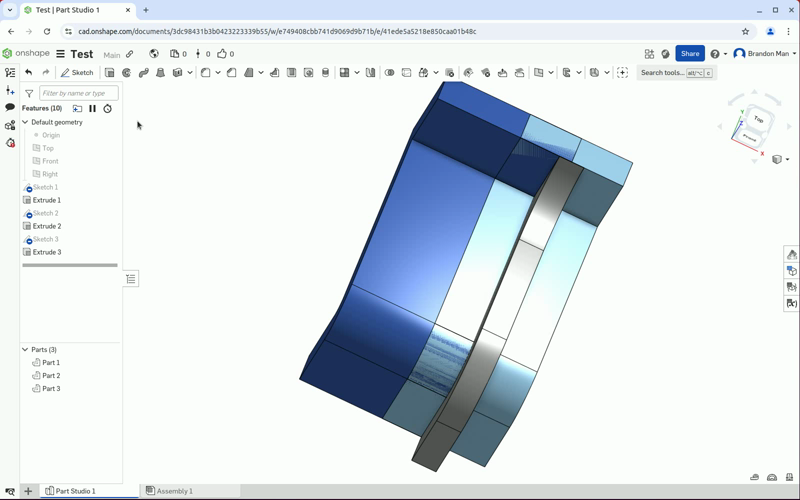
key(up, 2)
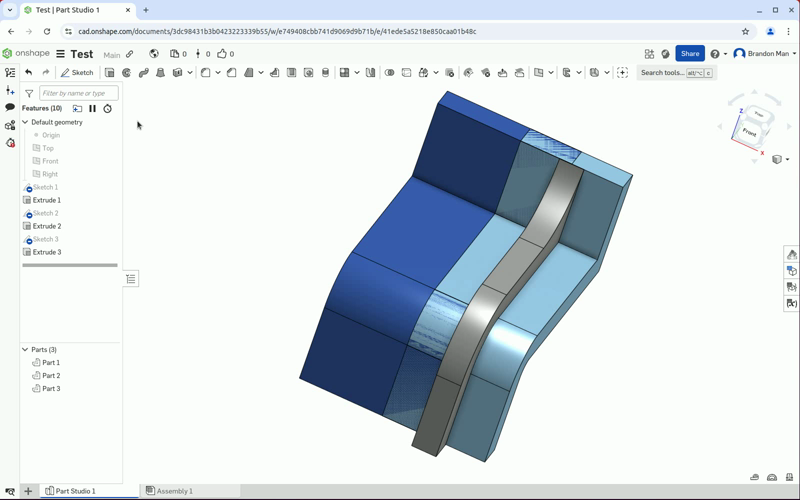
key(left, 2)
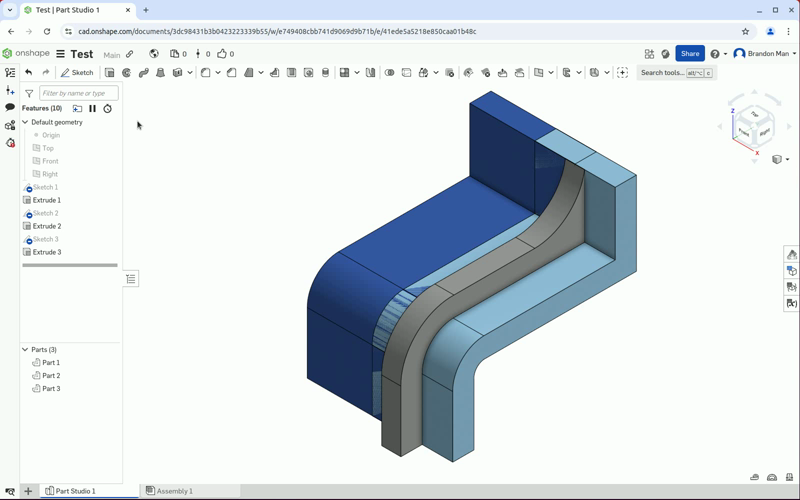
mouse_move(73, 189)
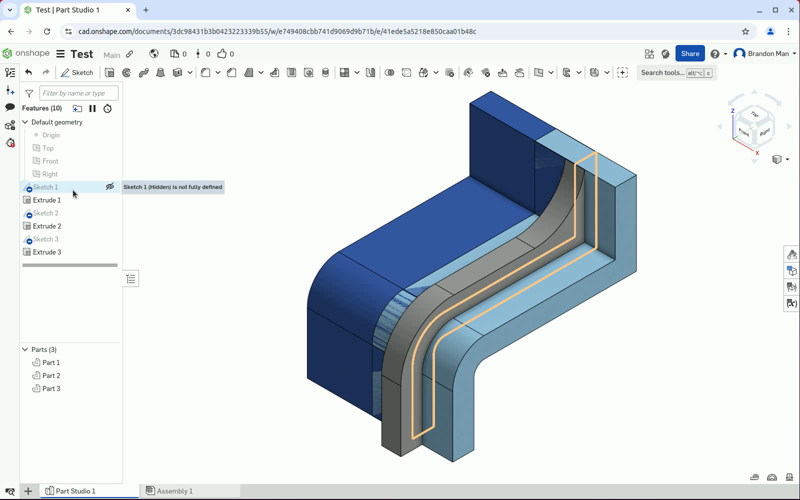
click(73, 189)